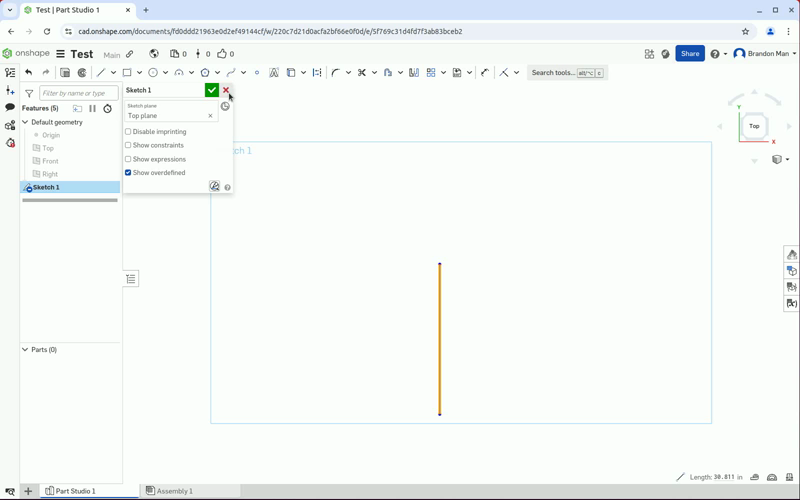
key(shift+h)
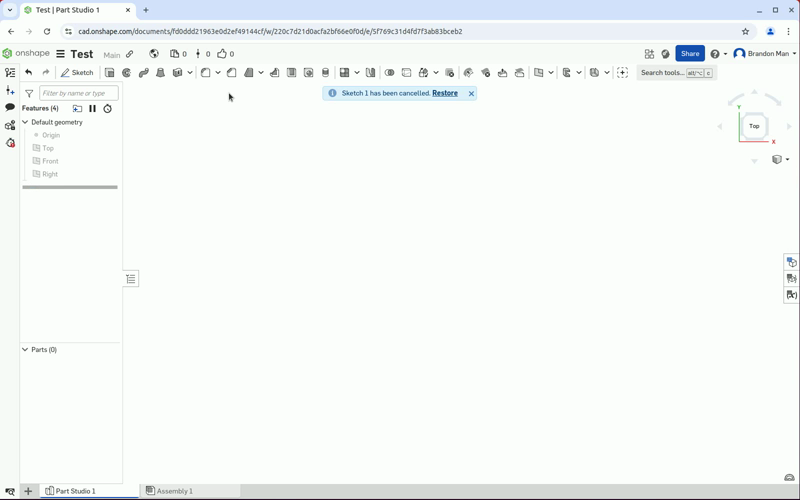
mouse_move(73, 352)
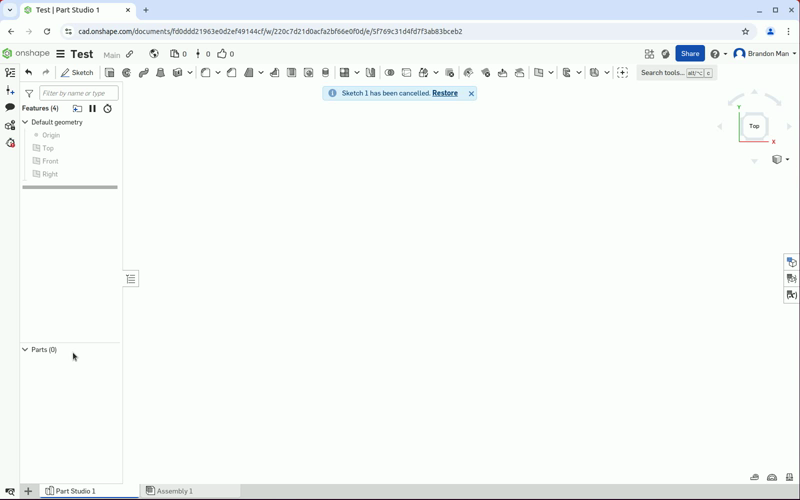
key(y)
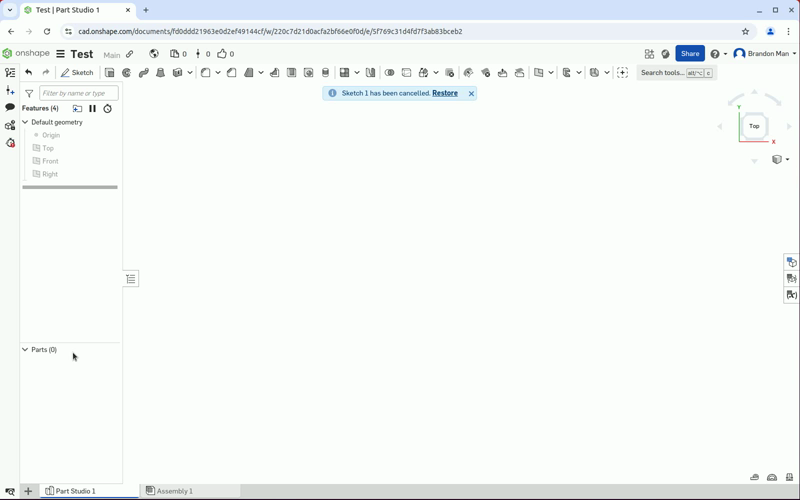
key(shift+p)
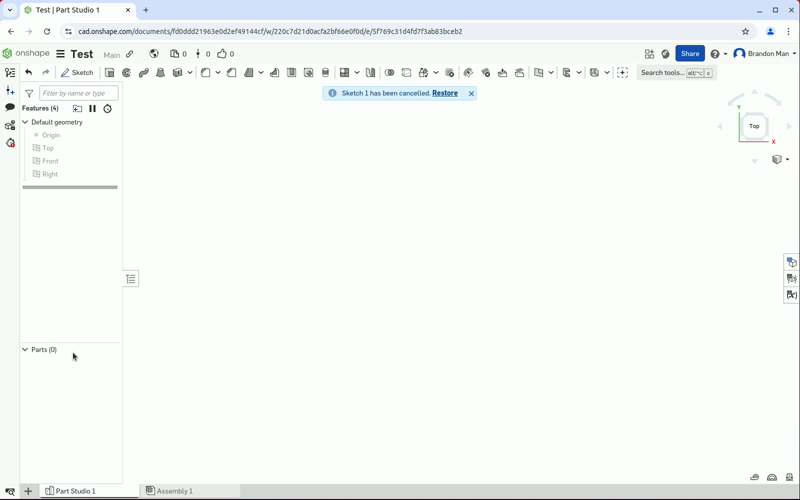
key(space)
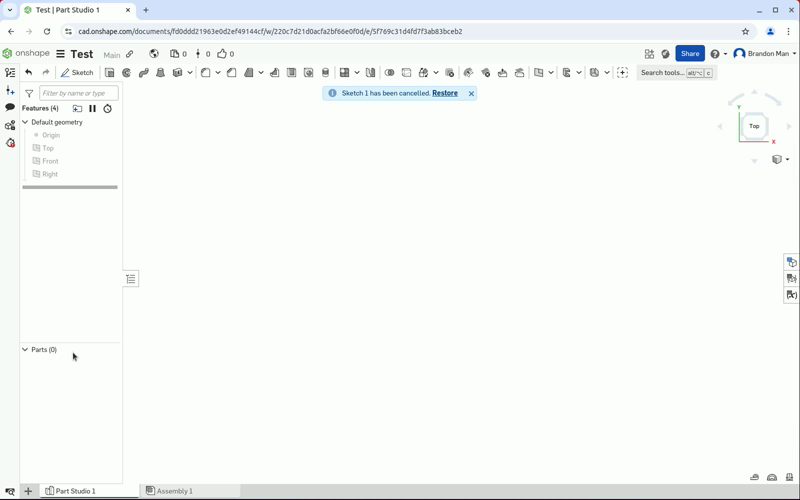
key_down(shift)
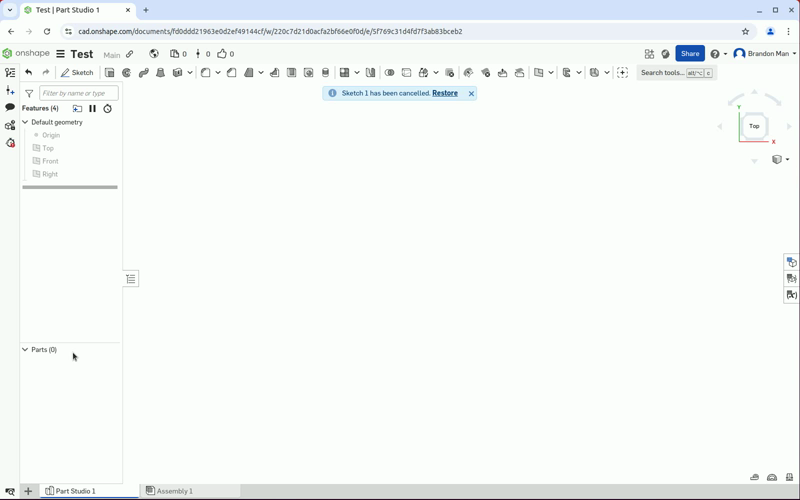
key(up)
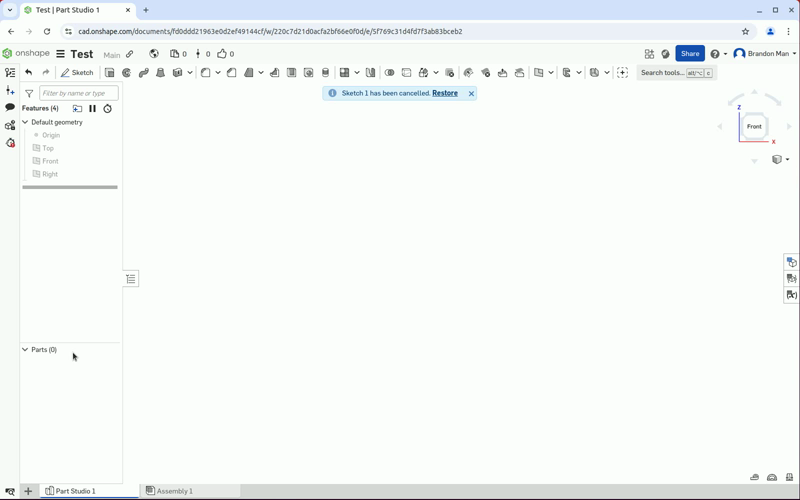
key_up(shift)
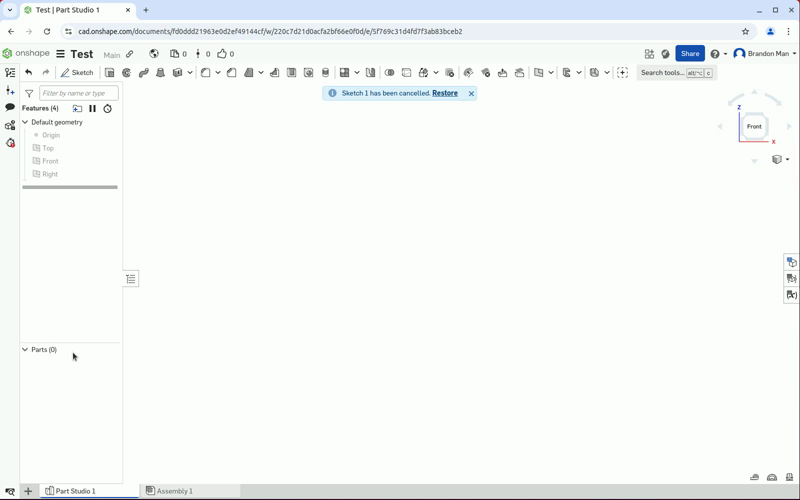
mouse_move(73, 352)
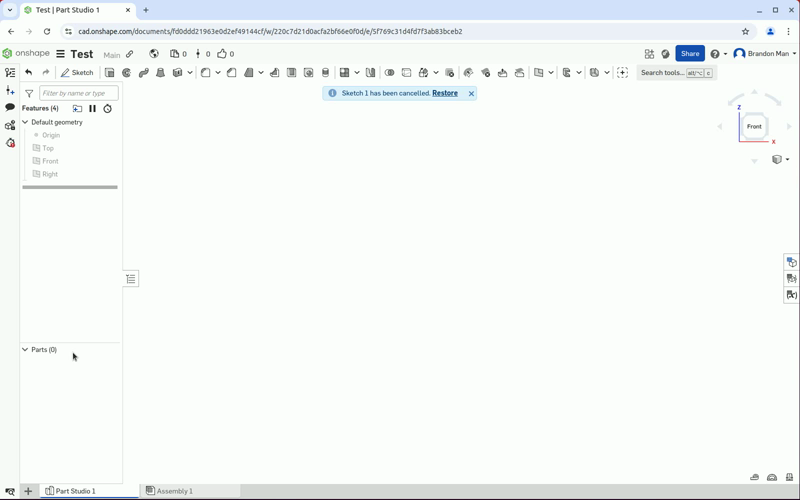
key(shift+y)
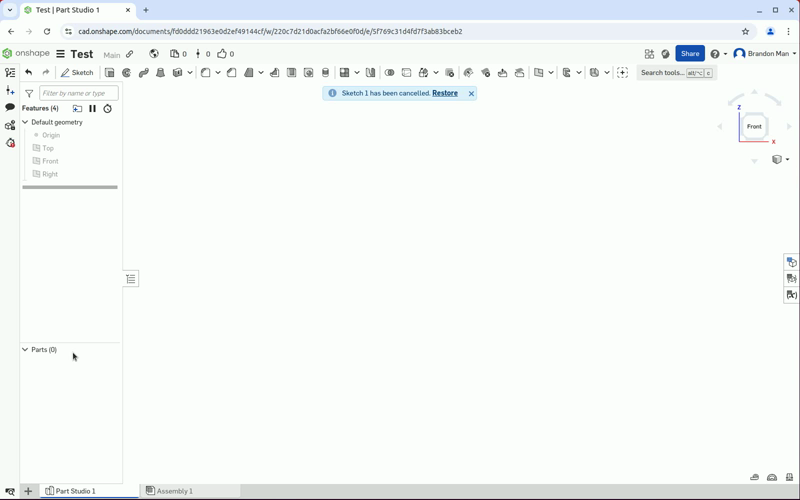
key(shift+s)
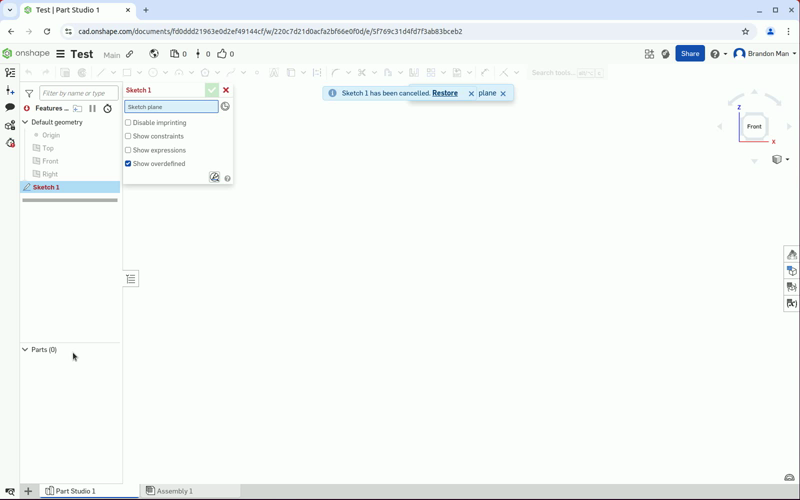
mouse_move(73, 163)
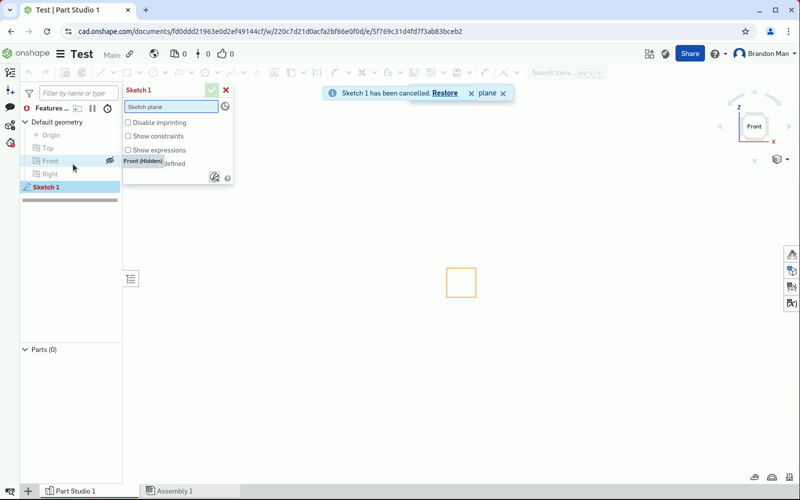
click(73, 163)
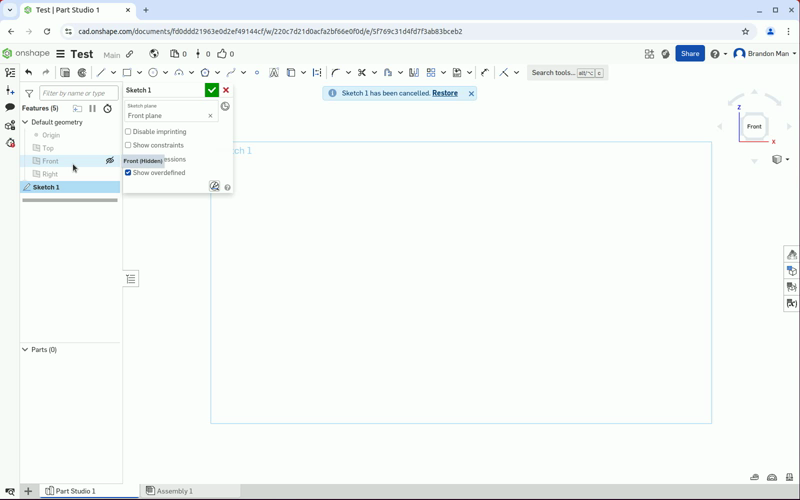
mouse_move(73, 352)
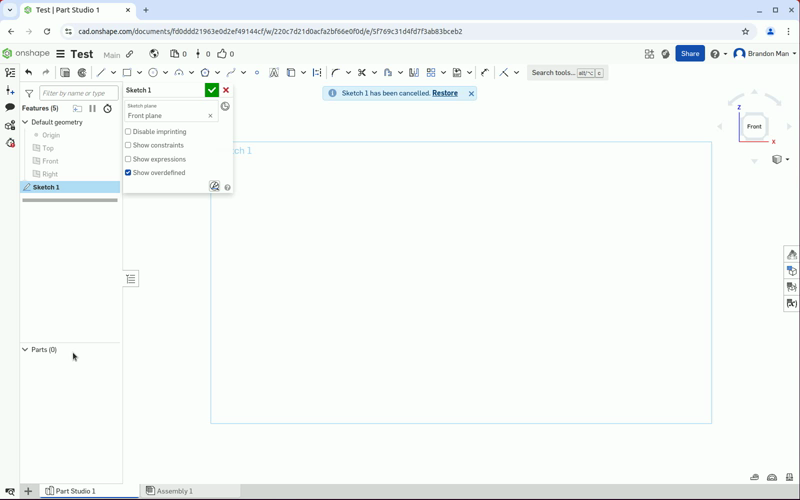
key(y)
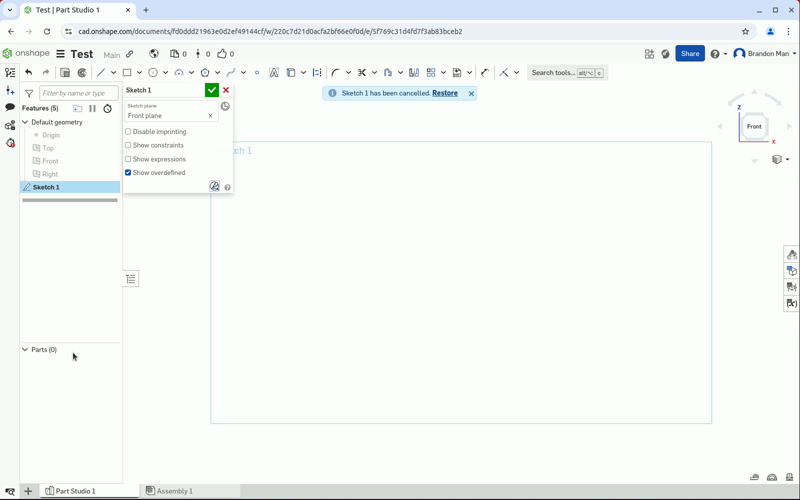
key(l)
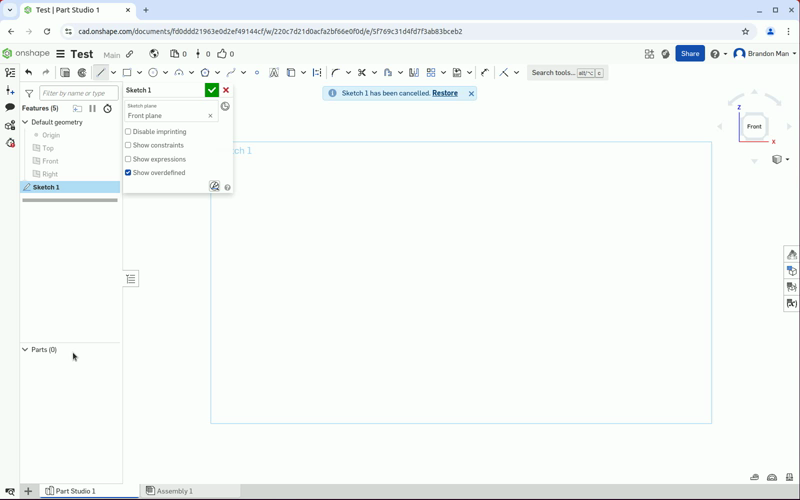
key_down(shift)
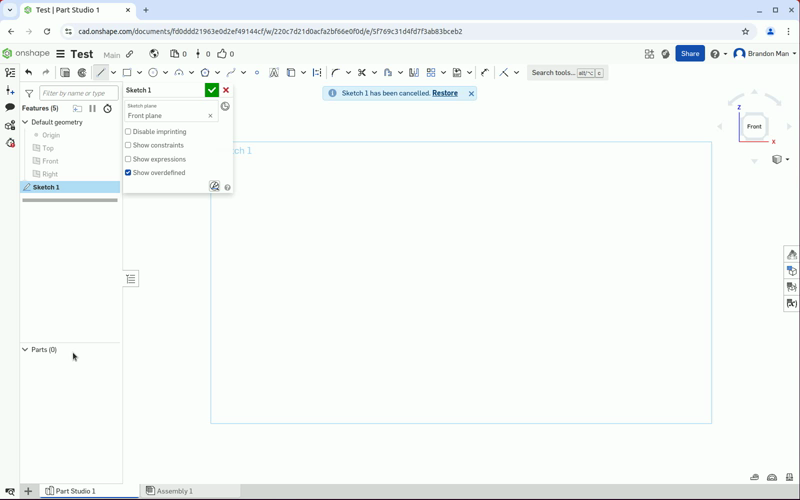
mouse_move(348, 395)
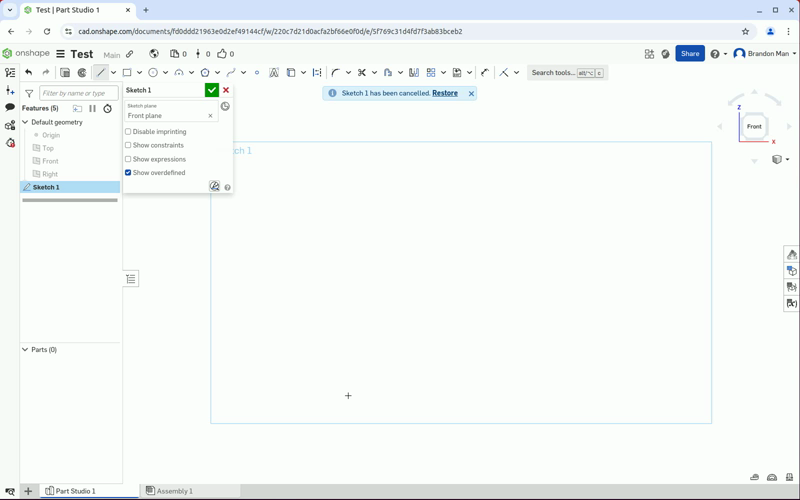
click(348, 395)
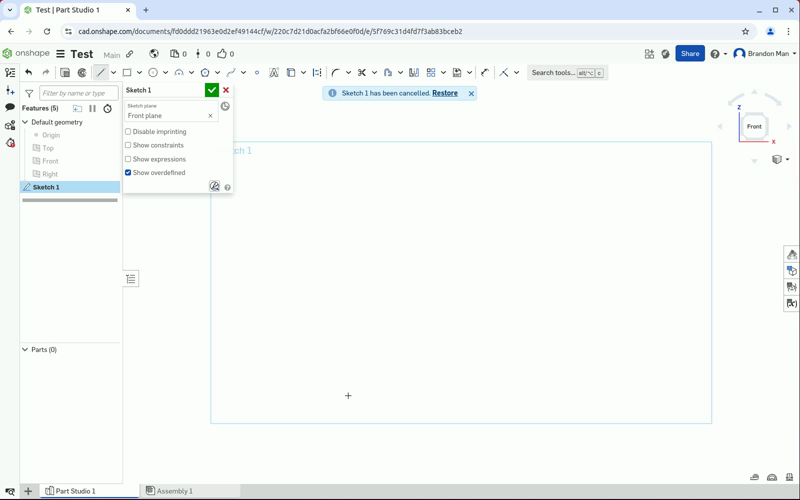
key_up(shift)
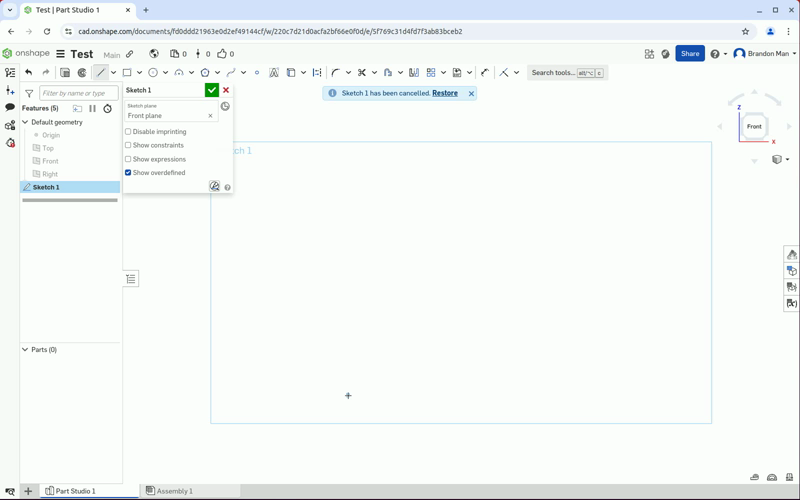
key_down(shift)
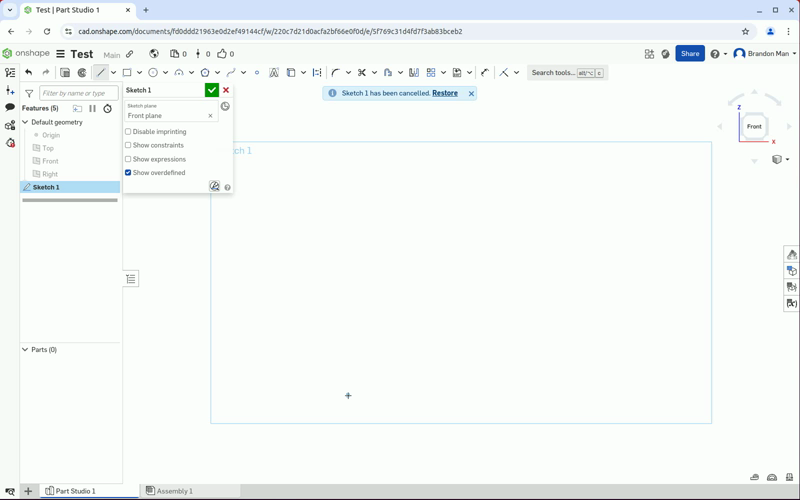
mouse_move(572, 395)
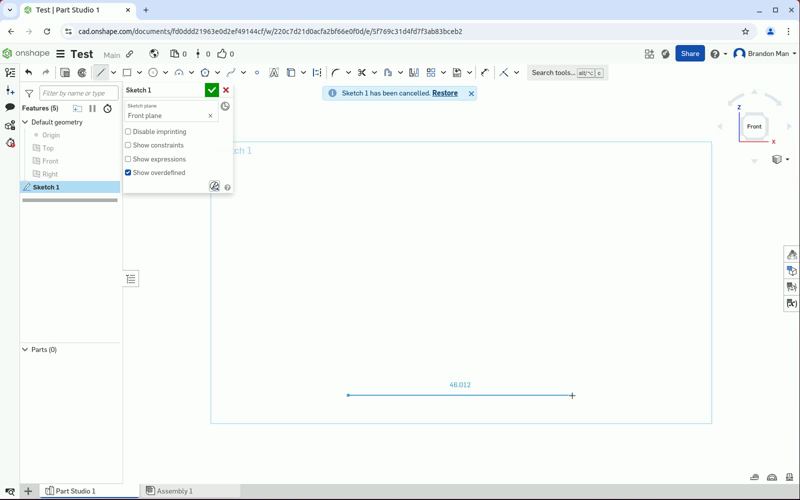
click(572, 395)
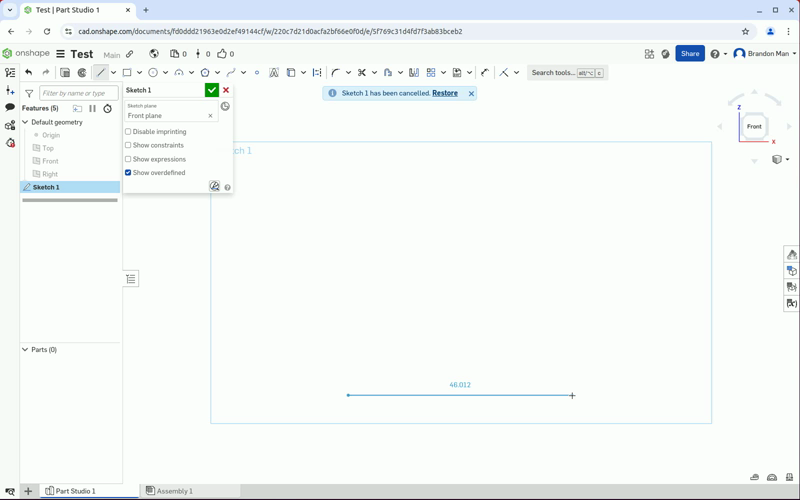
key_up(shift)
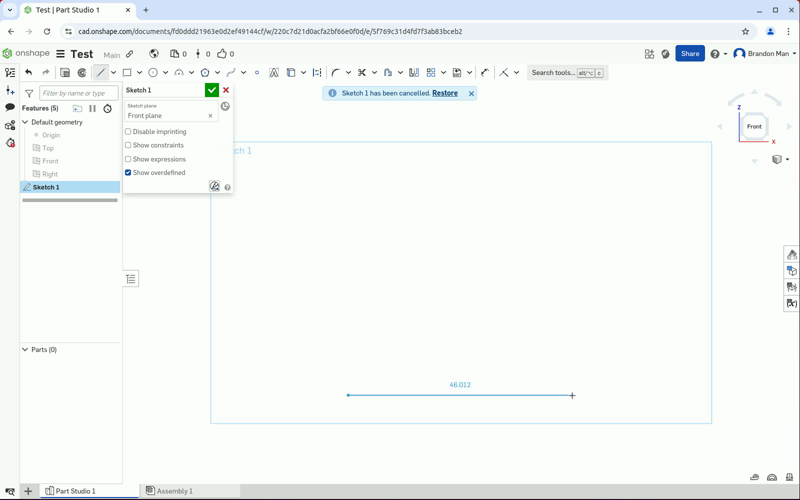
key_down(shift)
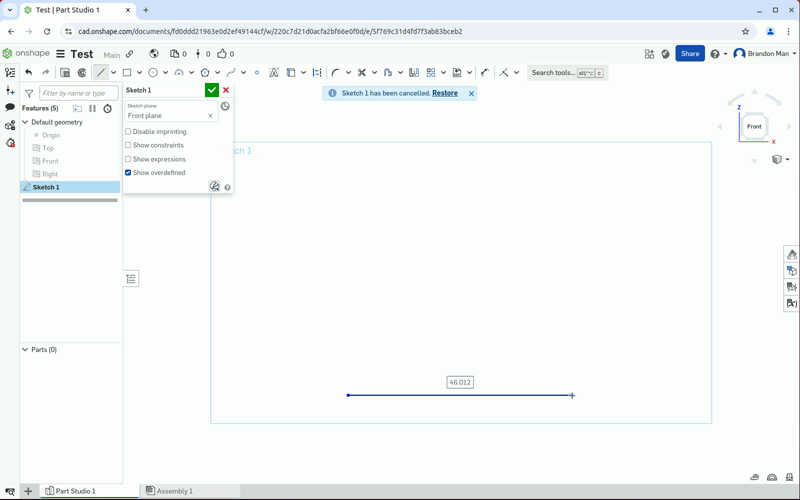
mouse_move(572, 171)
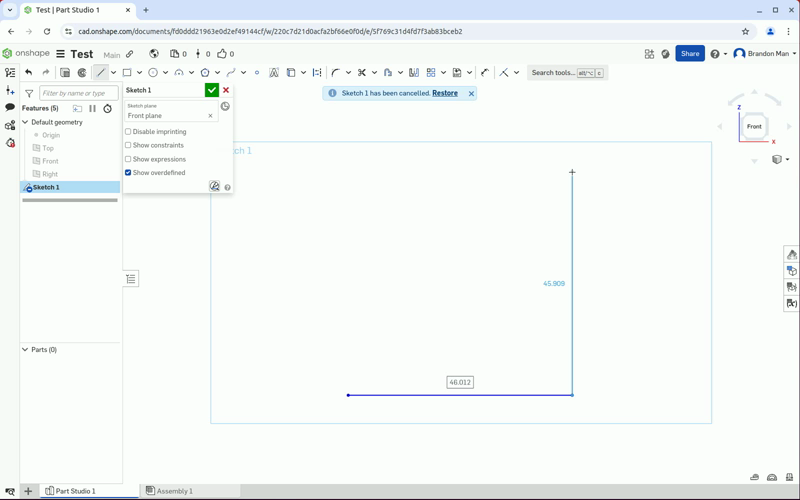
click(572, 171)
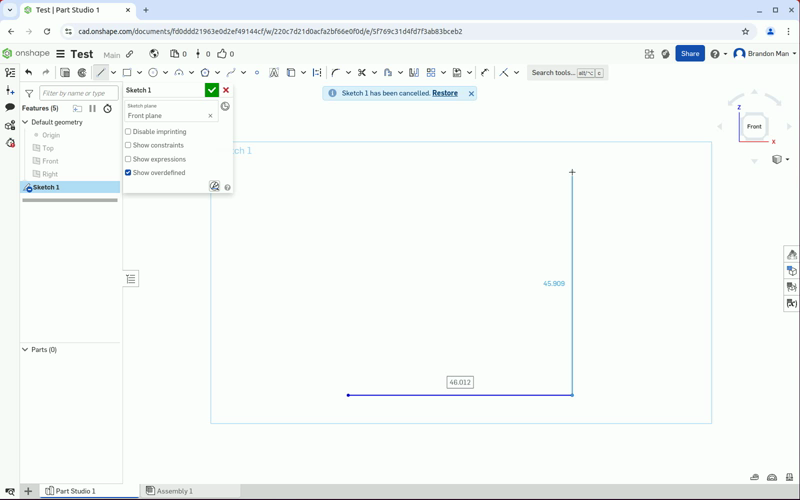
key_up(shift)
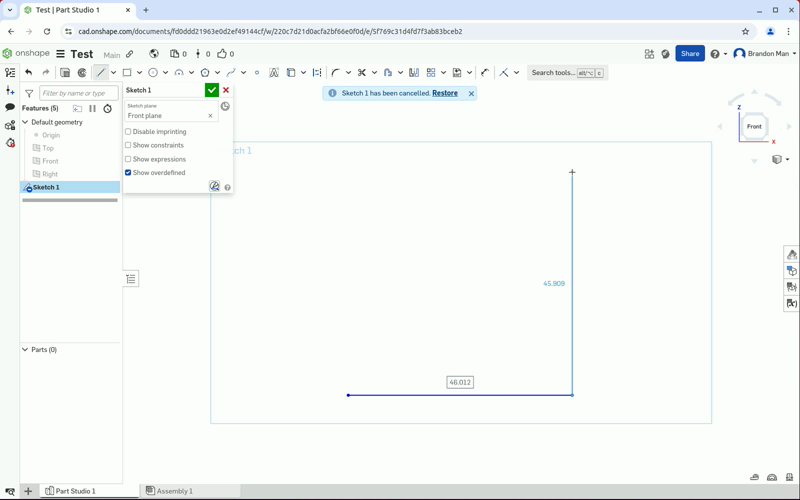
key_down(shift)
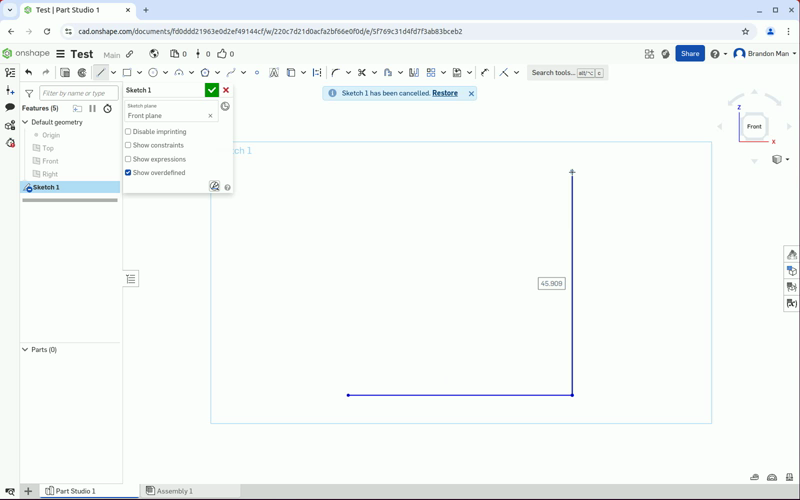
mouse_move(348, 171)
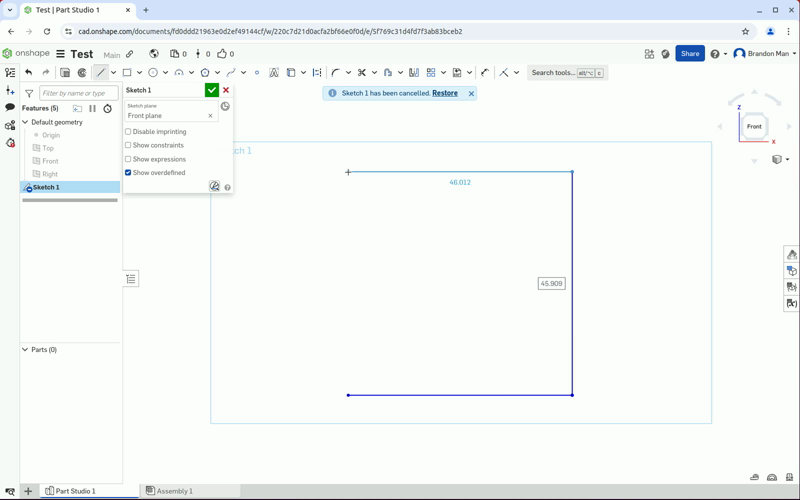
click(348, 171)
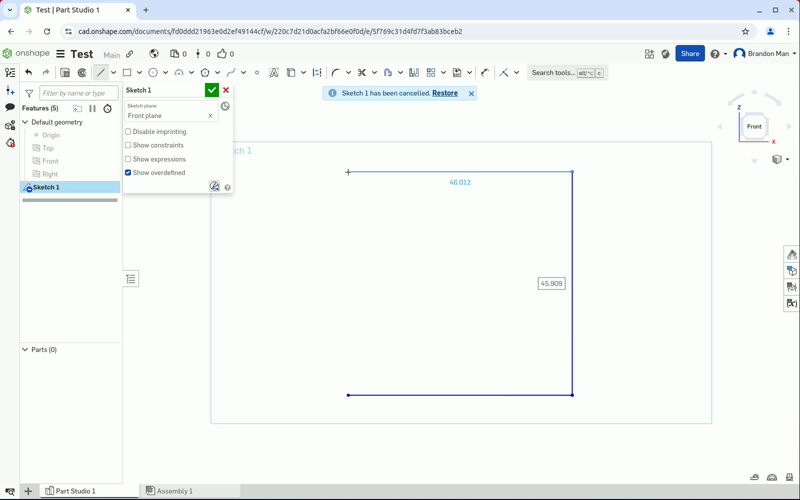
key_up(shift)
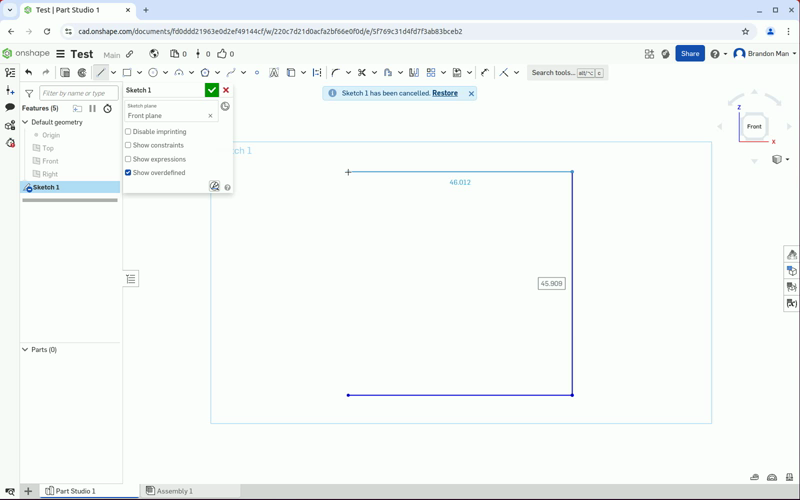
key_down(shift)
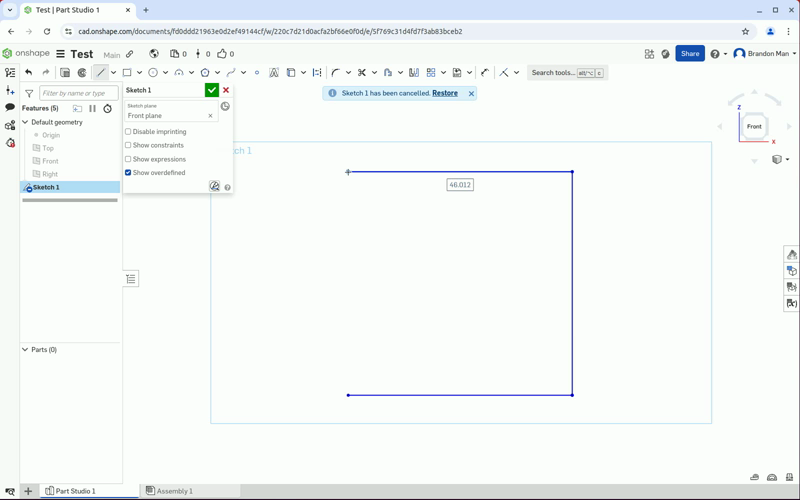
mouse_move(348, 395)
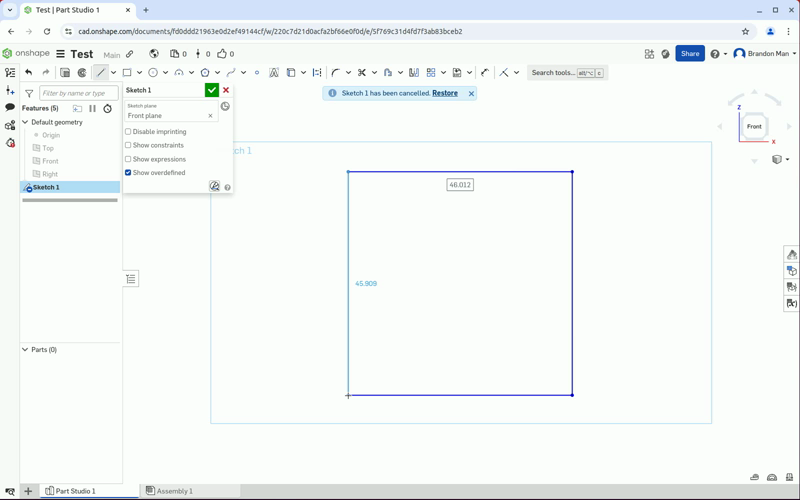
key_up(shift)
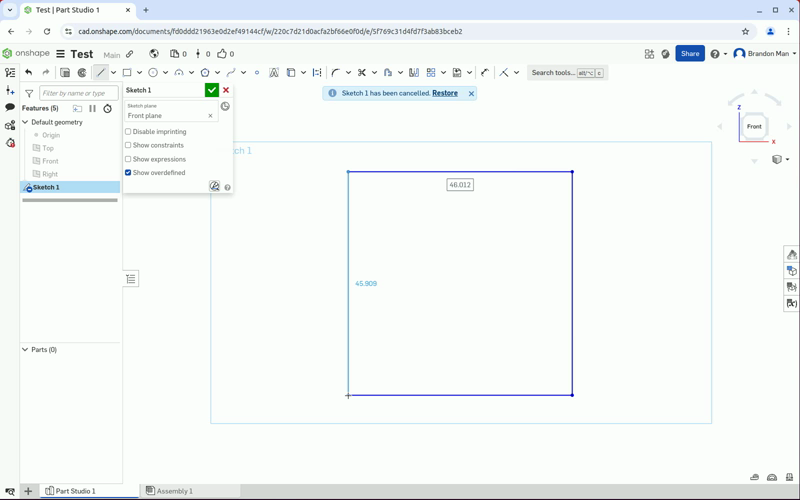
click(348, 395)
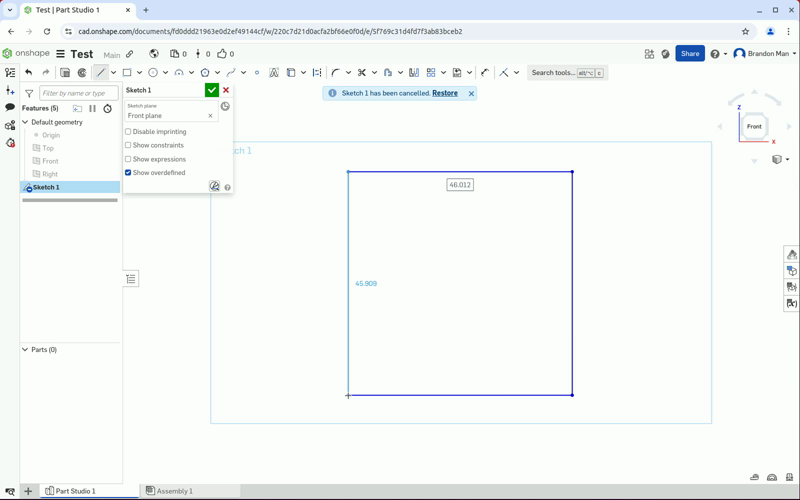
key(esc)
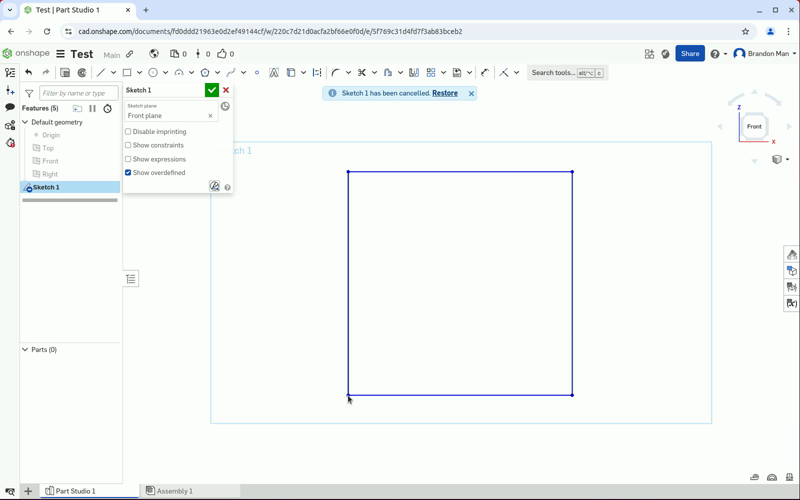
mouse_move(533, 352)
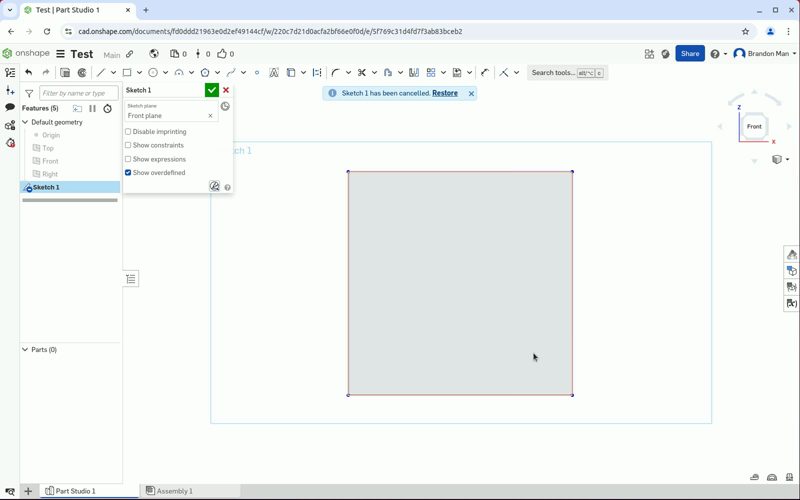
click(533, 352)
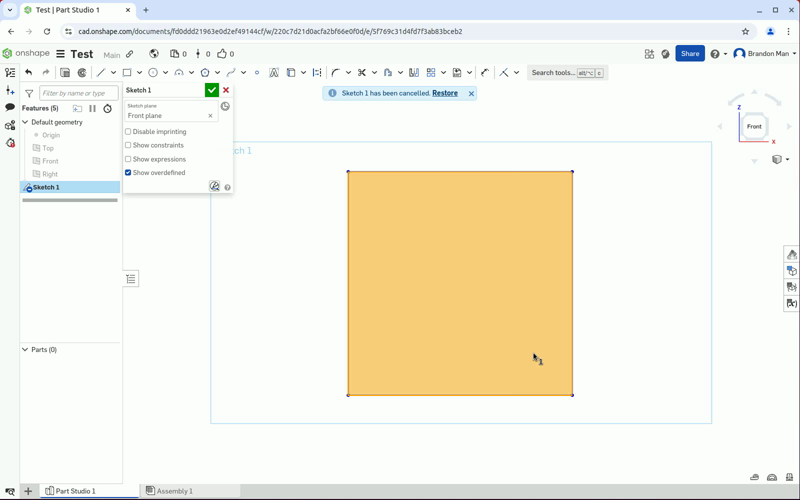
mouse_move(73, 352)
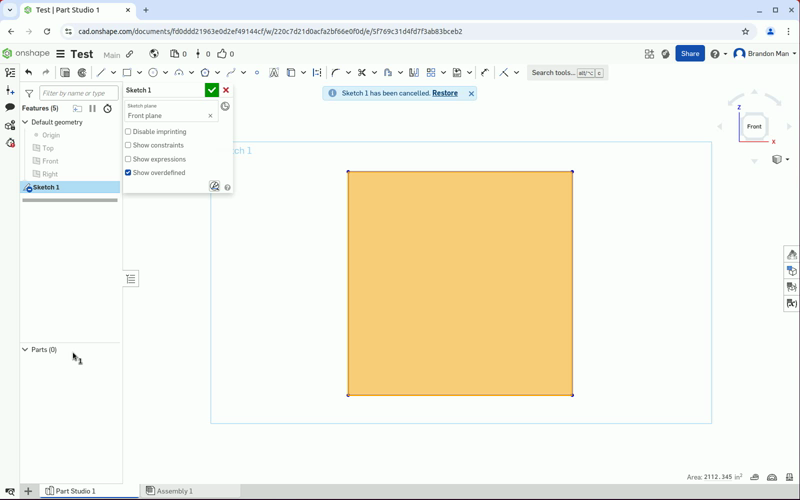
key(shift+y)
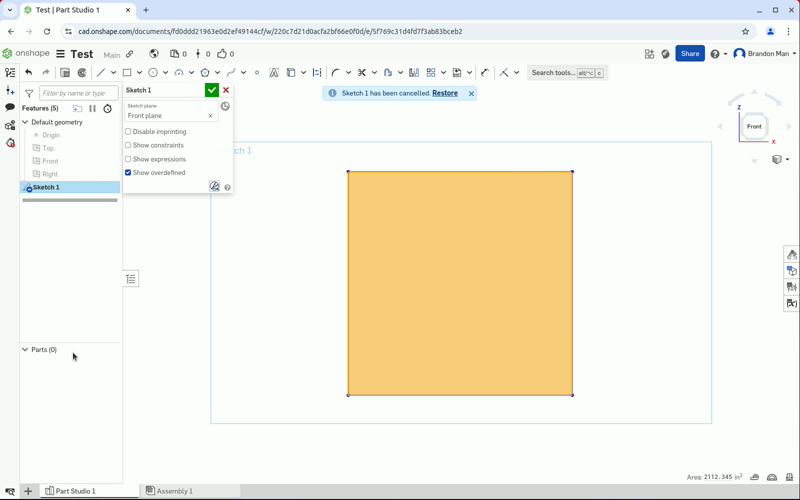
key(shift+e)
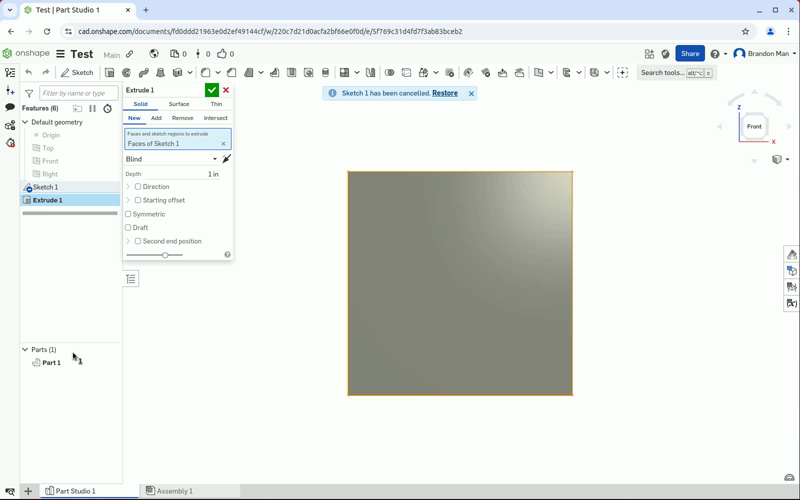
mouse_move(143, 106)
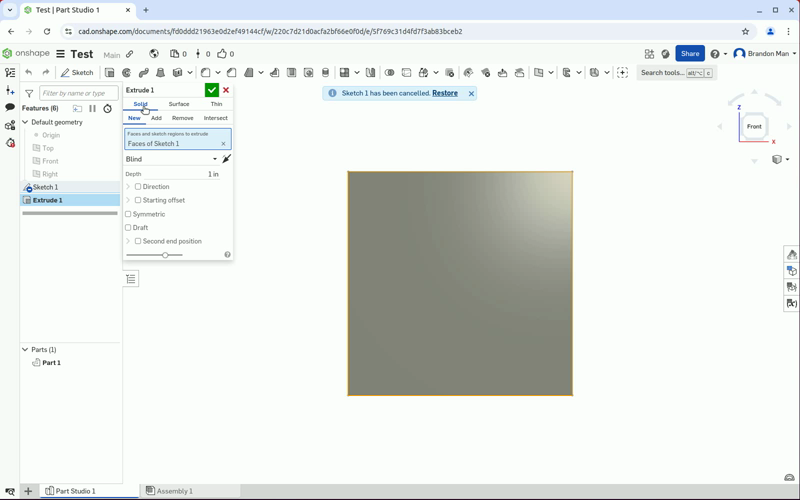
click(143, 106)
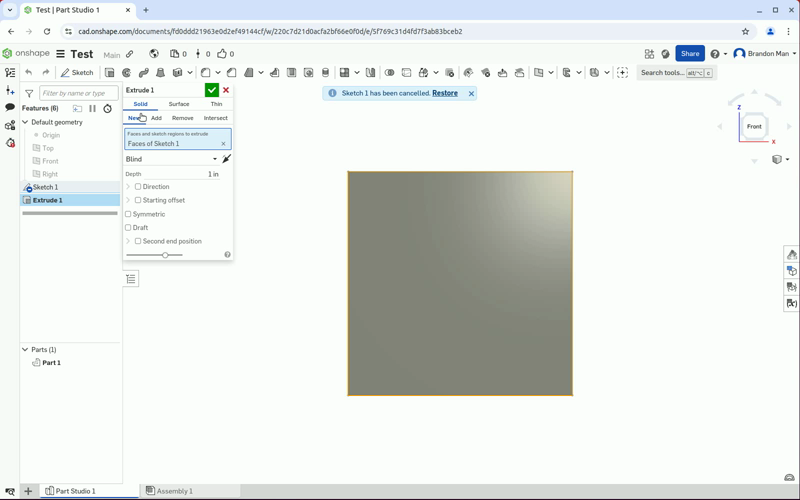
mouse_move(137, 120)
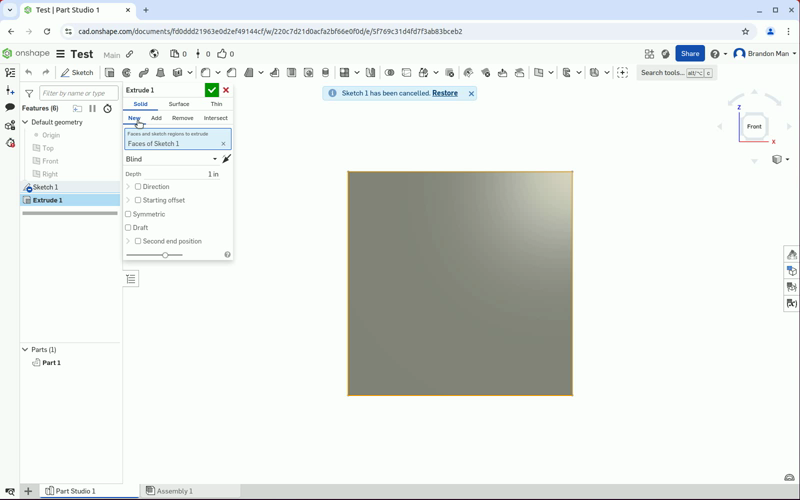
click(137, 120)
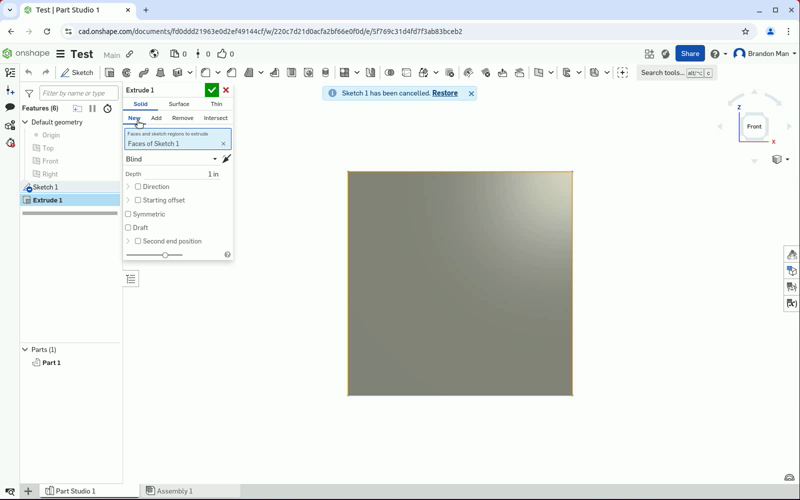
key(tab, 4)
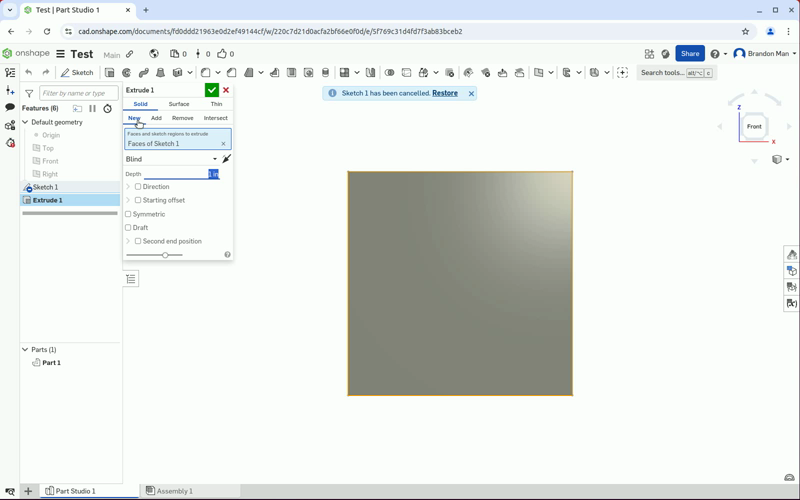
text(23.108)
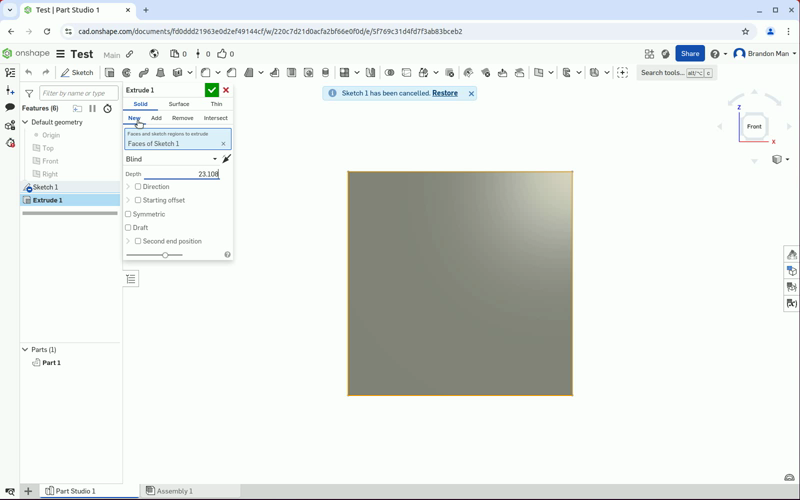
key(tab, 3)
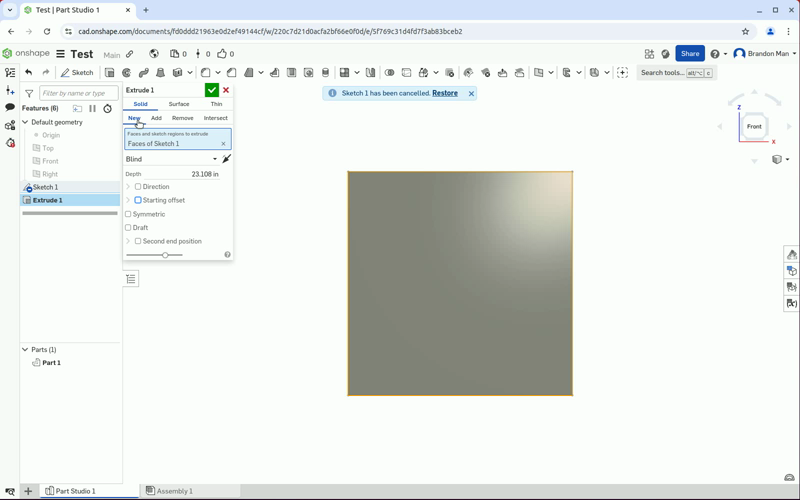
key(tab, 2)
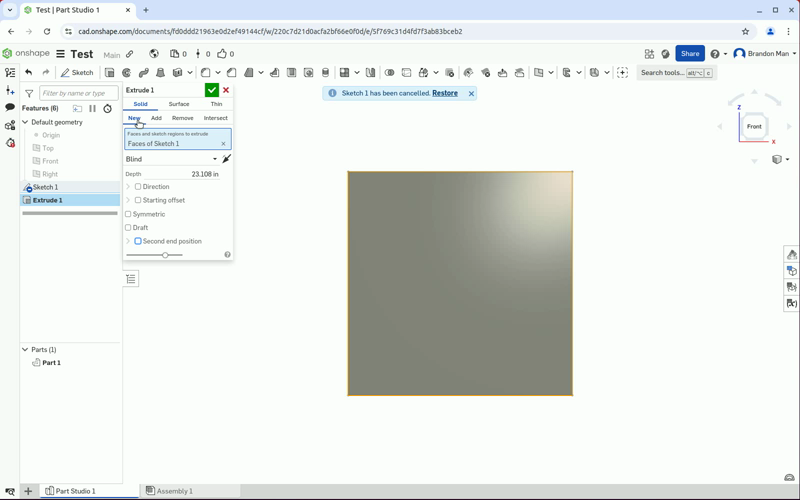
key(space)
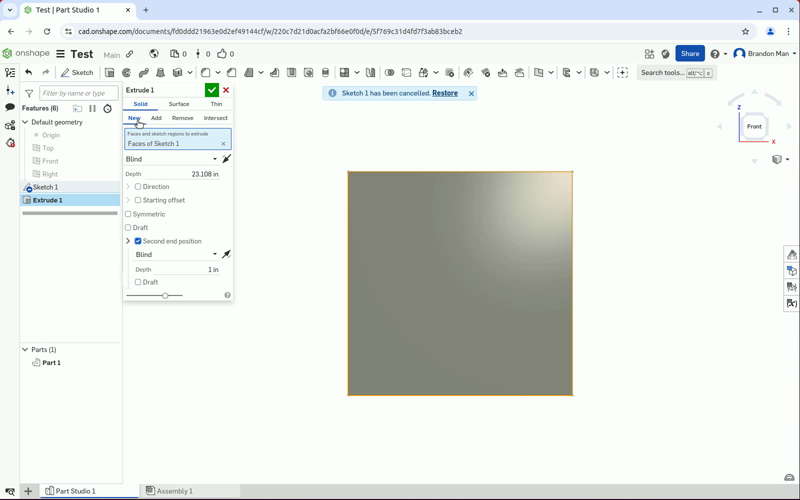
key(tab, 3)
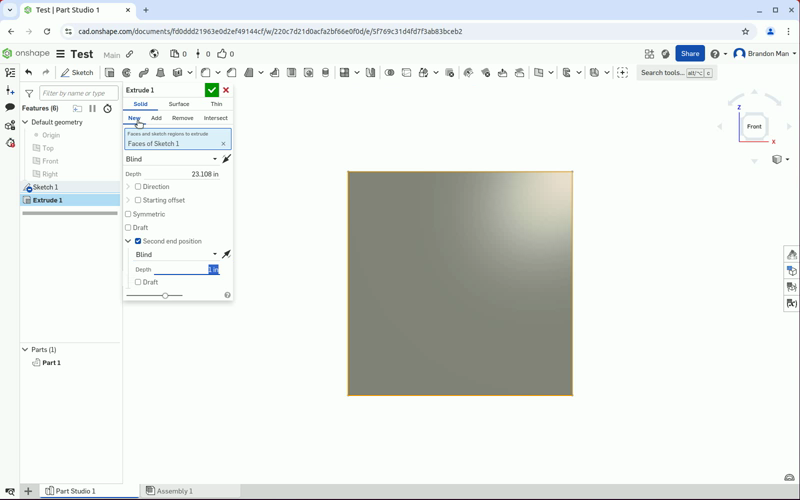
text(23.108)
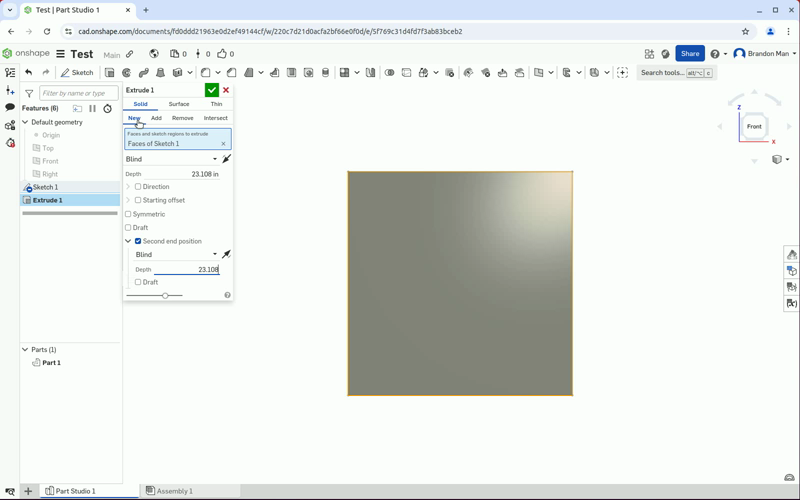
key(enter)
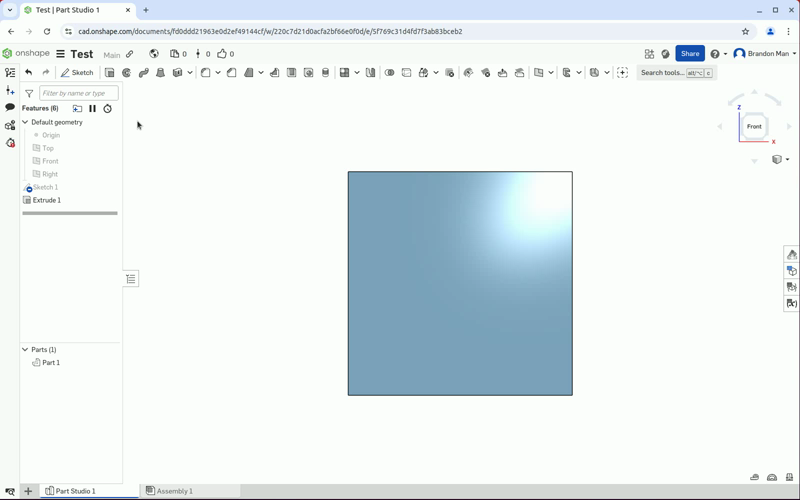
key(shift+h)
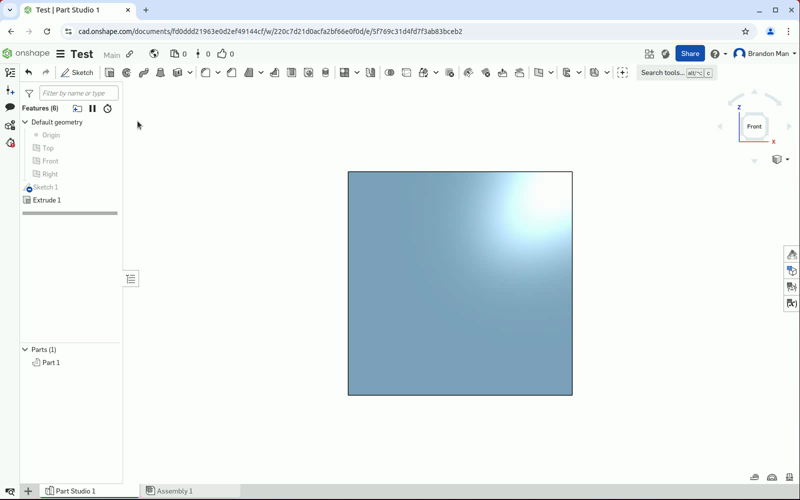
key(shift+h)
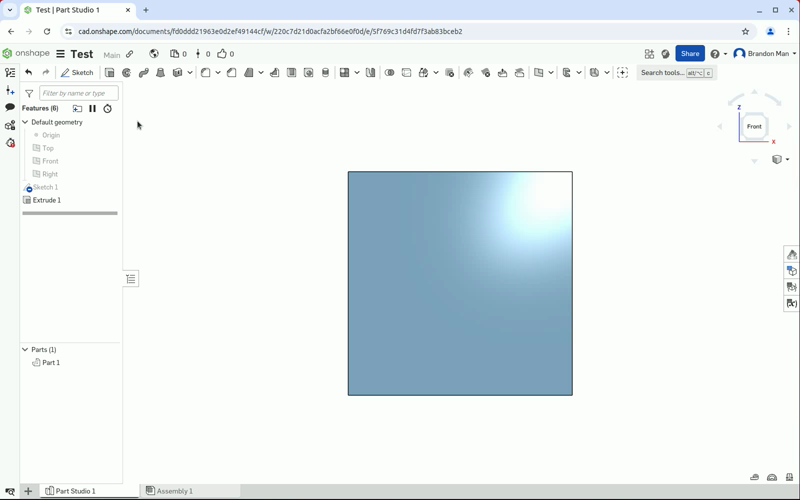
mouse_move(73, 189)
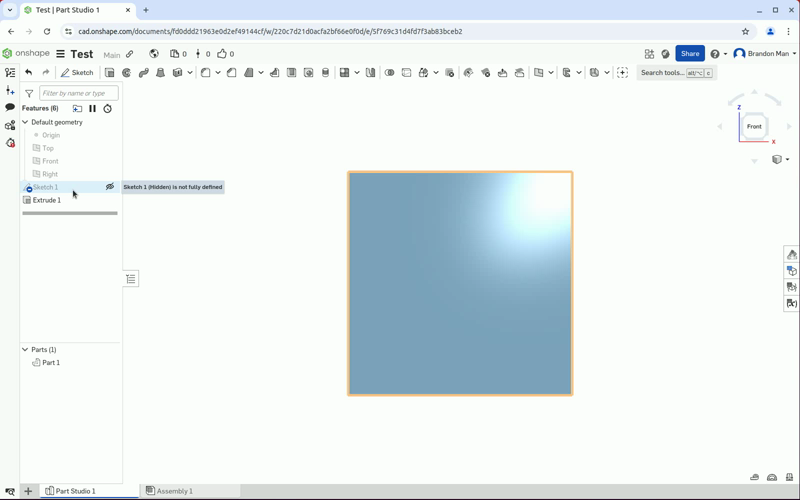
click(73, 189)
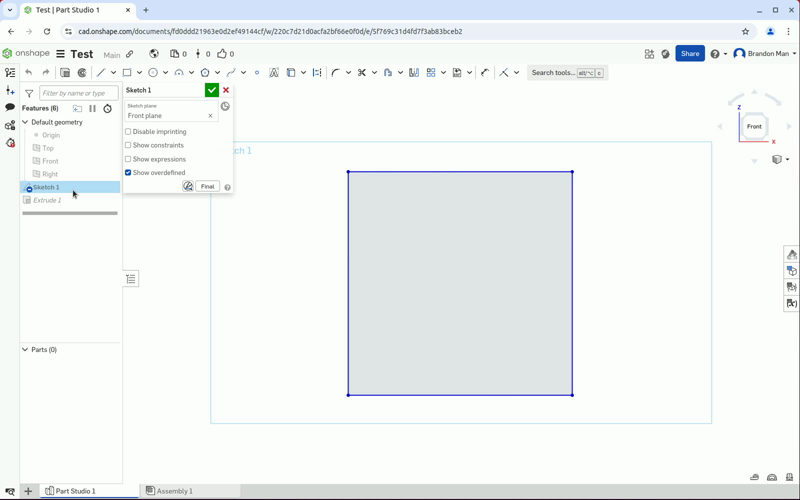
mouse_move(229, 92)
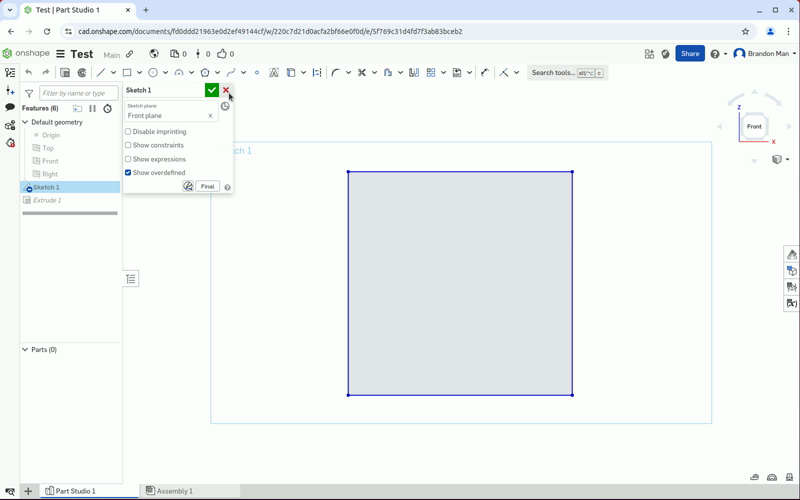
click(229, 92)
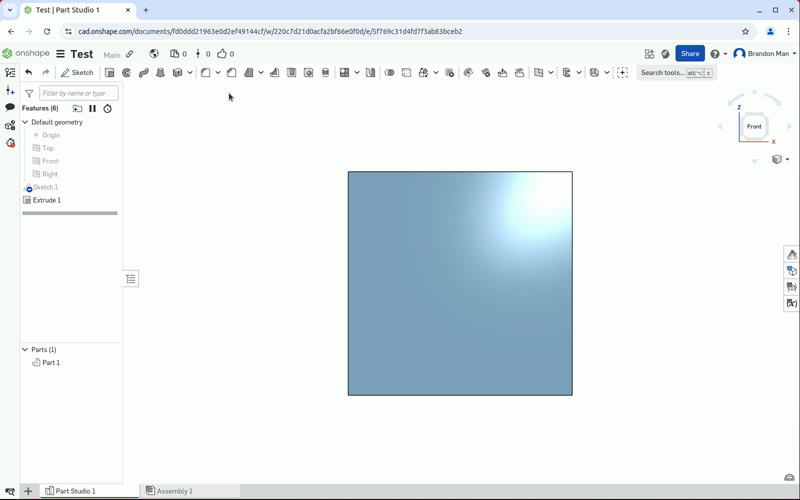
mouse_move(541, 75)
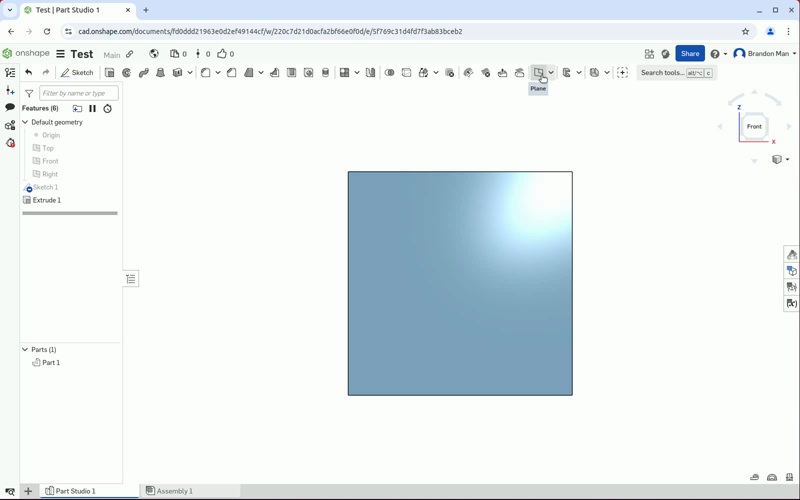
click(541, 75)
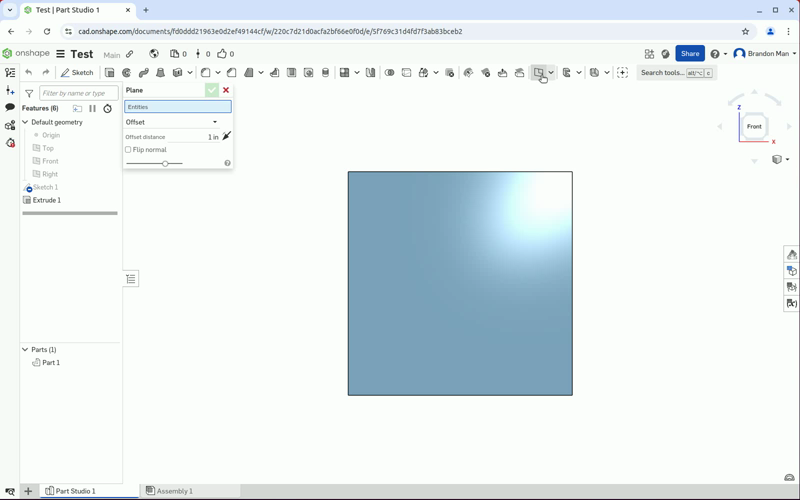
mouse_move(73, 163)
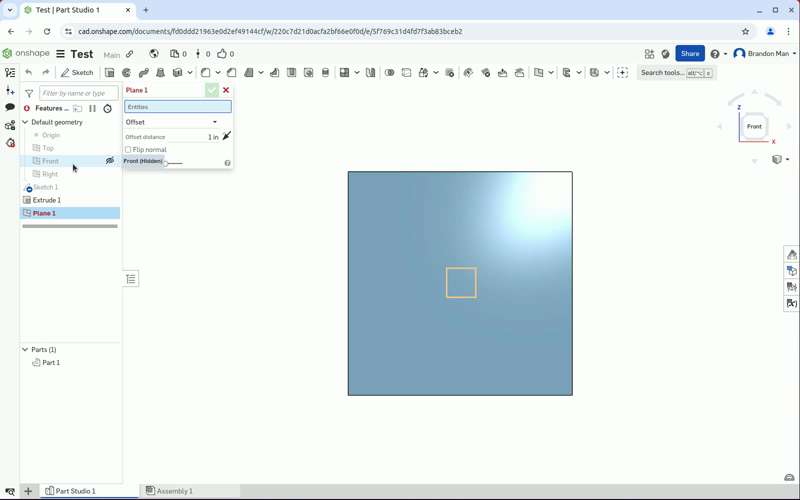
click(73, 163)
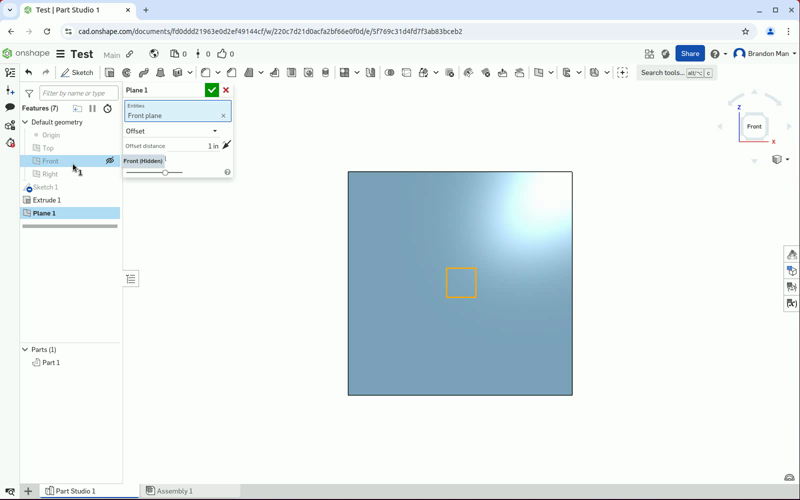
key(tab, 2)
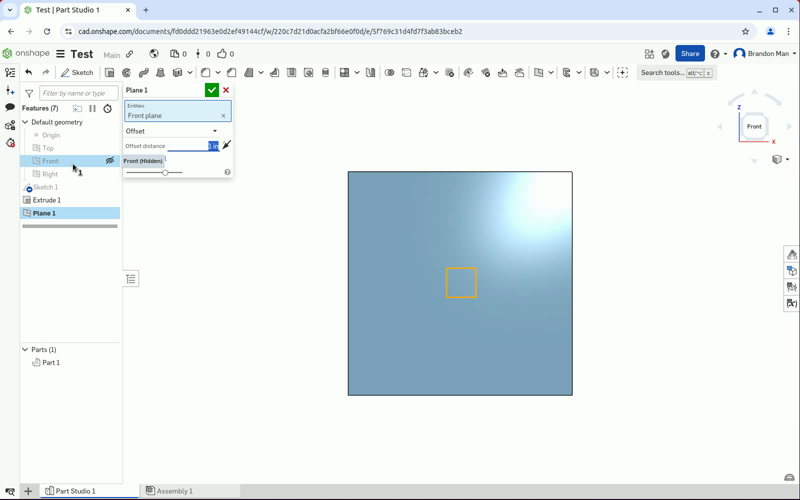
text(23.108)
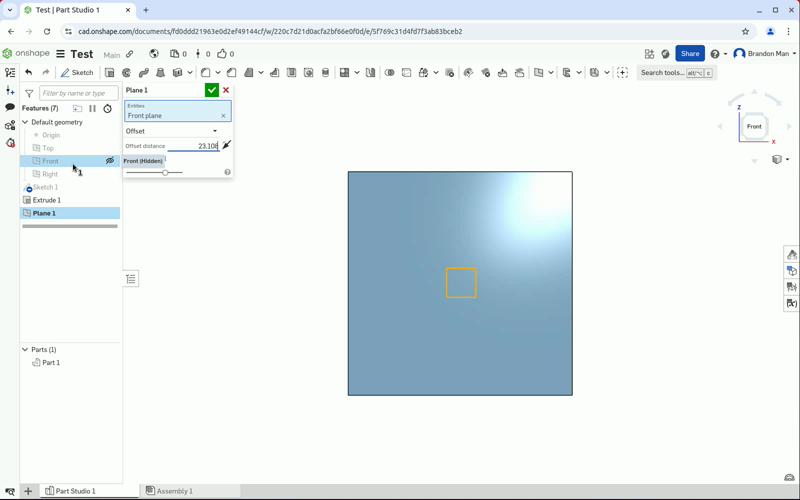
key(enter, 2)
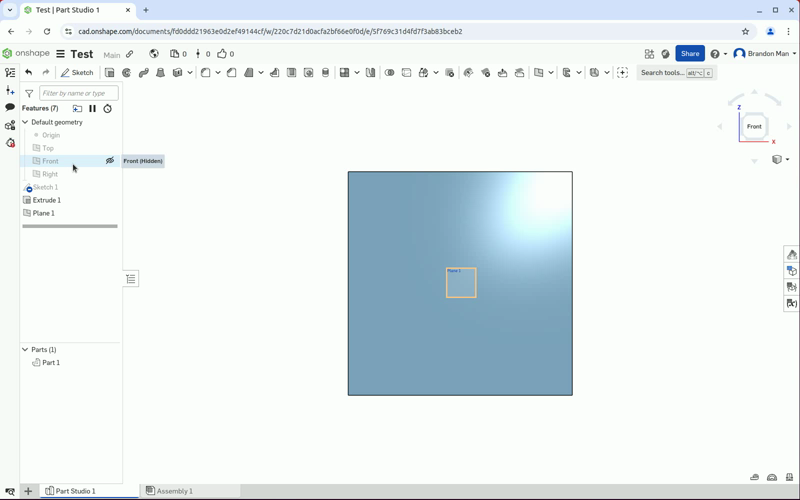
key(shift+s)
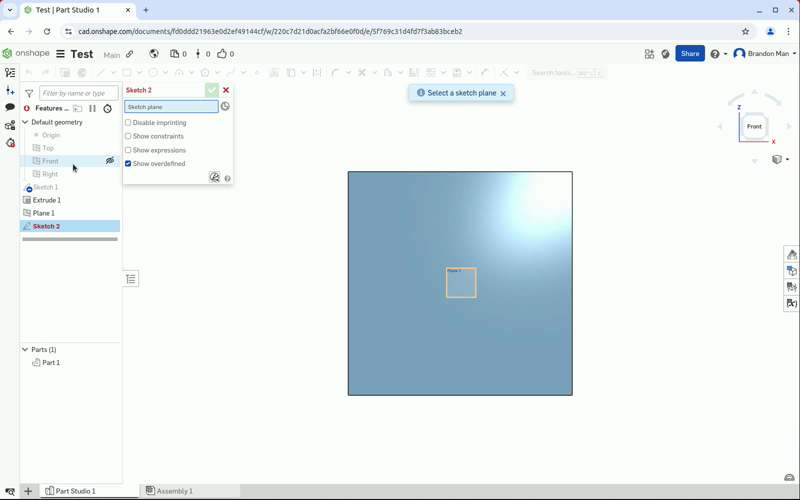
mouse_move(73, 215)
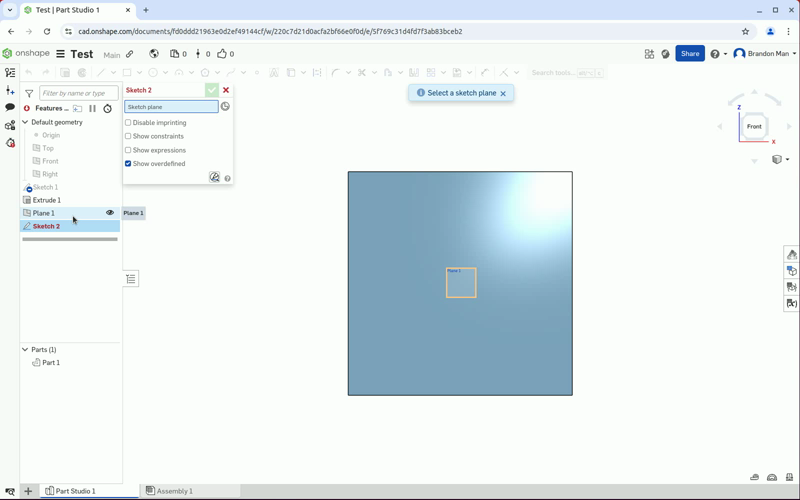
click(73, 215)
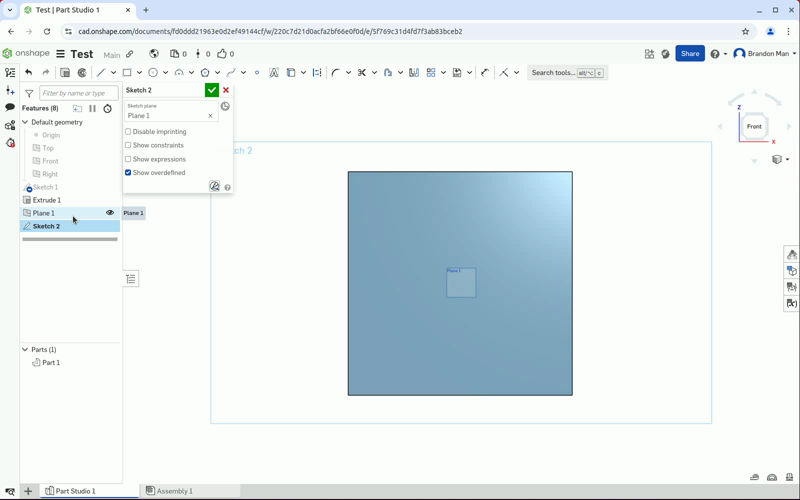
mouse_move(73, 352)
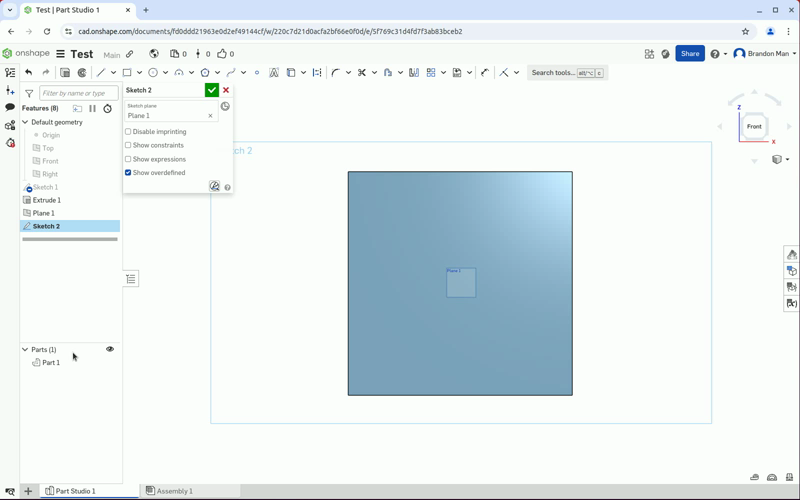
key(y)
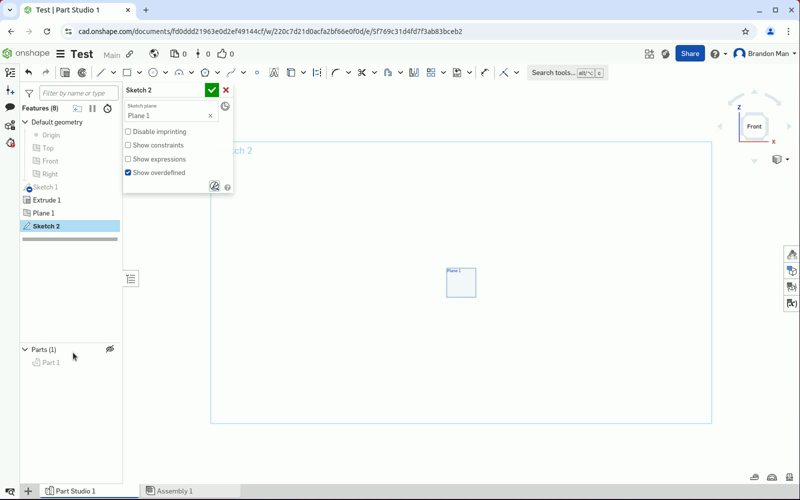
key(c)
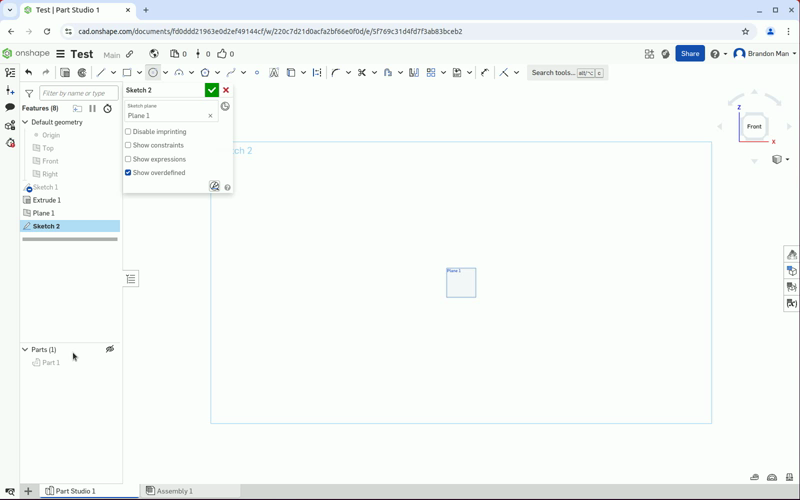
key_down(shift)
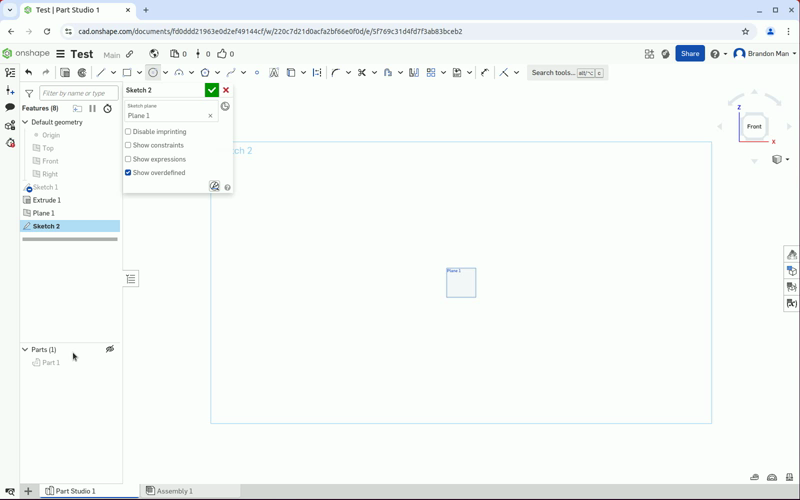
mouse_move(461, 282)
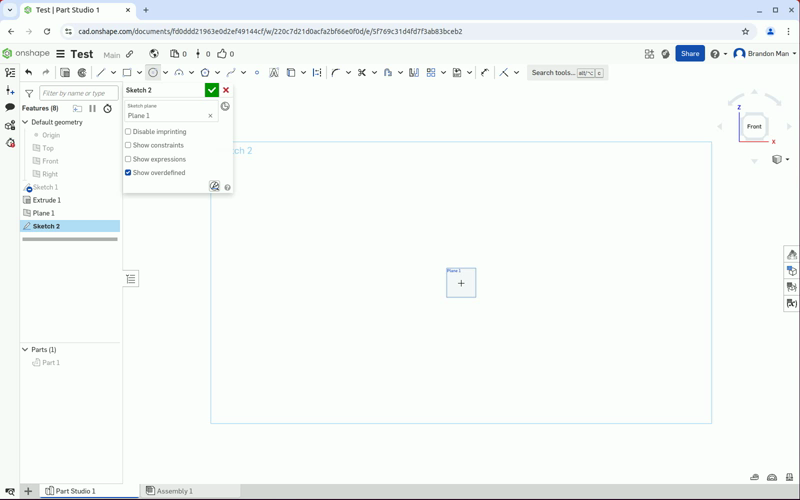
click(461, 282)
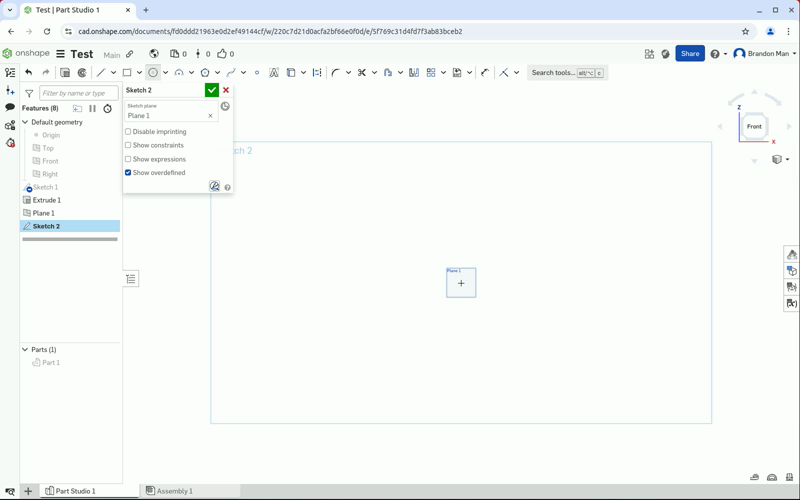
key_up(shift)
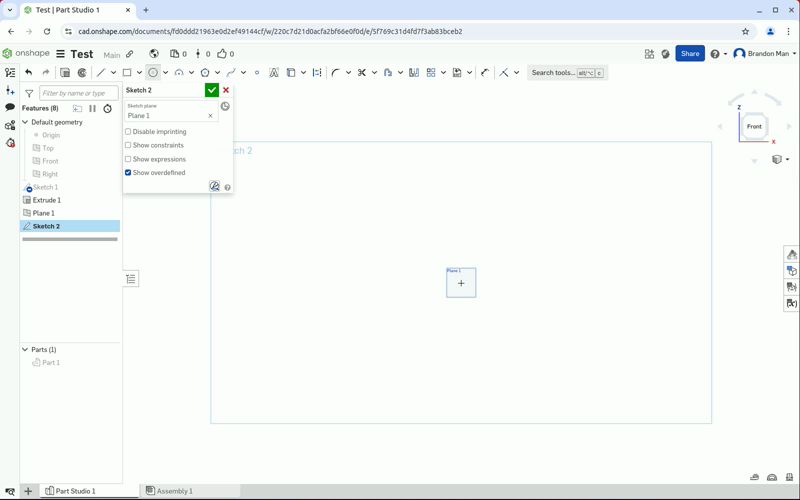
mouse_move(516, 282)
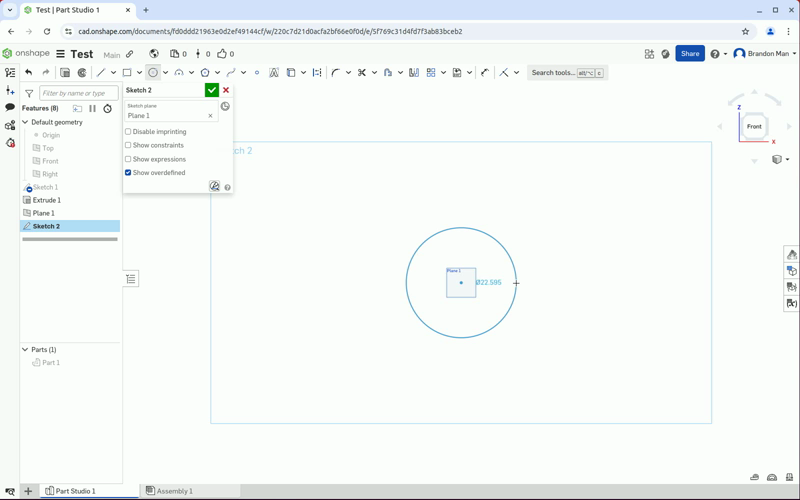
click(516, 282)
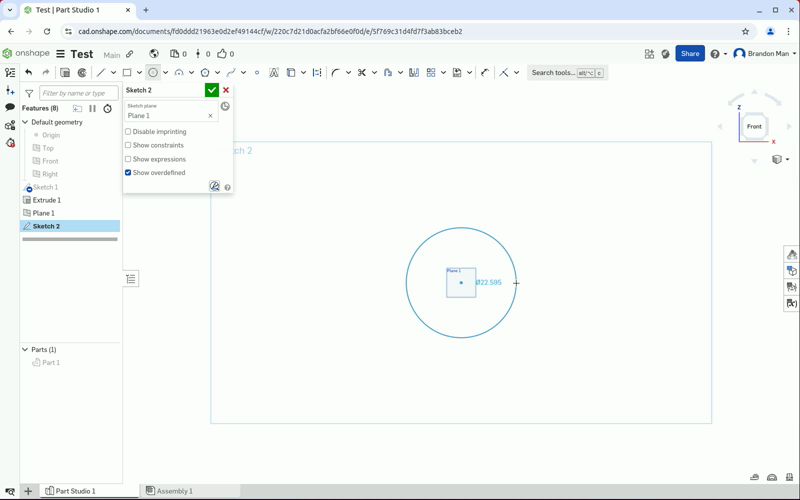
key(esc)
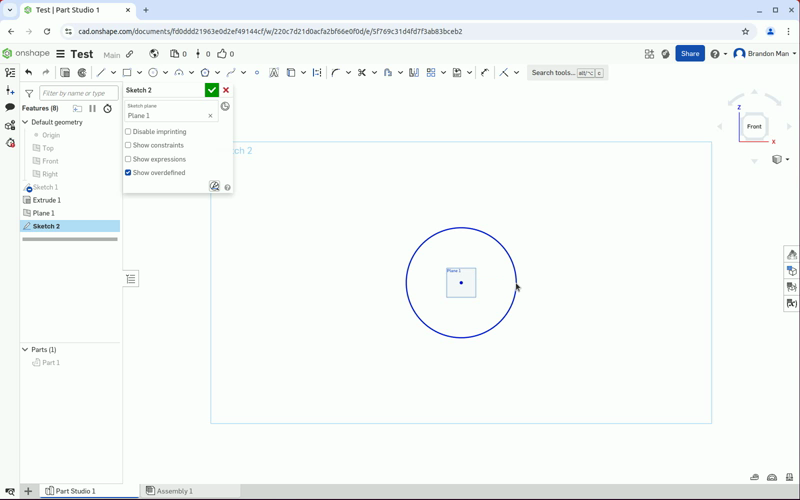
mouse_move(439, 248)
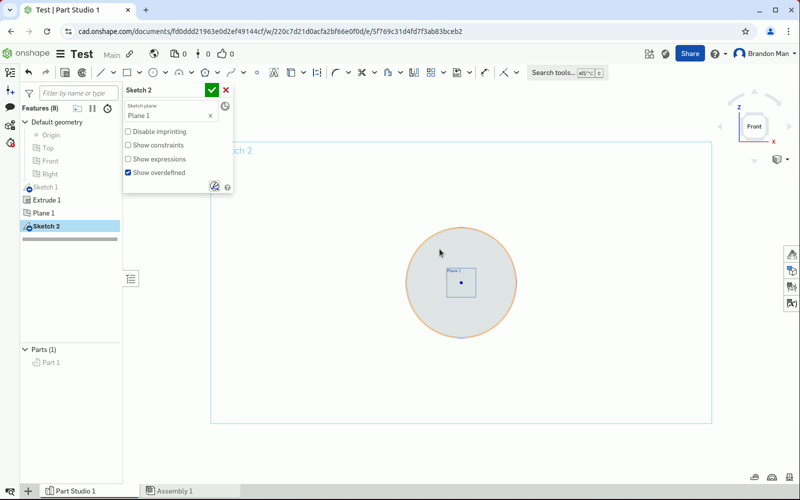
click(439, 248)
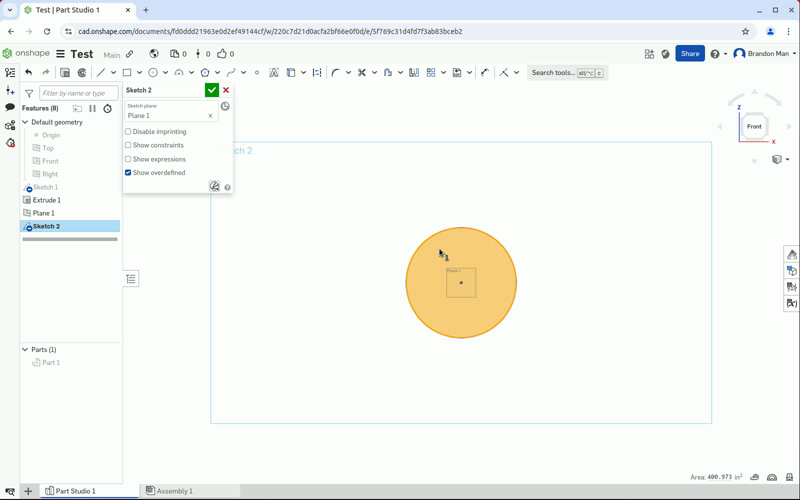
mouse_move(73, 352)
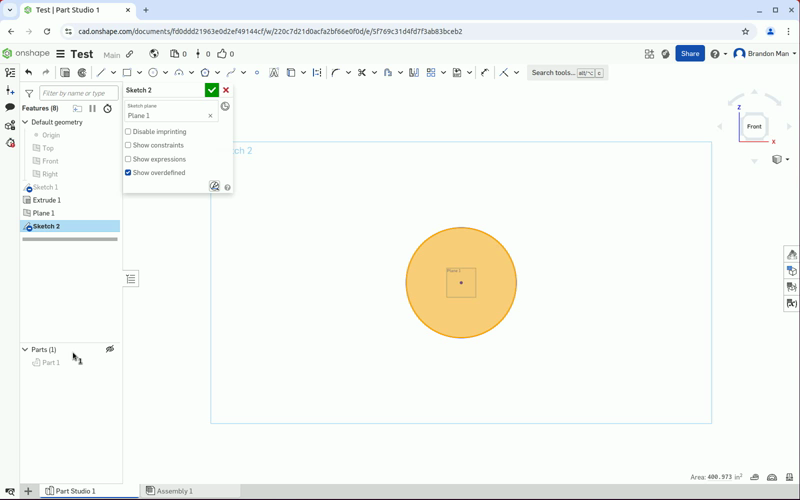
key(shift+y)
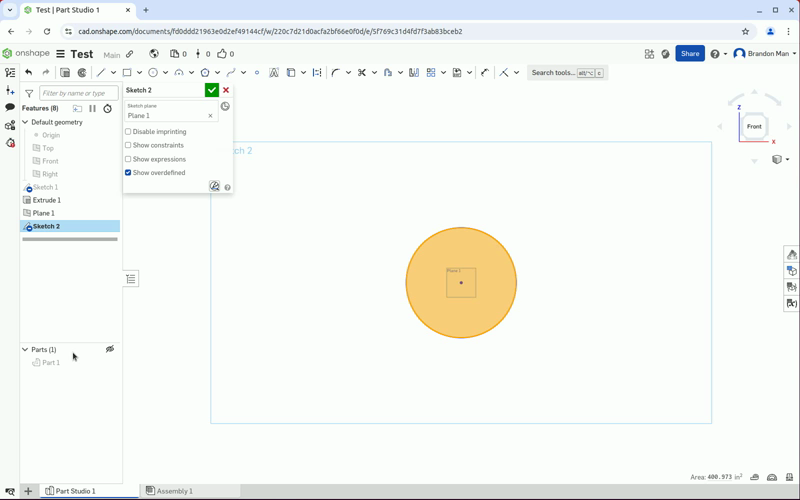
key(shift+e)
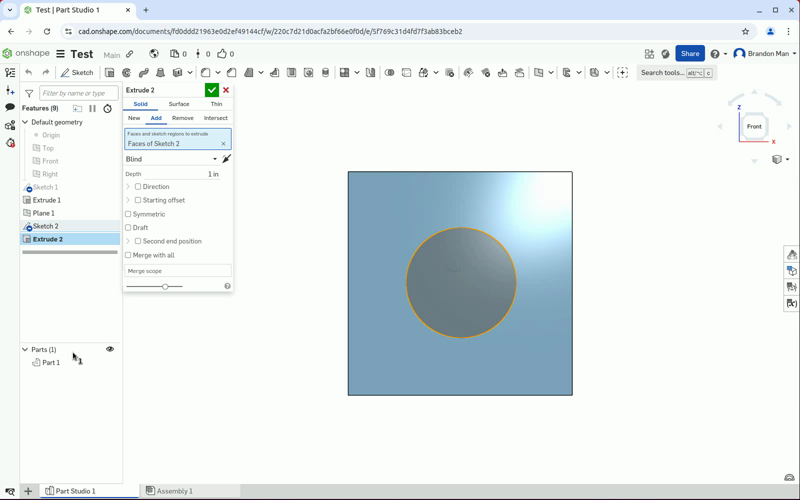
mouse_move(143, 106)
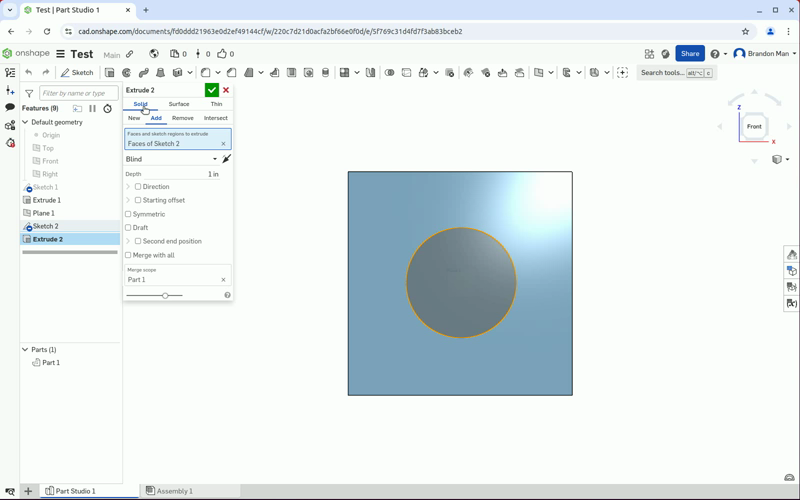
click(143, 106)
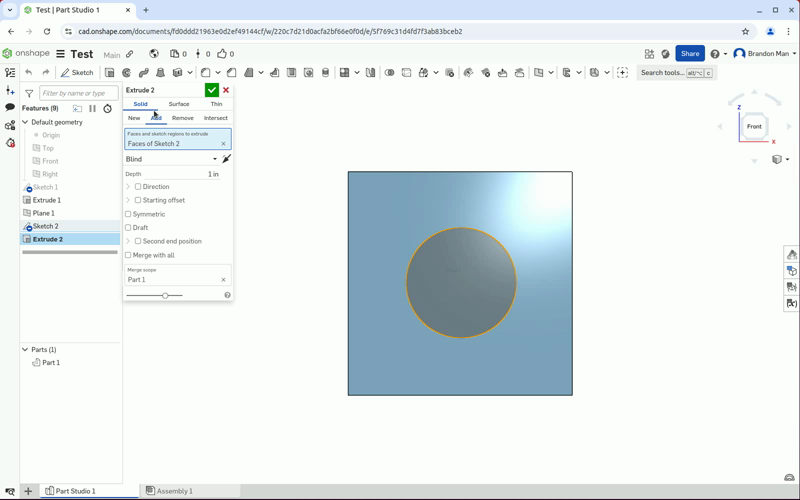
mouse_move(186, 120)
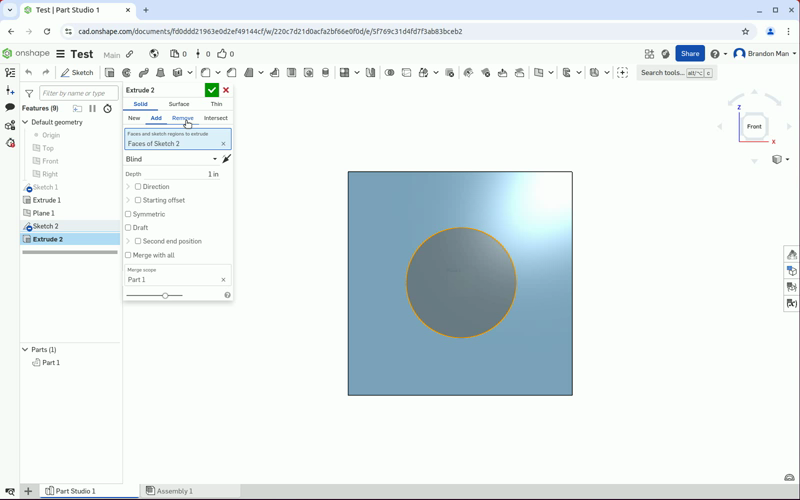
click(186, 120)
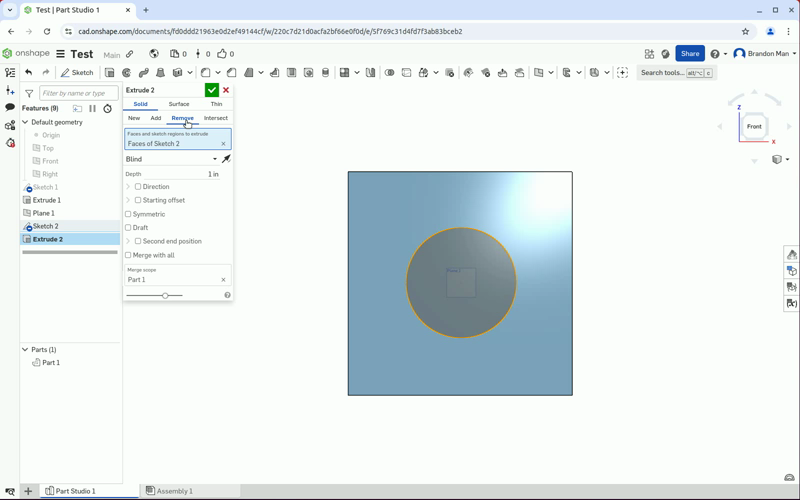
key(tab, 4)
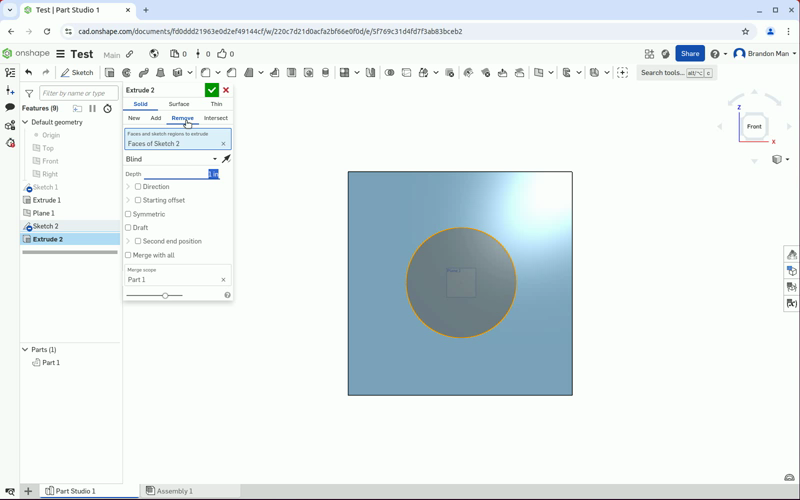
text(30.811)
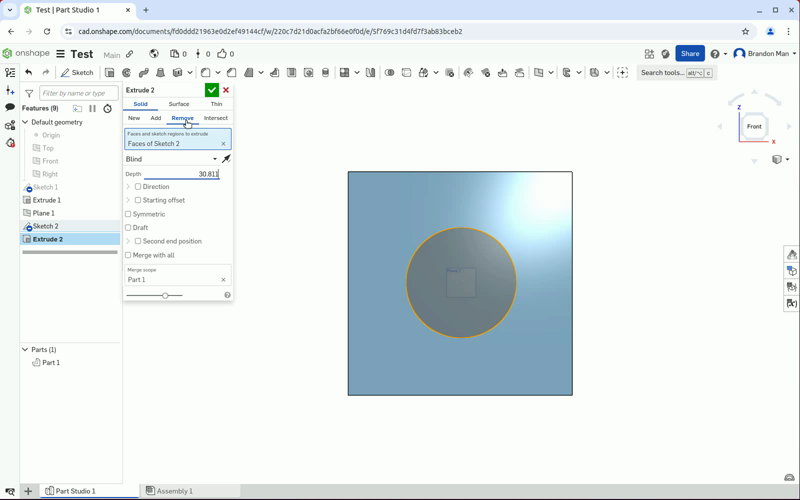
key(tab, 6)
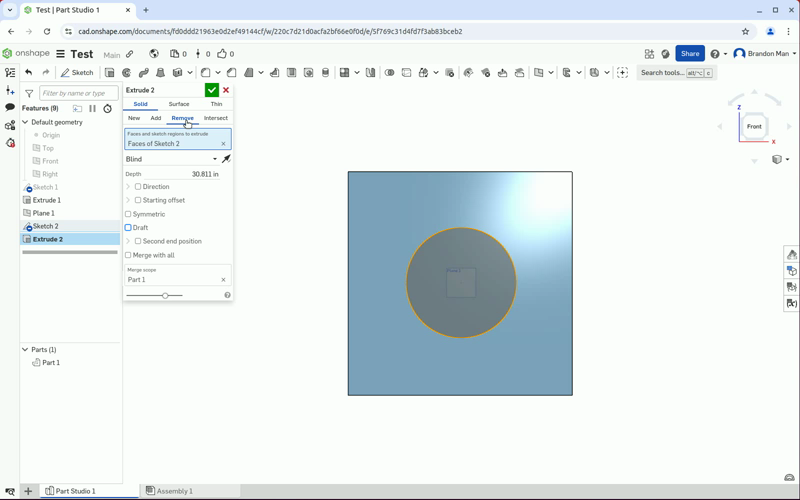
key(space)
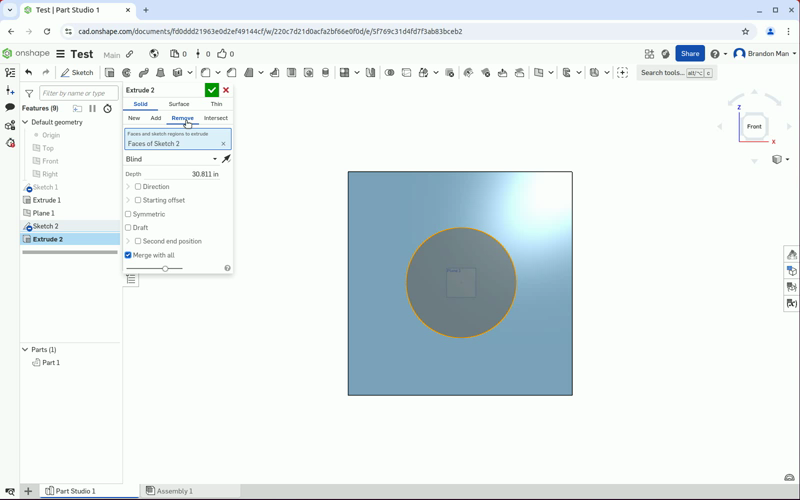
key(enter)
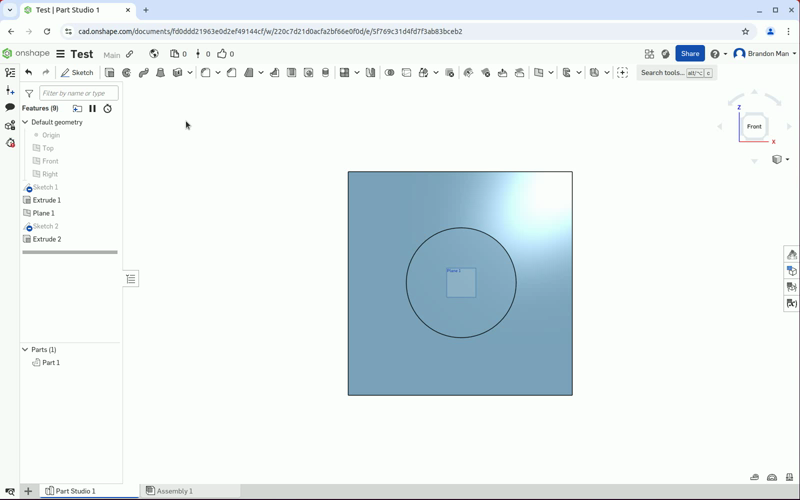
key(shift+h)
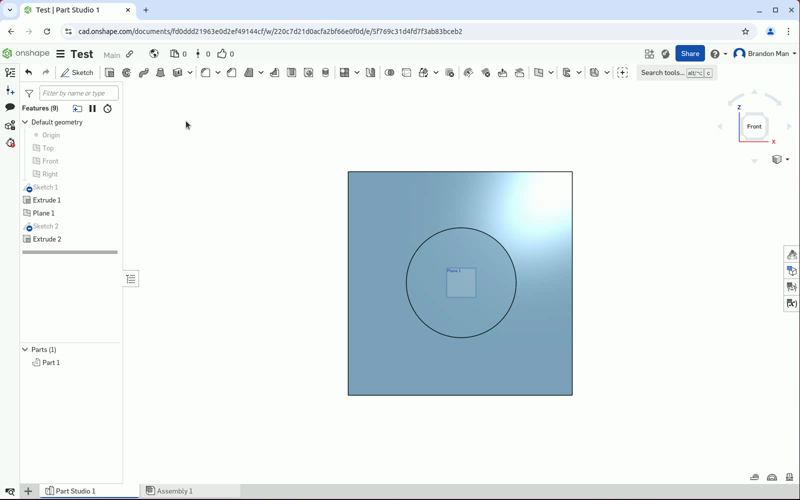
key(shift+h)
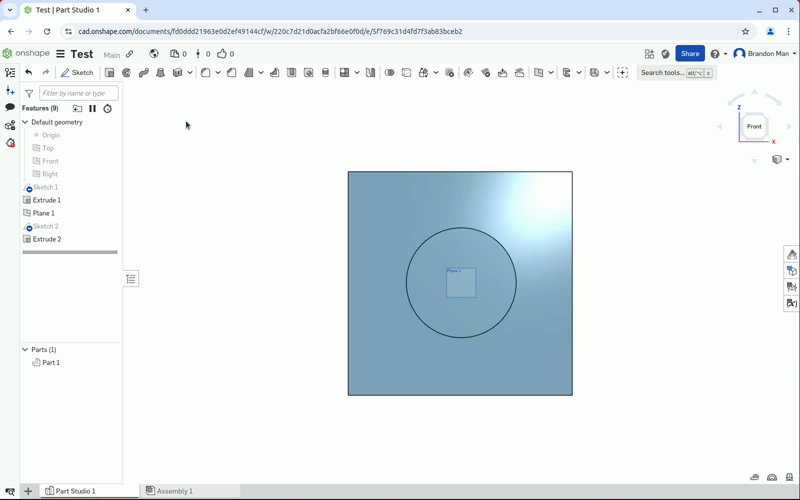
mouse_move(73, 189)
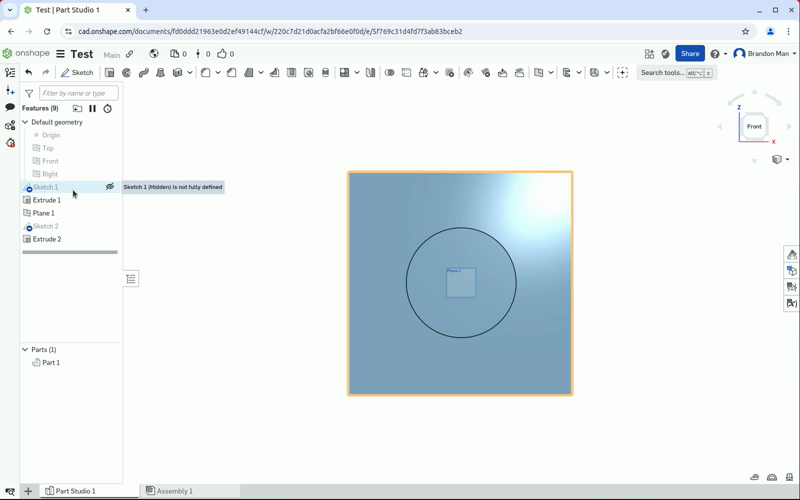
click(73, 189)
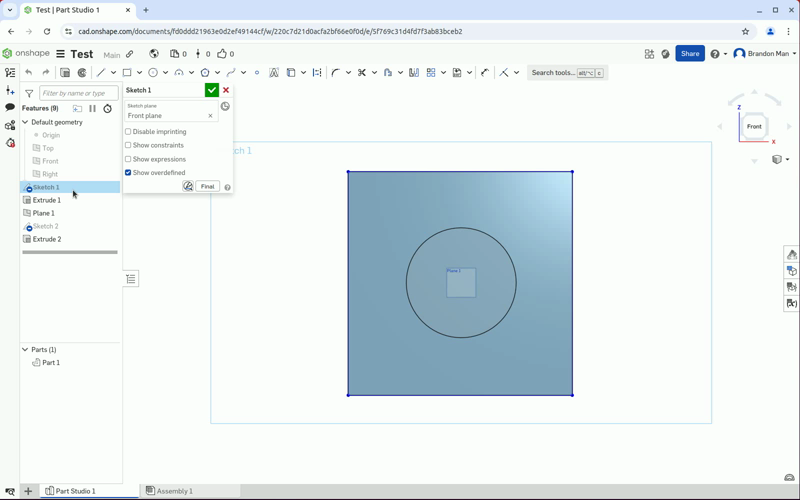
mouse_move(229, 92)
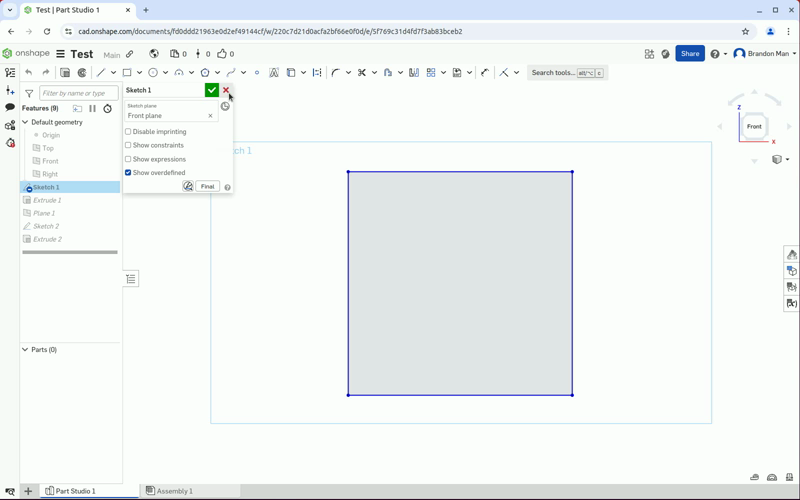
click(229, 92)
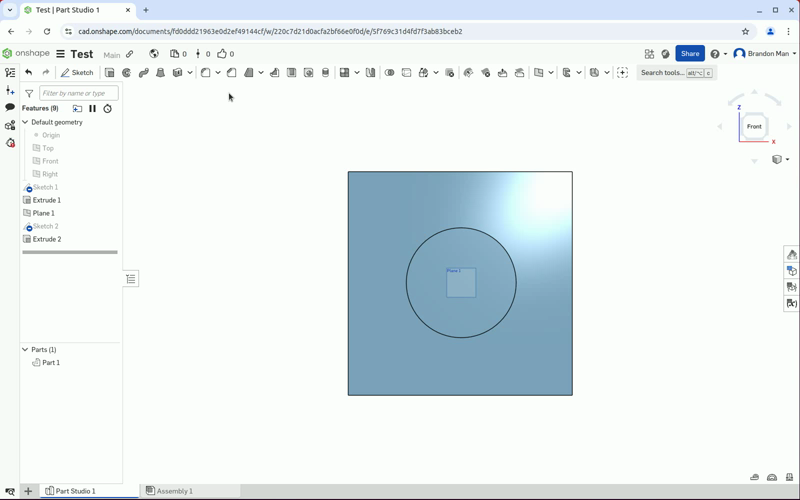
mouse_move(73, 352)
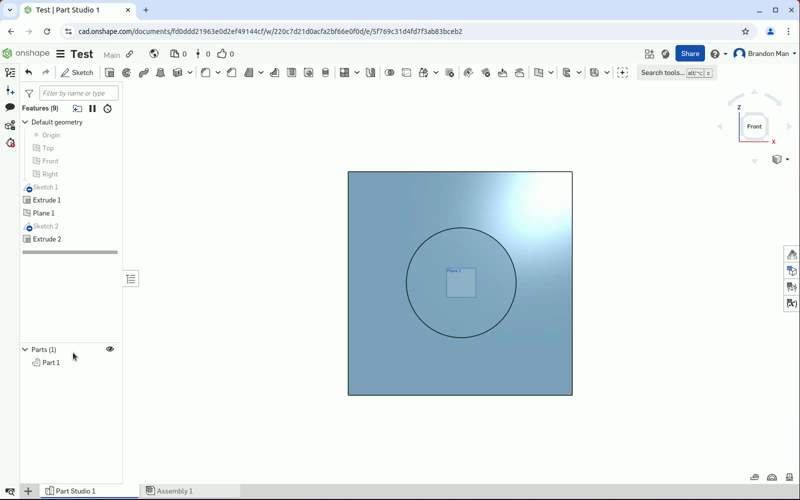
key(y)
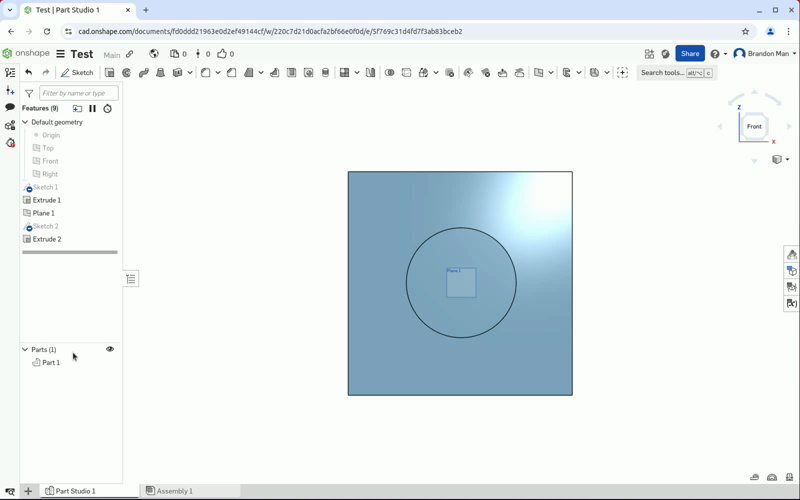
key(shift+p)
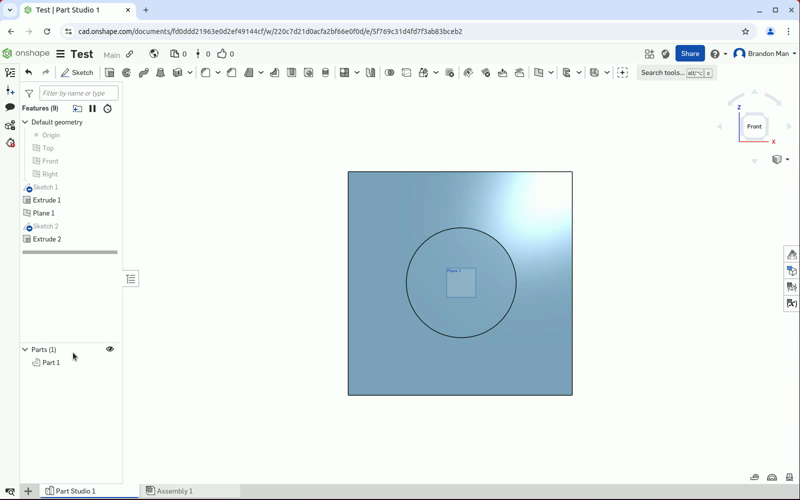
key(space)
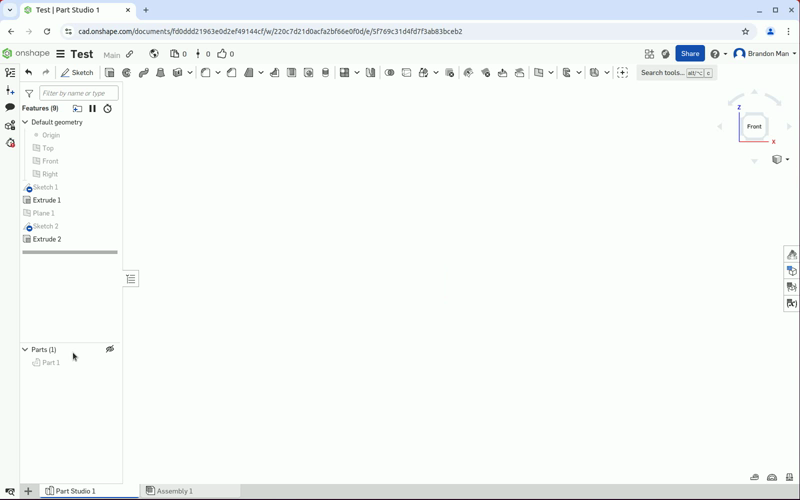
key_down(shift)
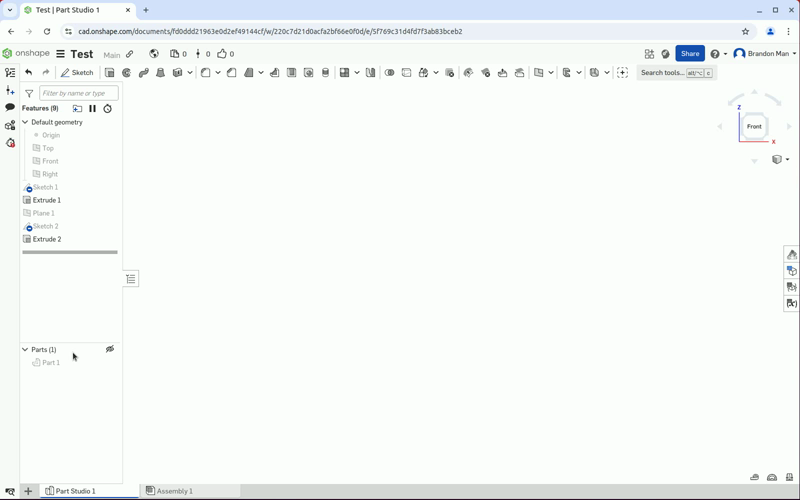
key(down)
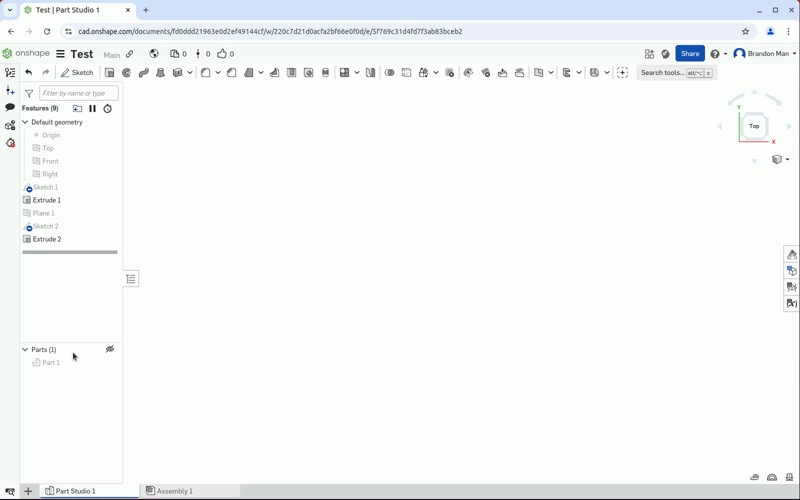
key_up(shift)
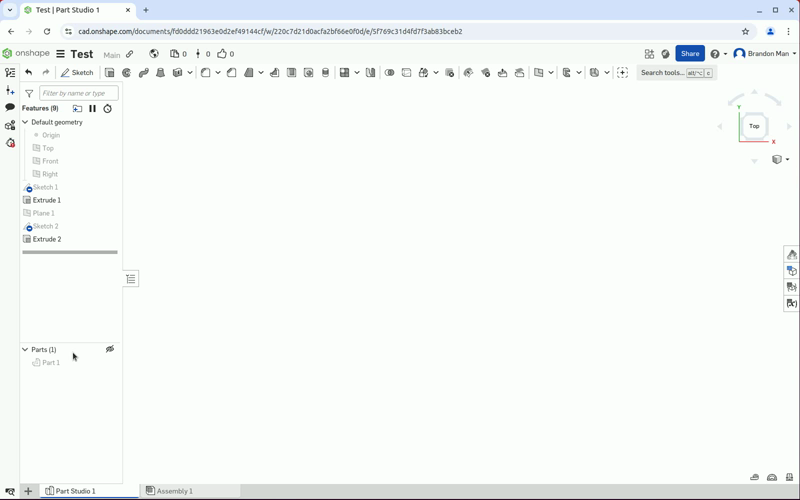
mouse_move(73, 352)
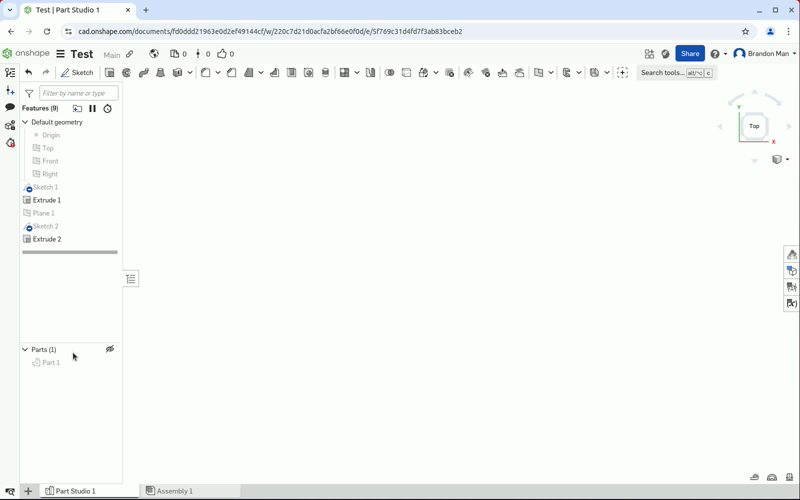
key(shift+y)
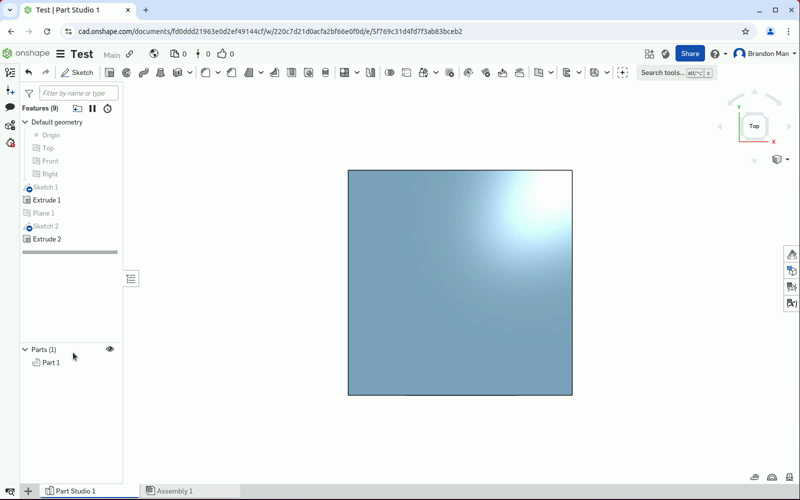
mouse_move(541, 75)
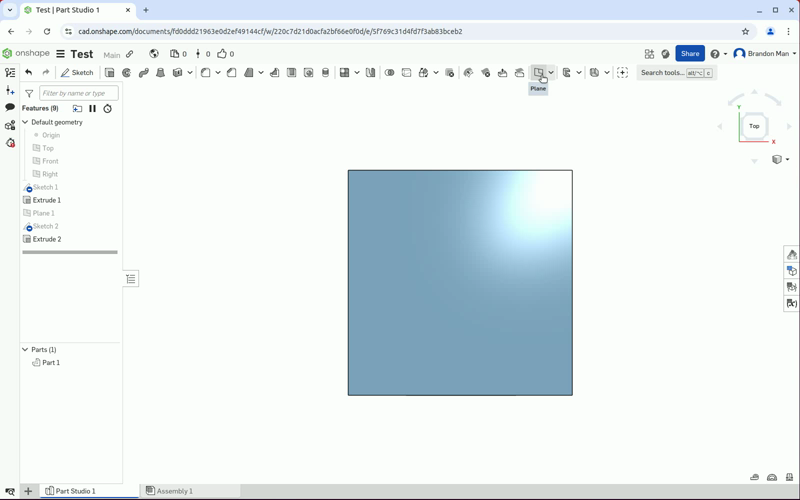
click(541, 75)
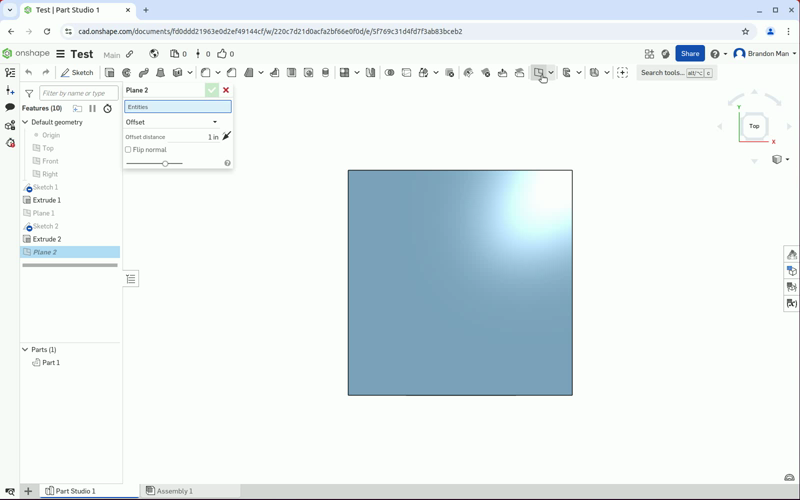
mouse_move(73, 150)
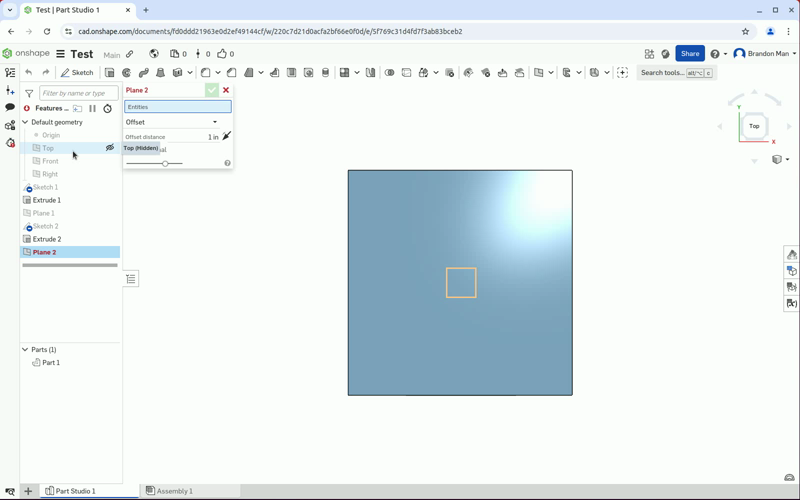
click(73, 150)
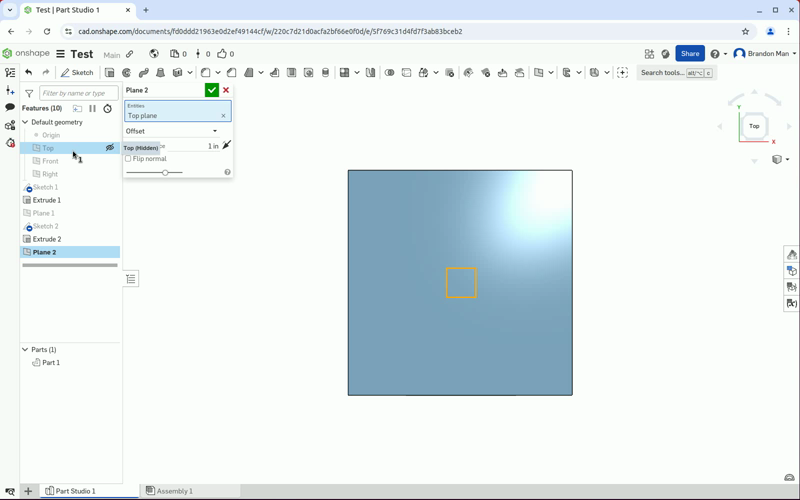
key(tab, 2)
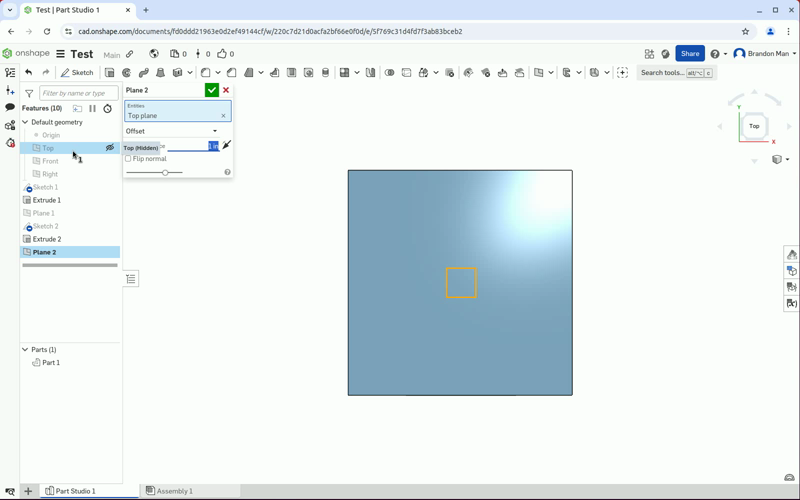
text(23.108)
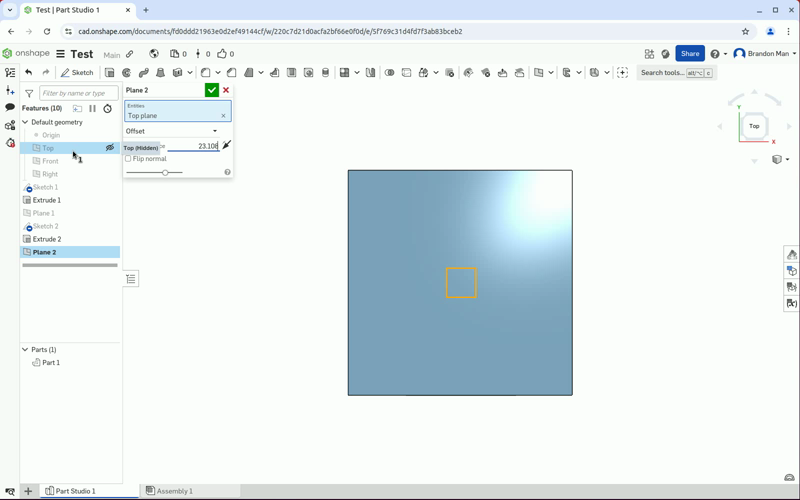
key(enter, 2)
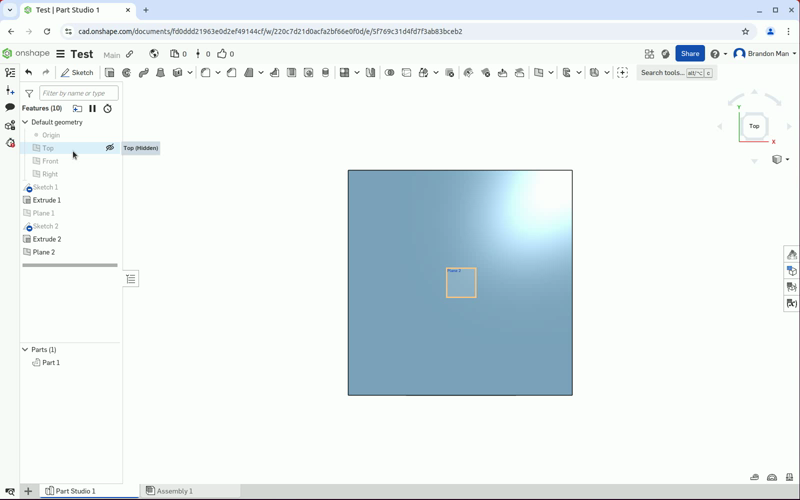
key(shift+s)
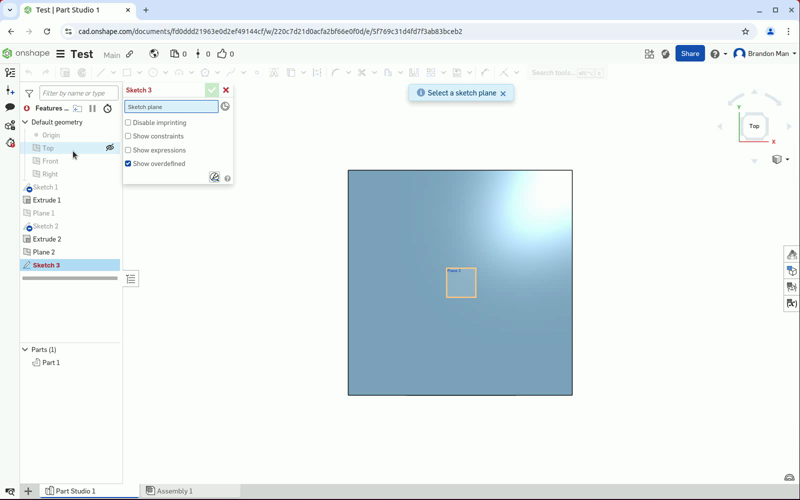
mouse_move(73, 254)
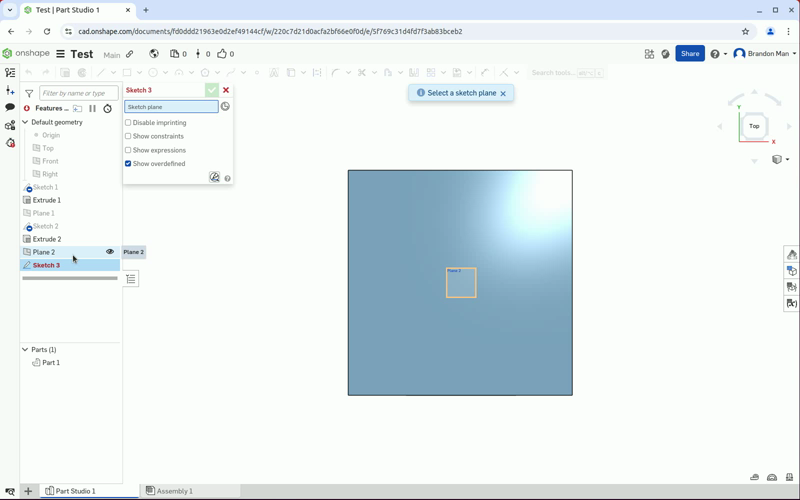
click(73, 254)
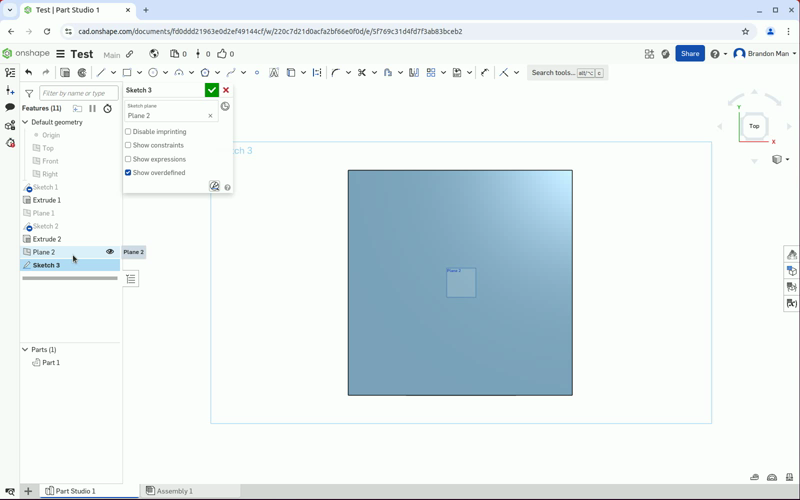
mouse_move(73, 352)
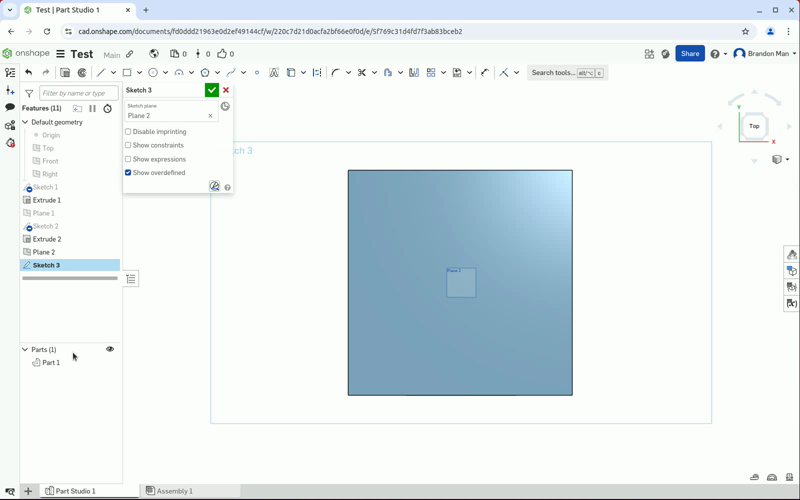
key(y)
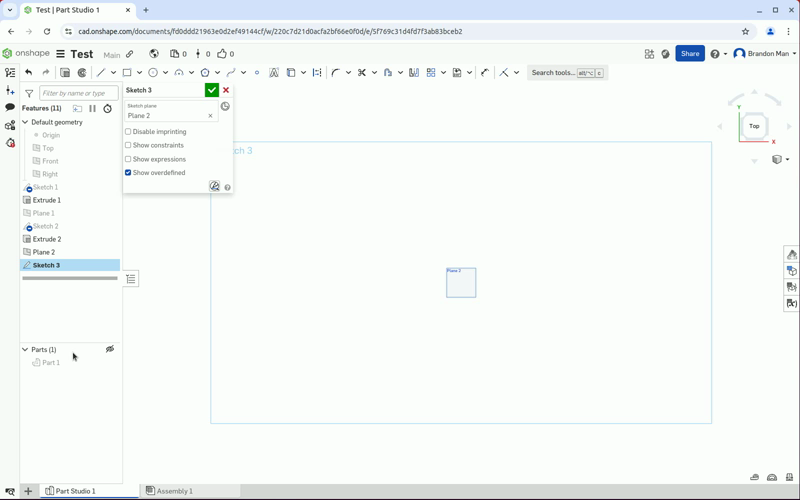
key(c)
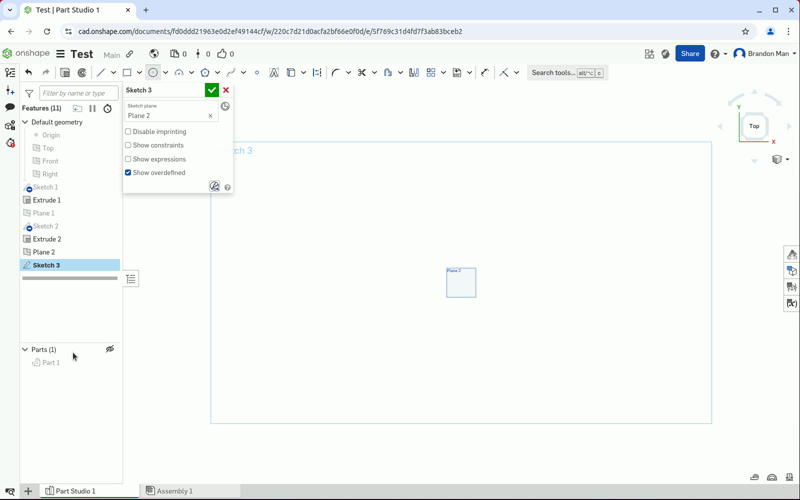
key_down(shift)
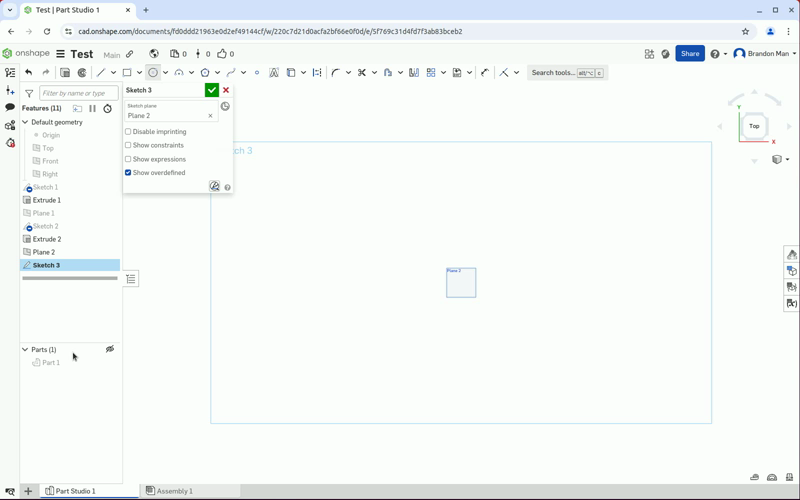
mouse_move(461, 282)
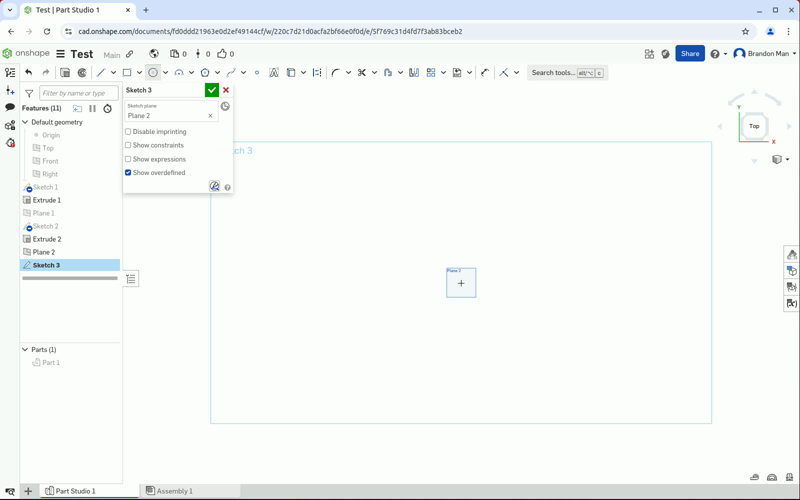
click(461, 282)
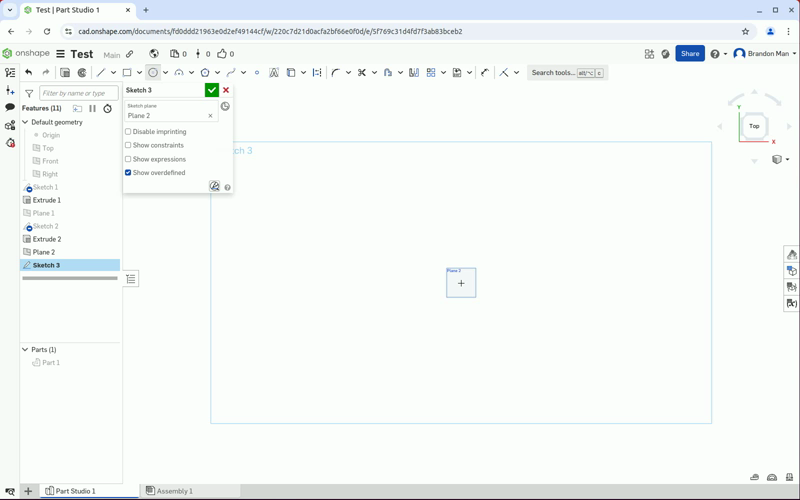
key_up(shift)
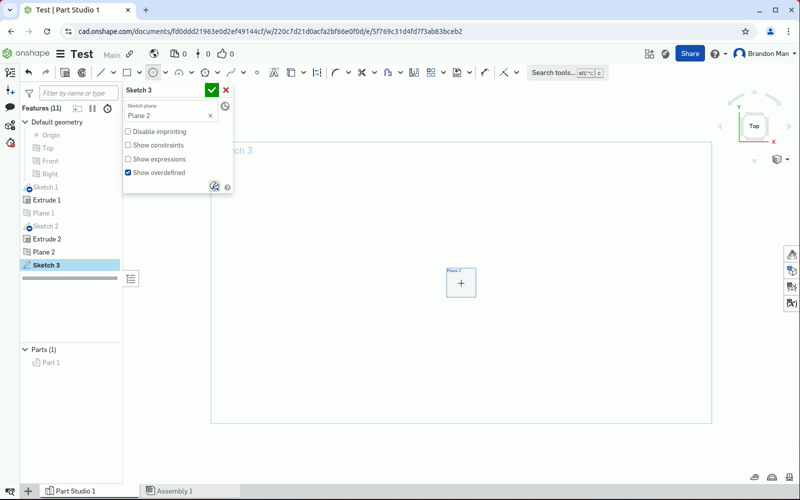
mouse_move(516, 282)
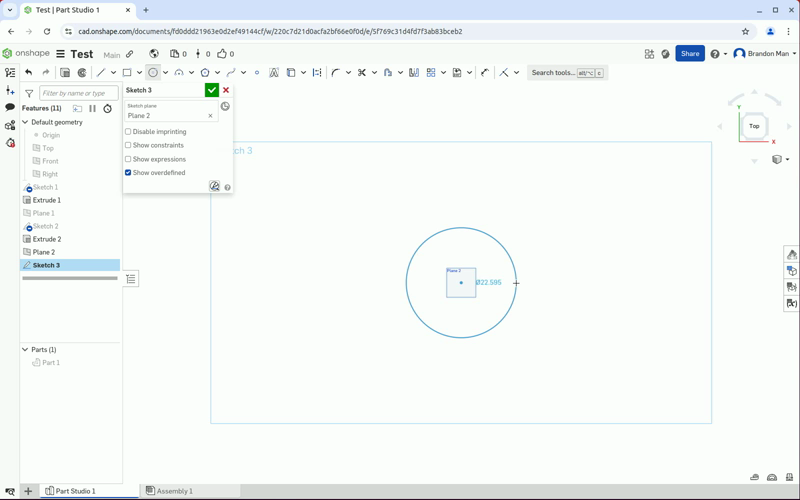
click(516, 282)
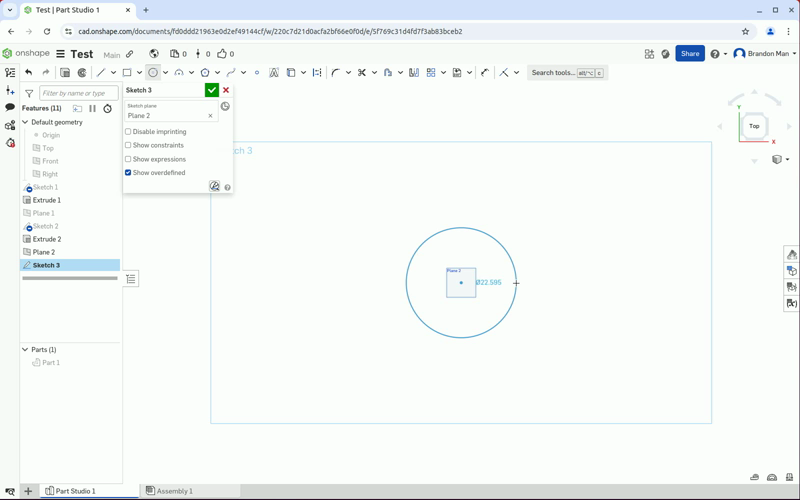
key(esc)
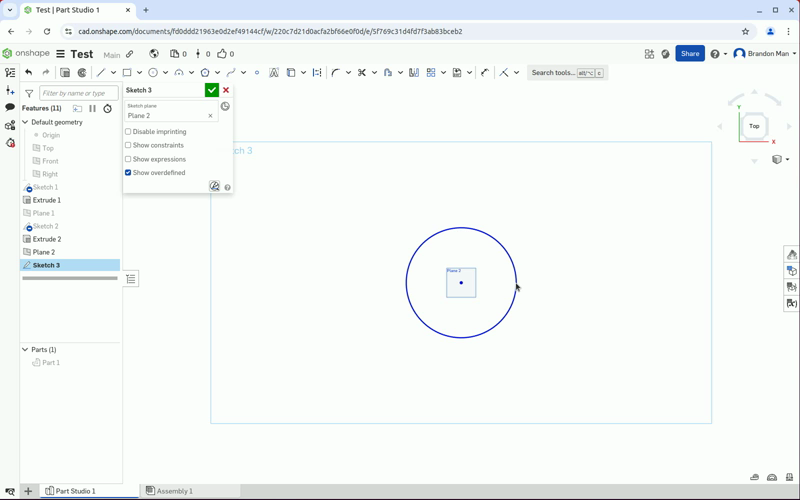
mouse_move(424, 290)
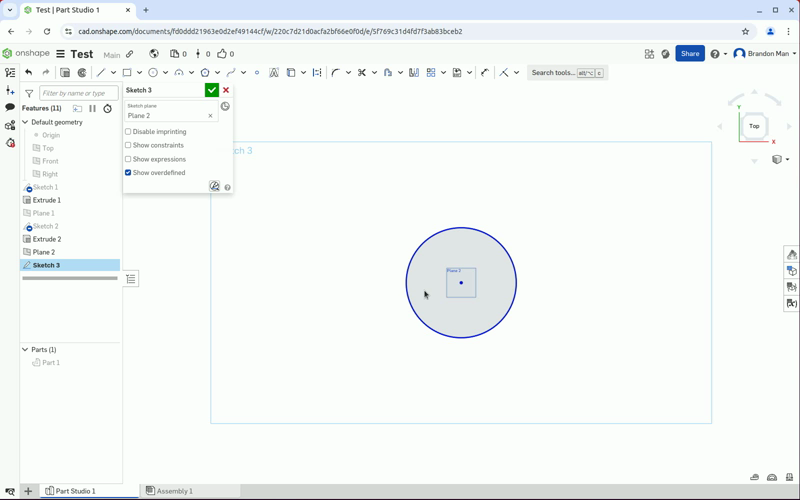
click(424, 290)
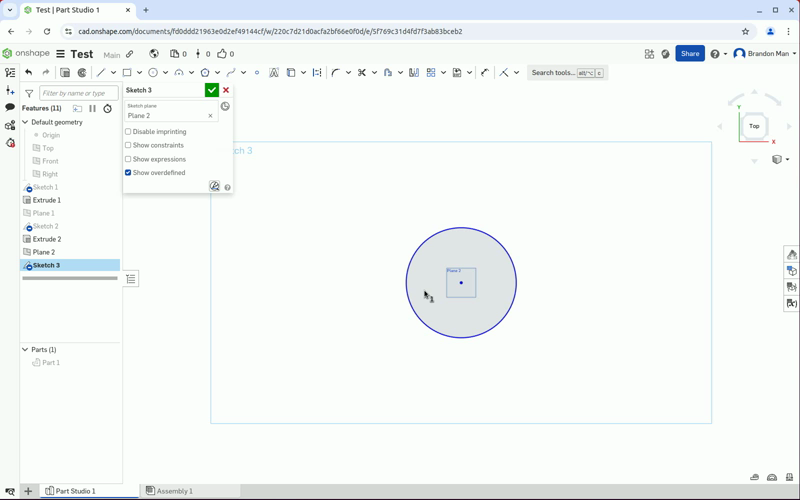
mouse_move(73, 352)
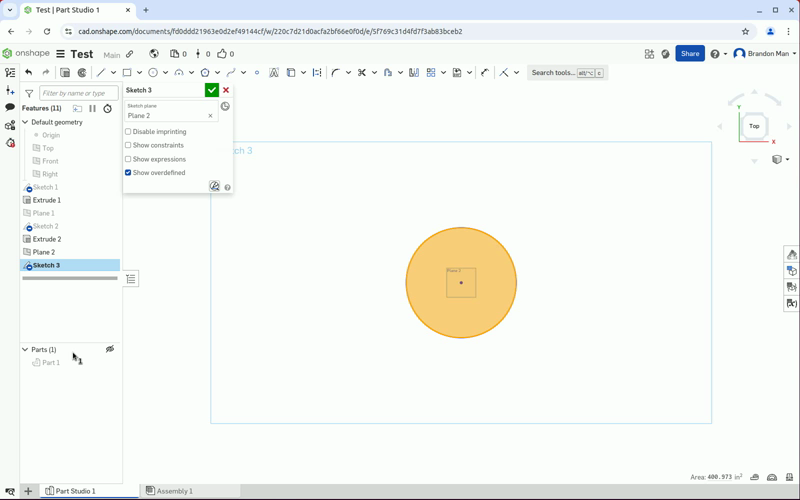
key(shift+y)
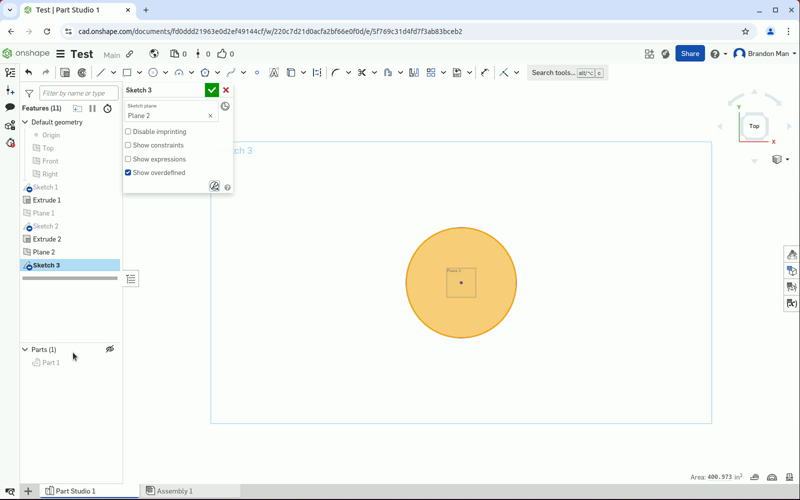
key(shift+e)
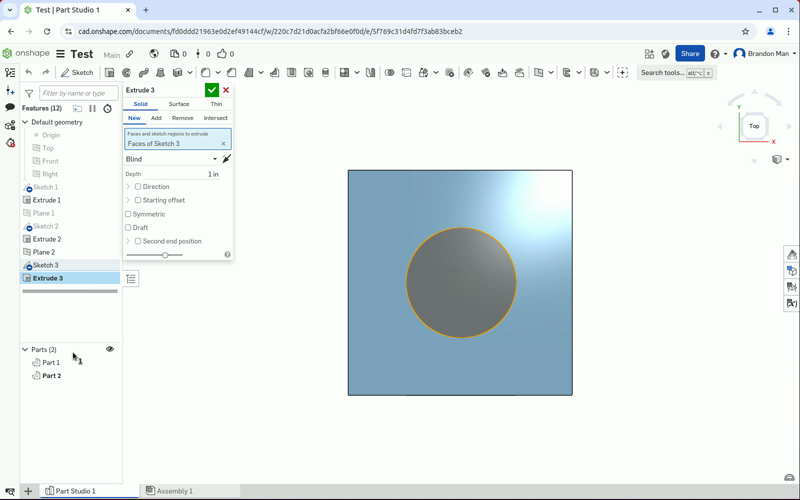
mouse_move(143, 106)
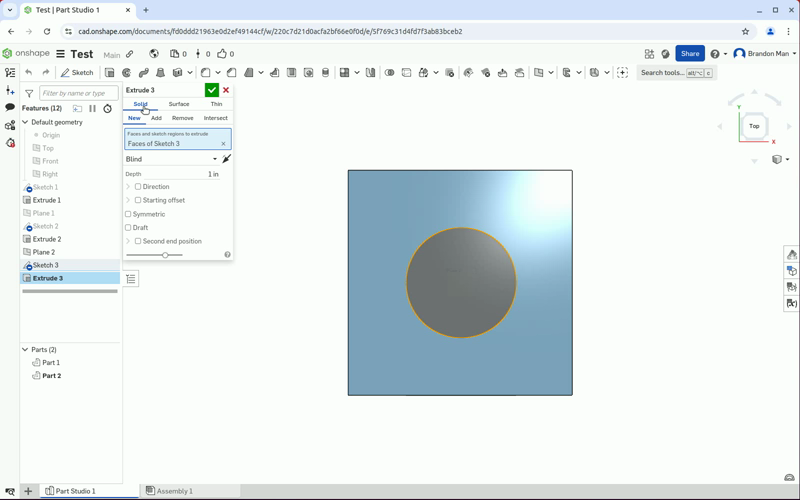
click(143, 106)
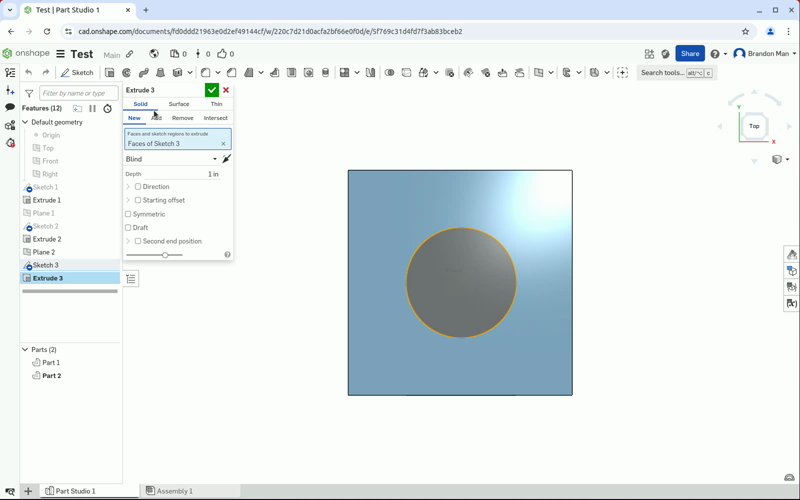
mouse_move(186, 120)
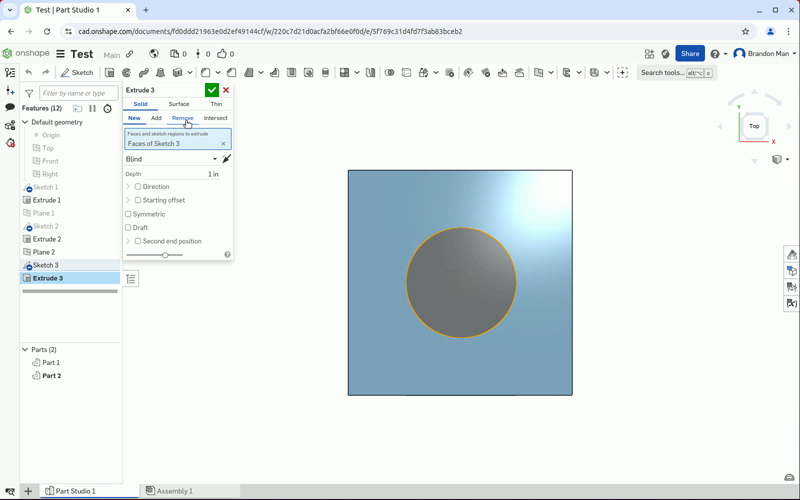
click(186, 120)
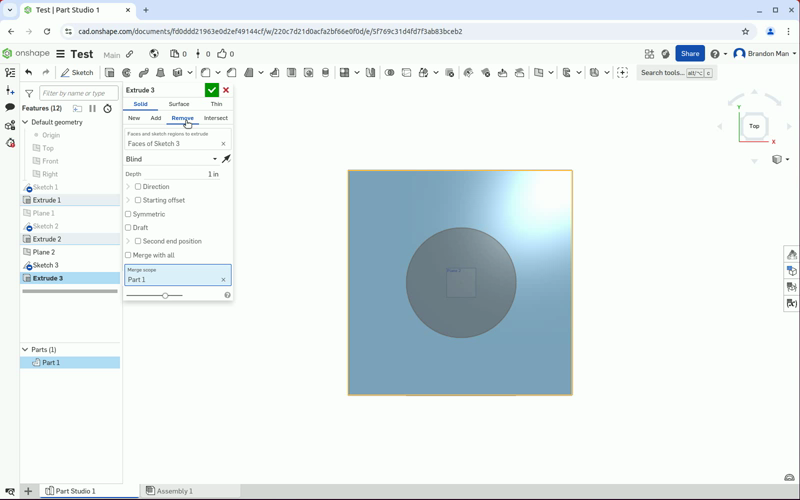
key(tab, 4)
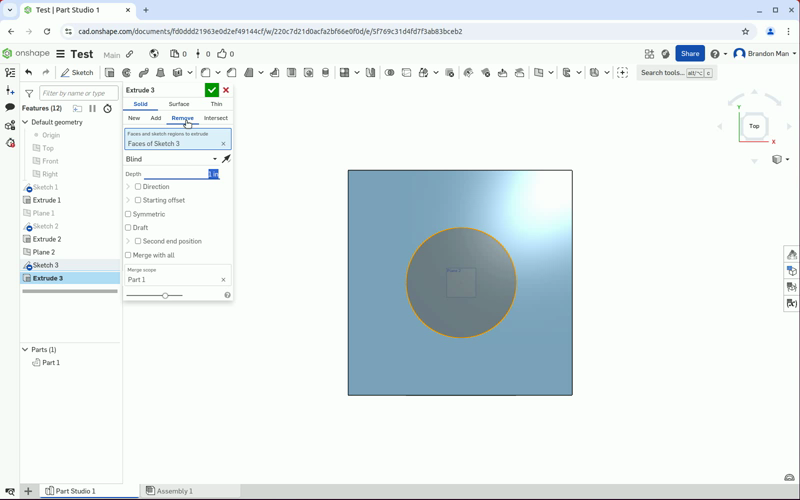
text(30.811)
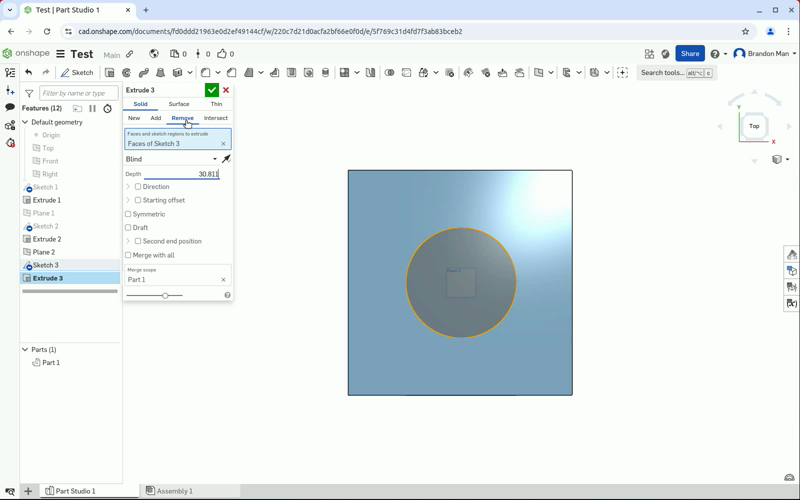
key(tab, 6)
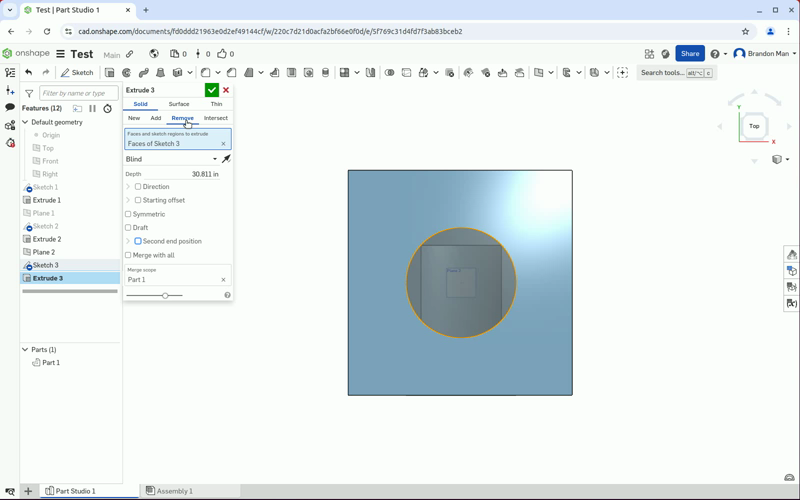
key(space)
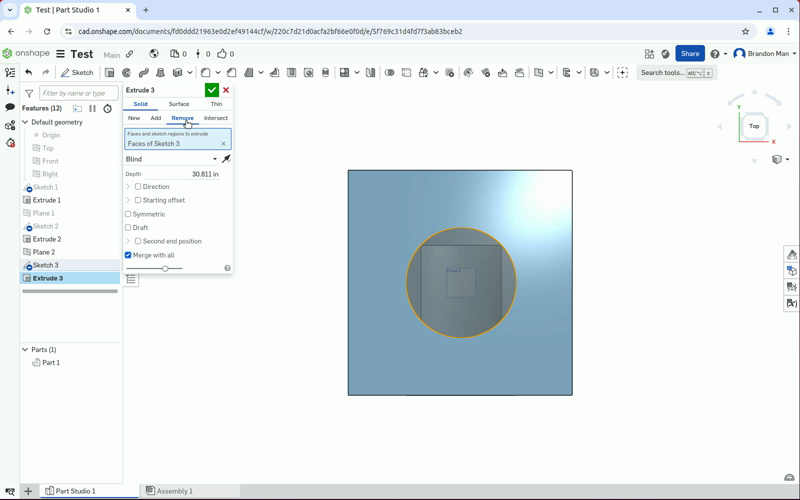
key(enter)
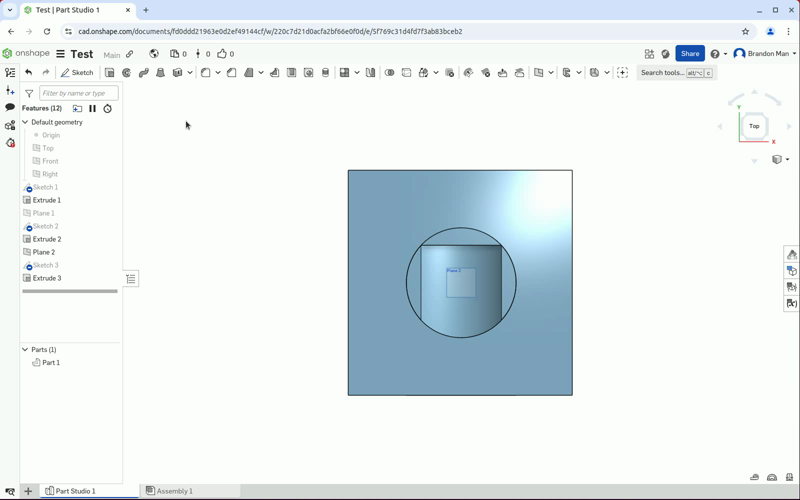
key(shift+h)
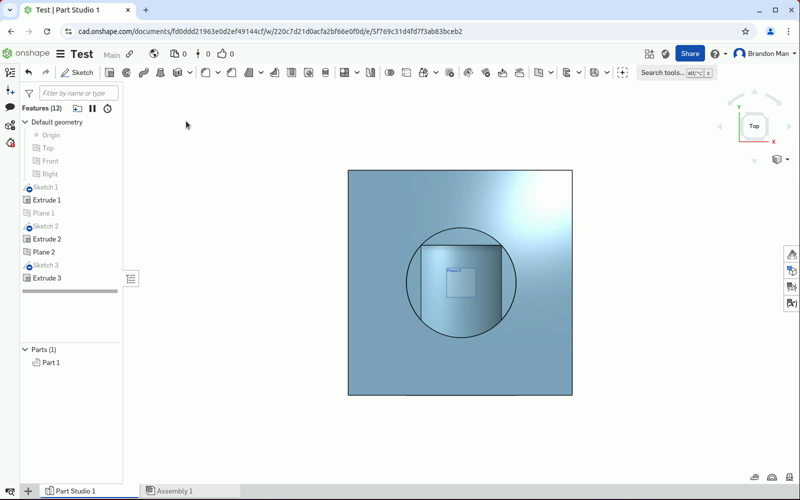
key(shift+h)
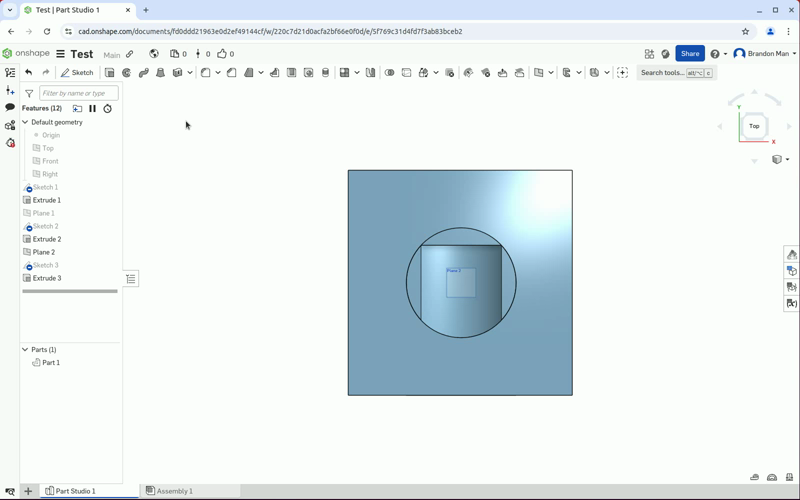
mouse_move(73, 189)
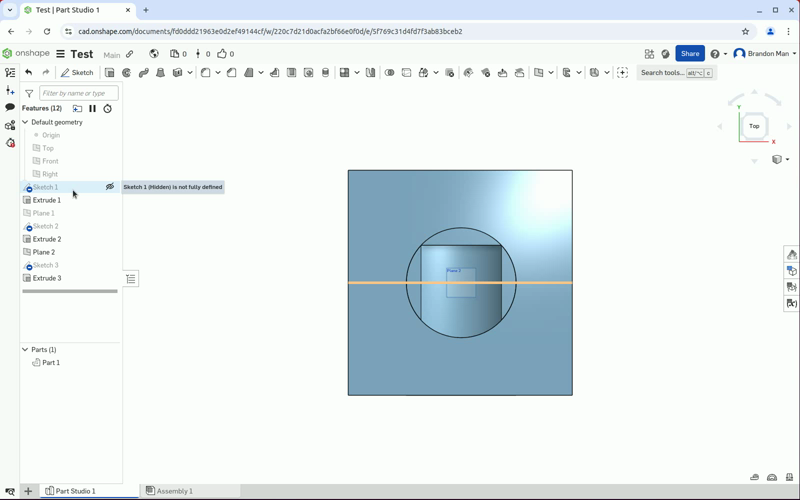
click(73, 189)
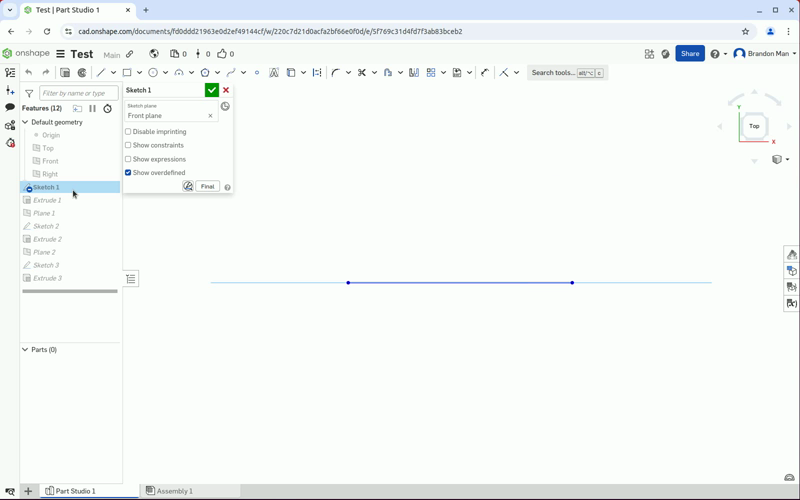
mouse_move(229, 92)
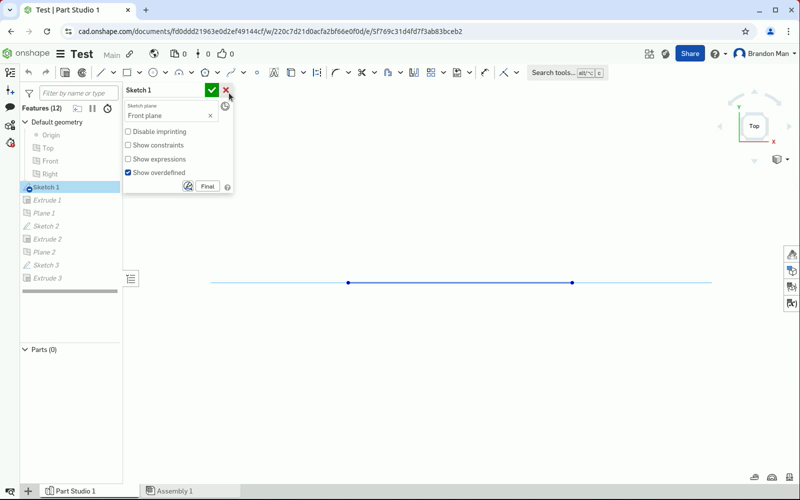
click(229, 92)
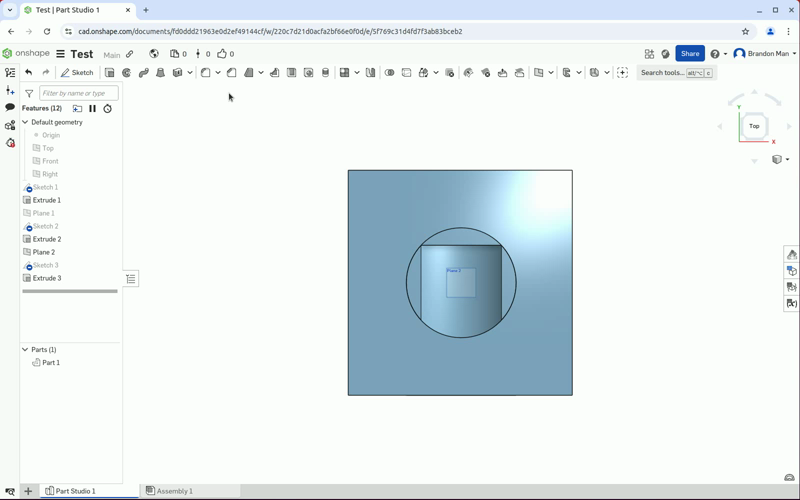
mouse_move(73, 352)
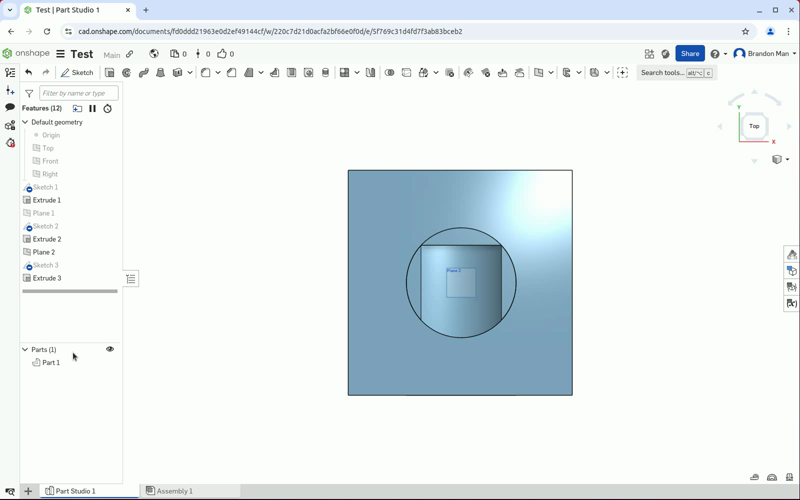
key(y)
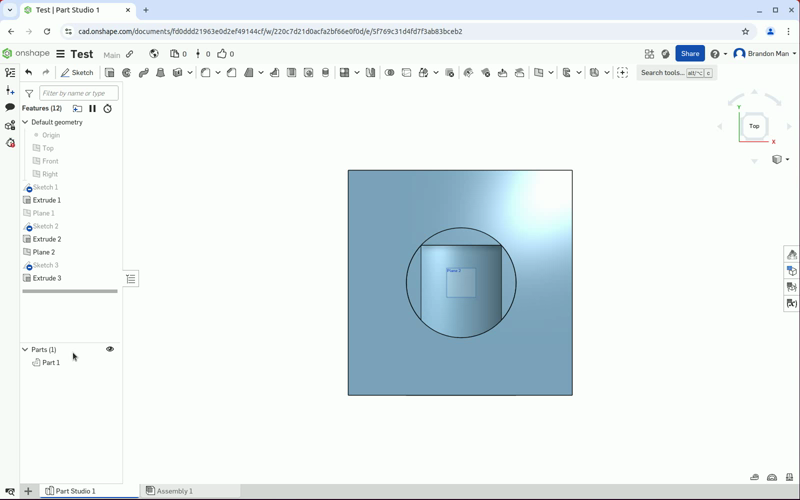
key(shift+p)
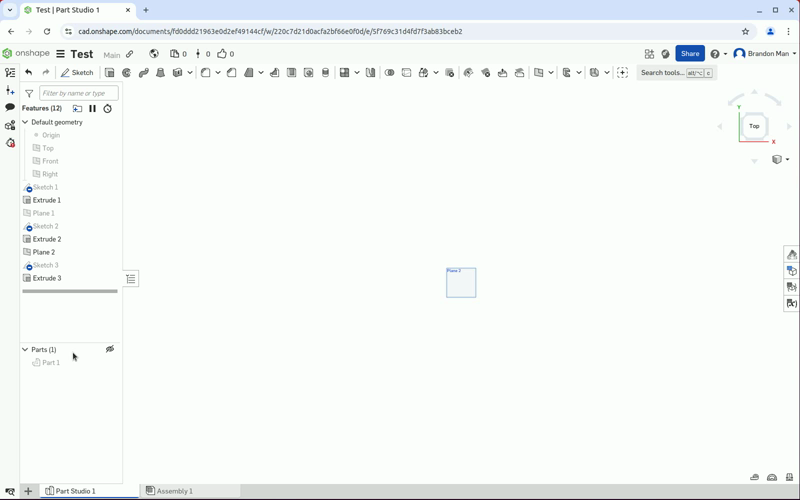
key(space)
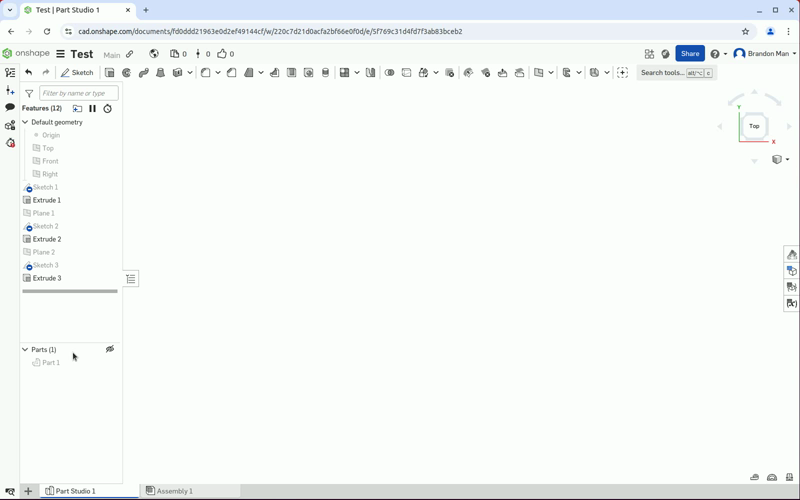
key_down(shift)
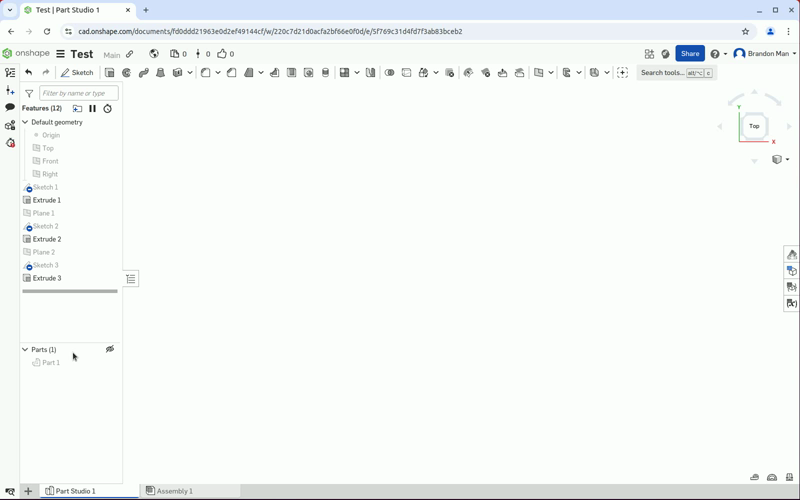
key(up)
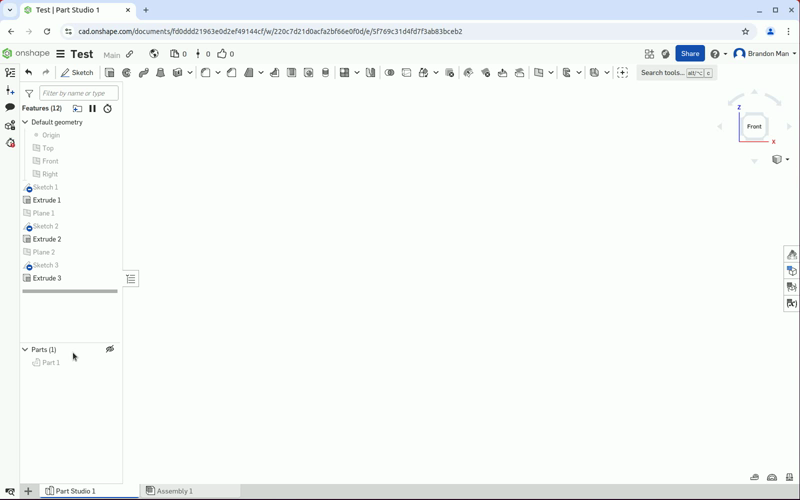
key_up(shift)
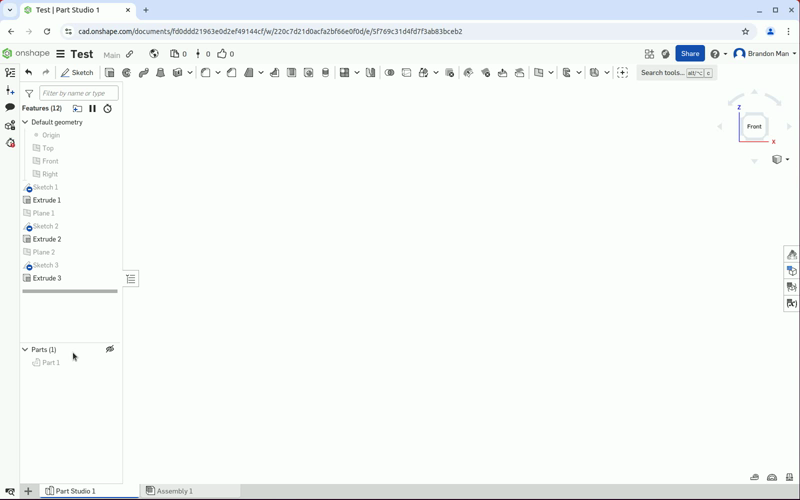
key(space)
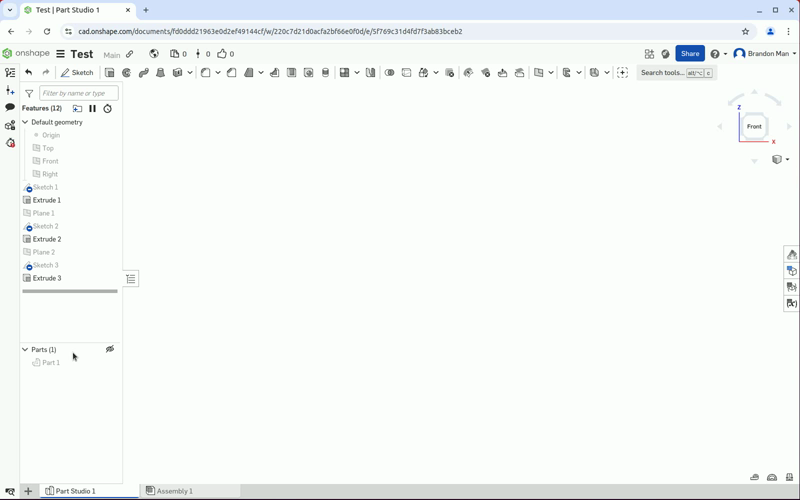
key_down(shift)
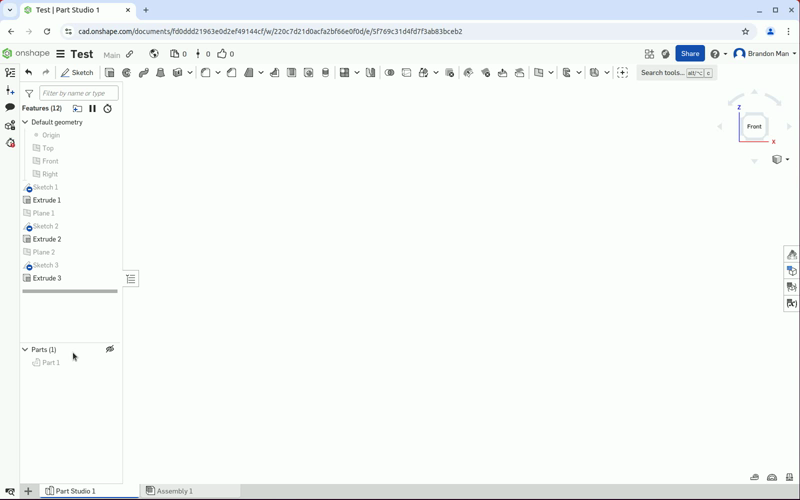
key(left)
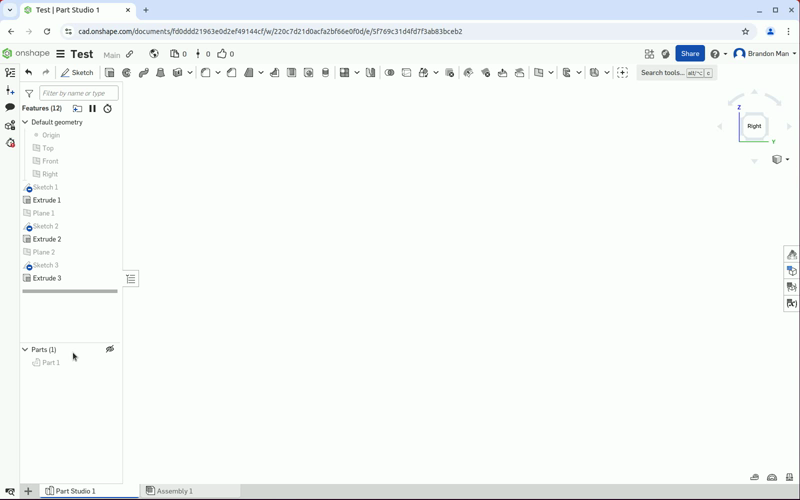
key_up(shift)
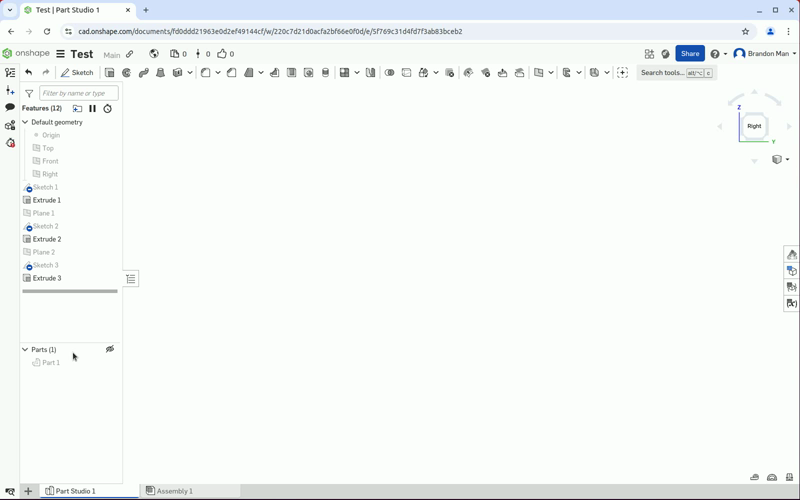
mouse_move(73, 352)
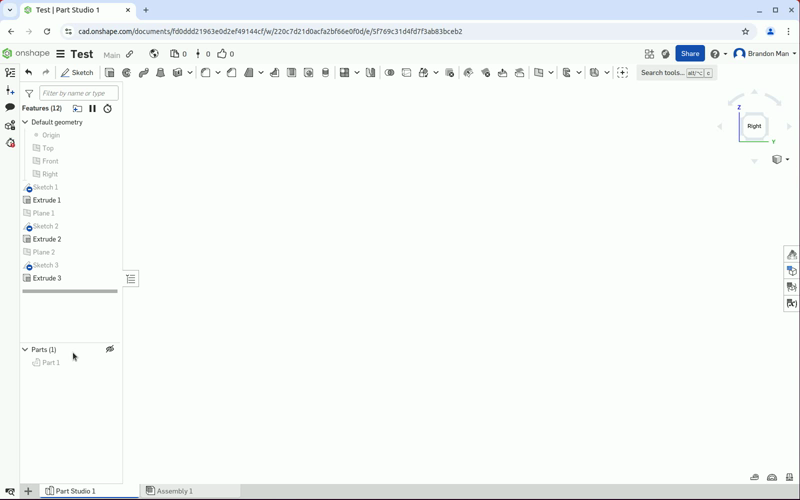
key(shift+y)
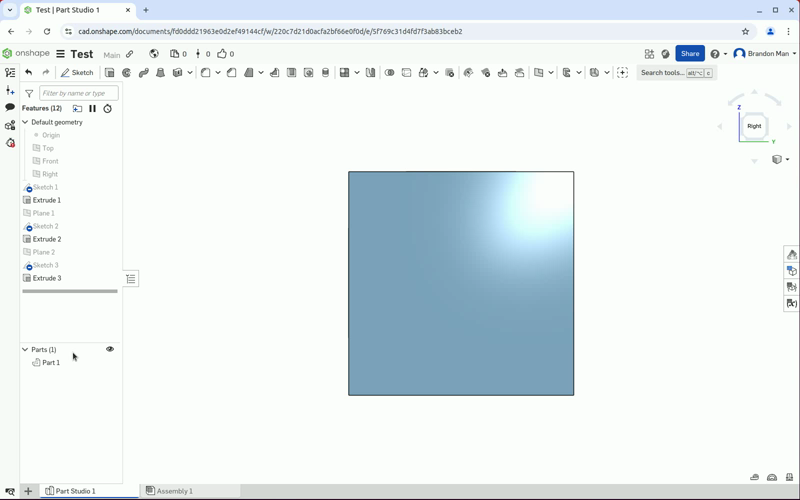
mouse_move(541, 75)
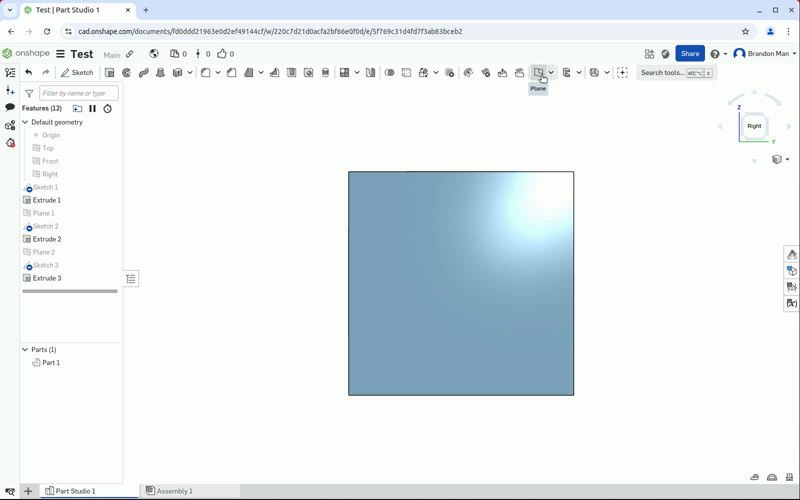
click(541, 75)
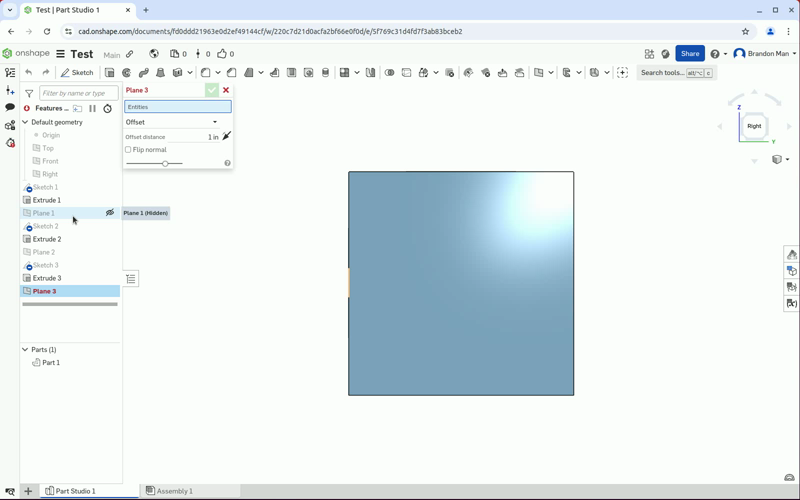
scroll(3)
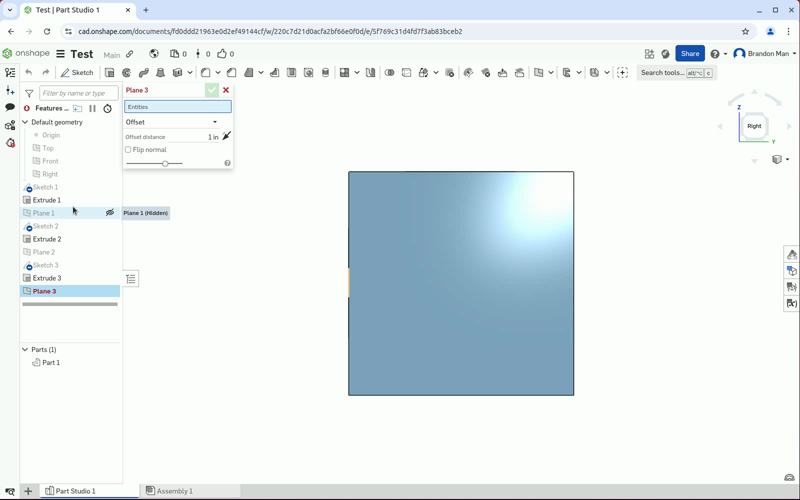
mouse_move(73, 176)
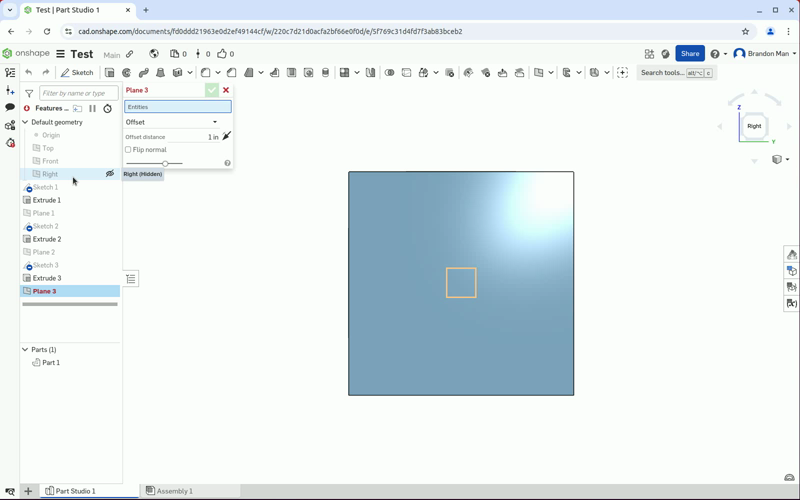
click(73, 176)
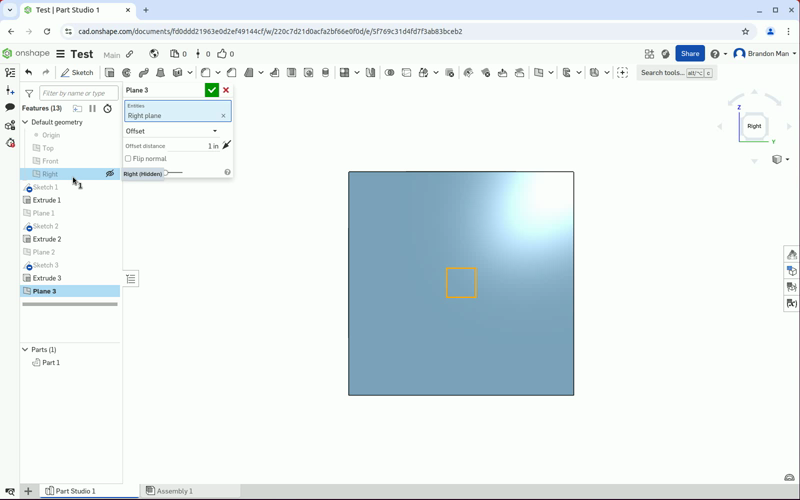
key(tab, 2)
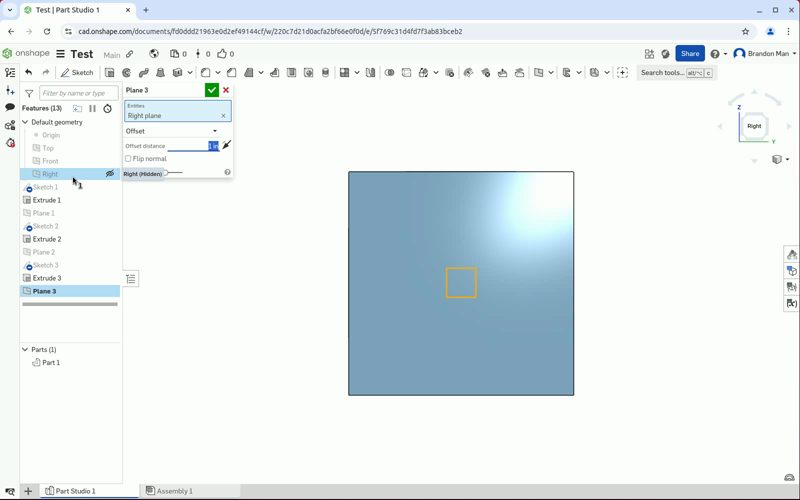
text(23.108)
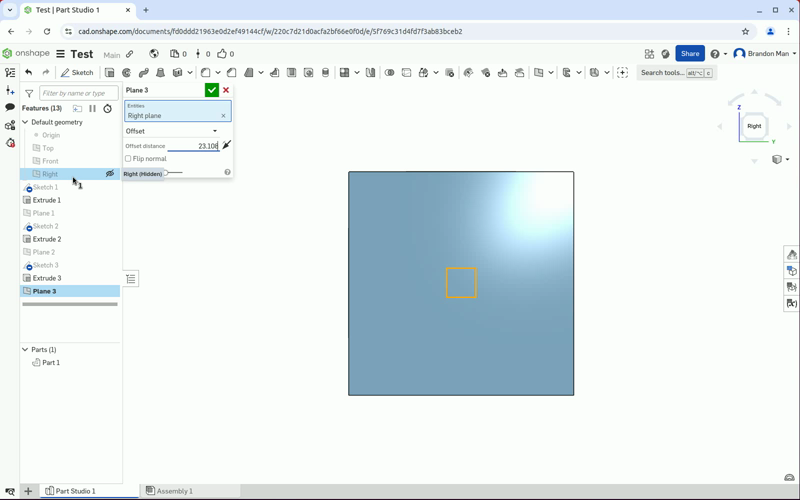
key(enter, 2)
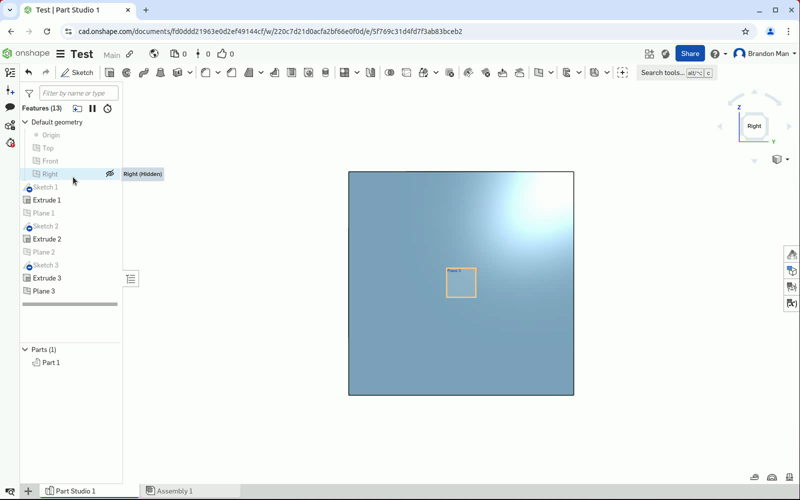
key(shift+s)
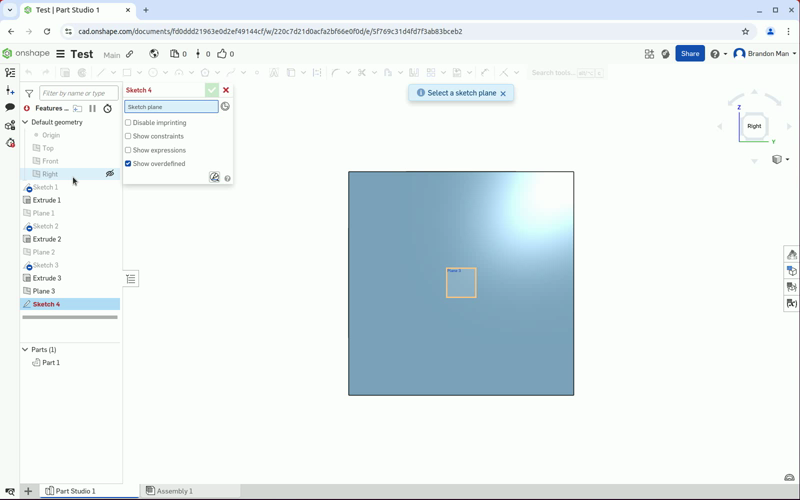
mouse_move(73, 293)
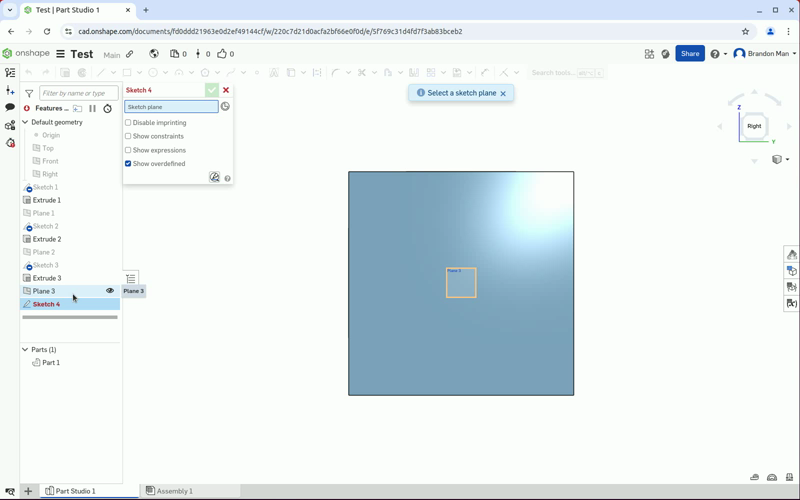
click(73, 293)
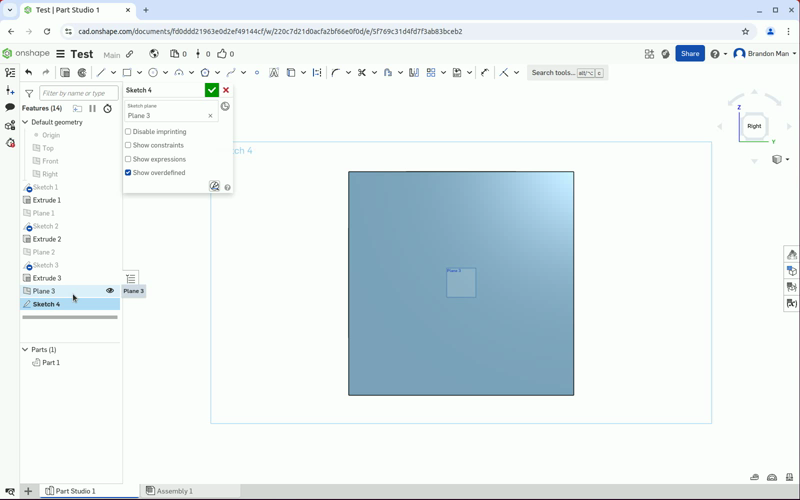
mouse_move(73, 352)
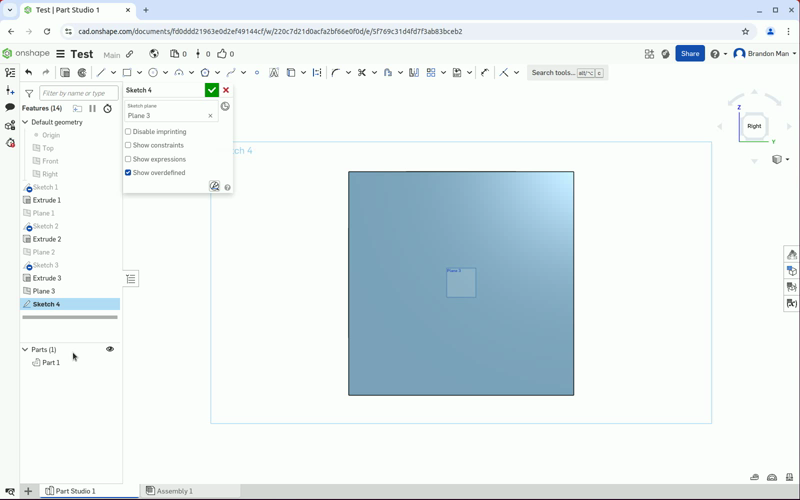
key(y)
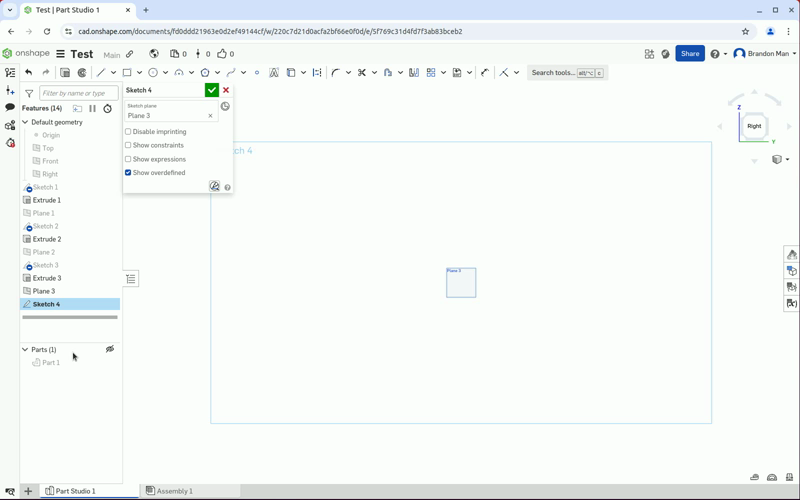
key(c)
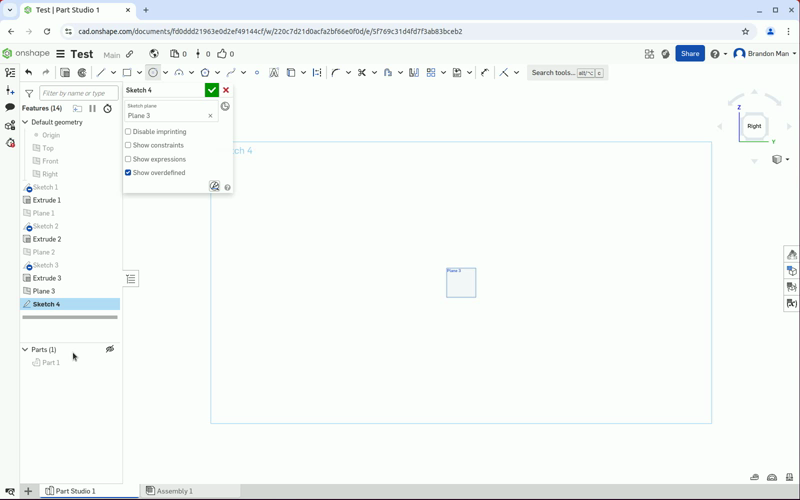
key_down(shift)
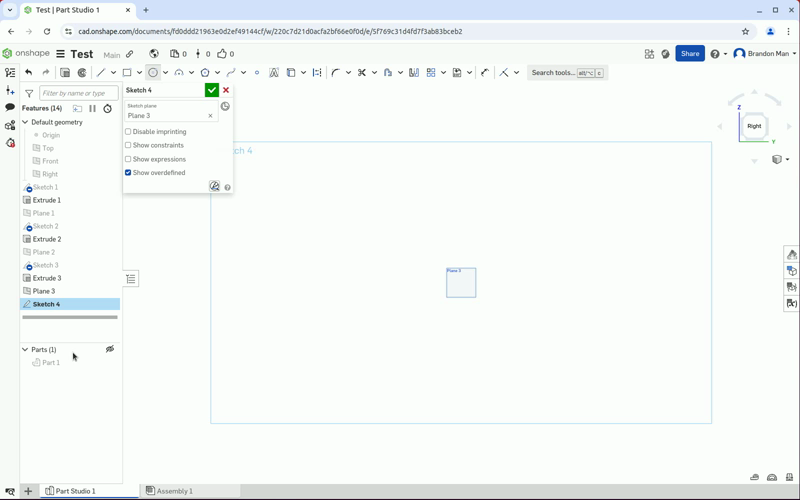
mouse_move(461, 282)
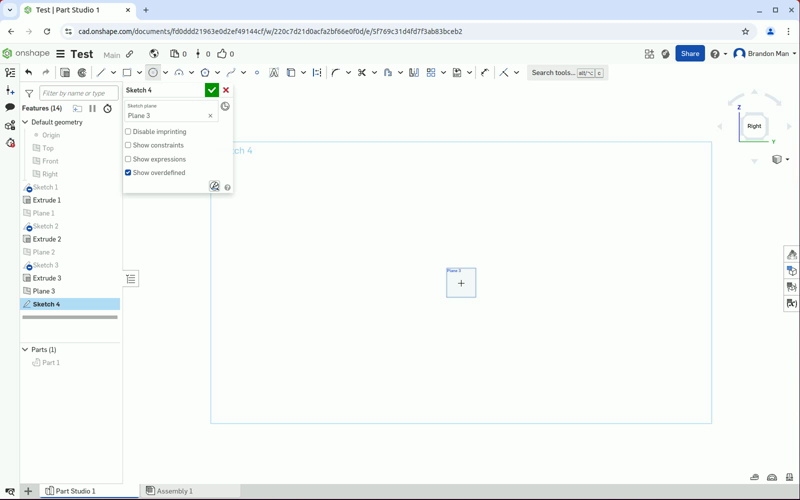
click(461, 282)
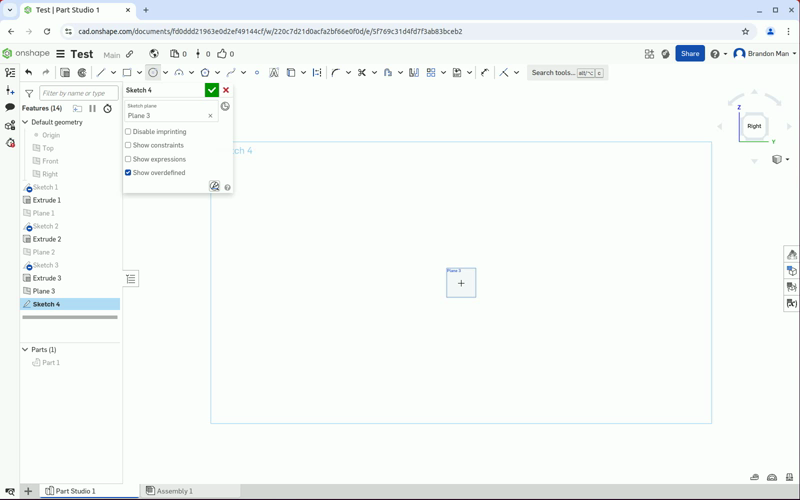
key_up(shift)
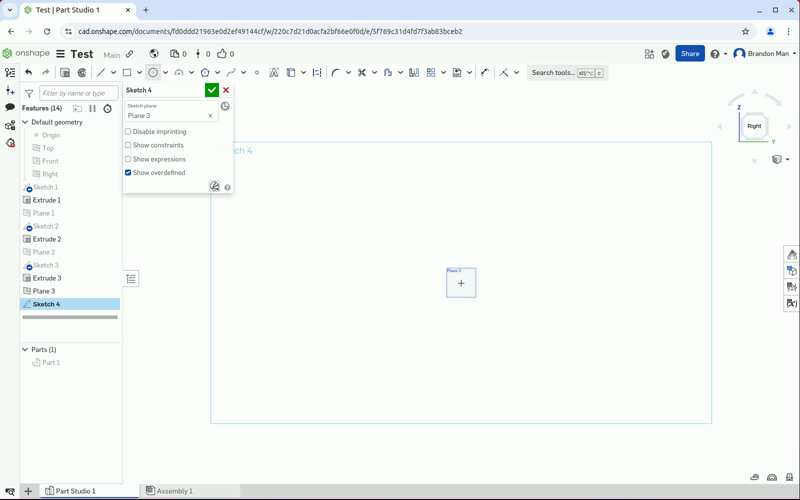
mouse_move(516, 282)
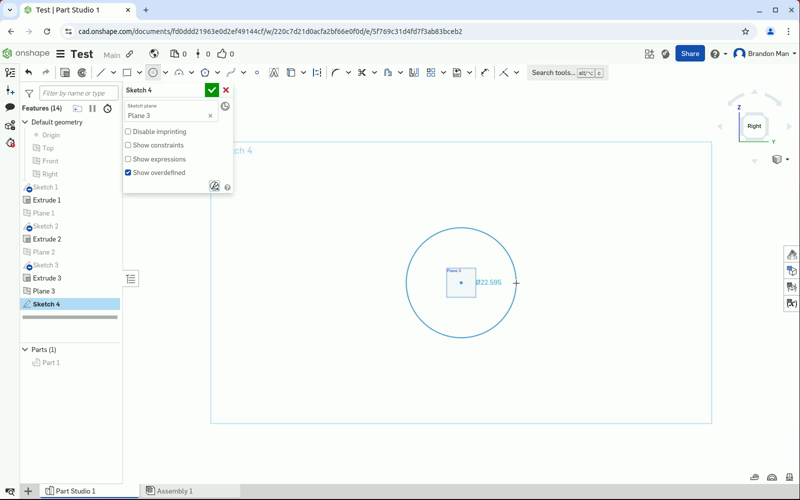
click(516, 282)
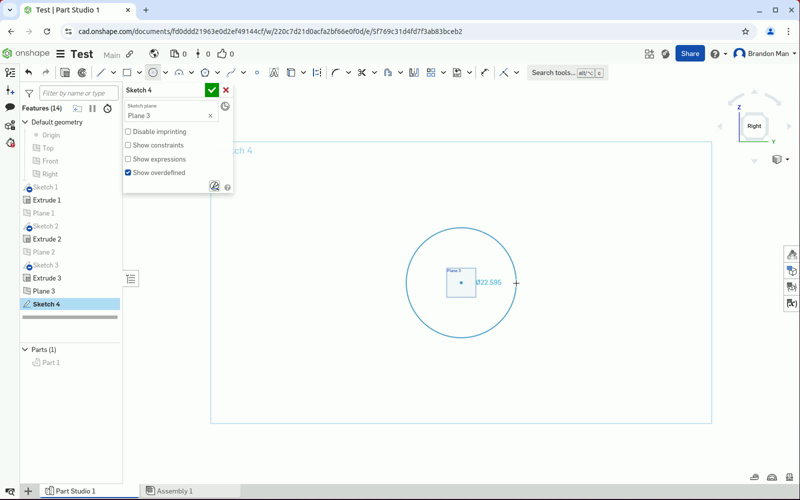
key(esc)
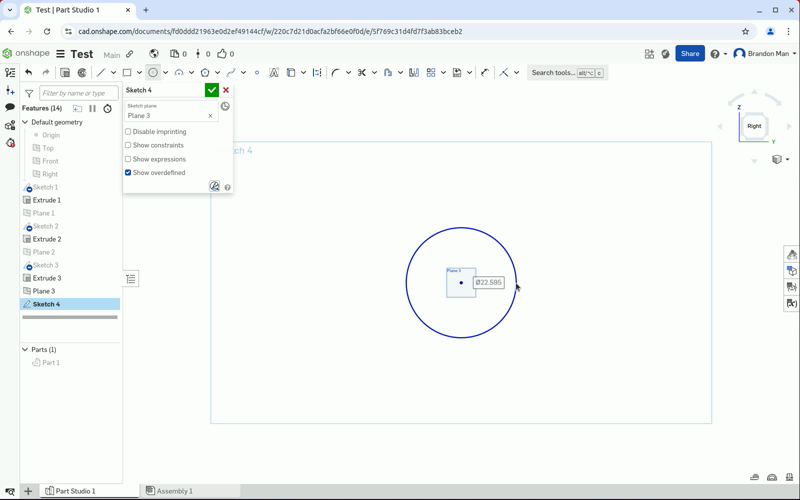
mouse_move(490, 315)
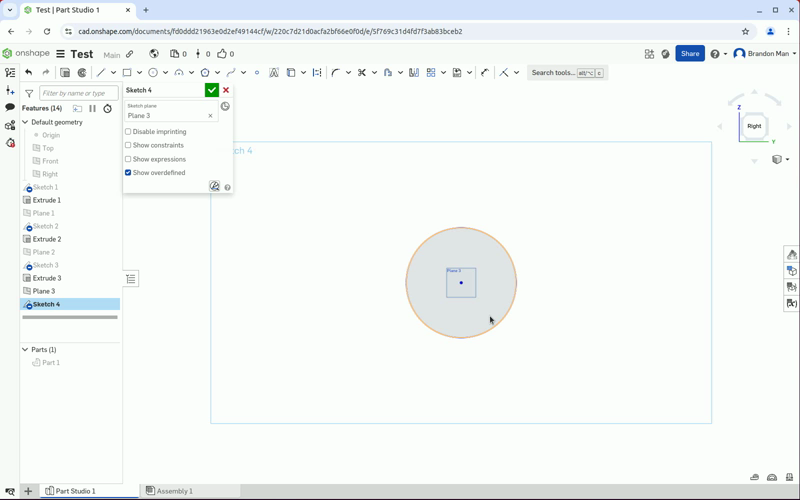
click(490, 315)
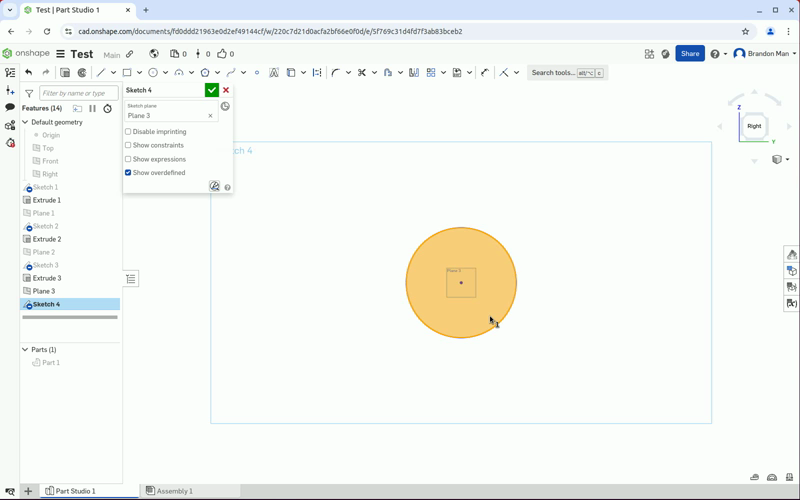
mouse_move(73, 352)
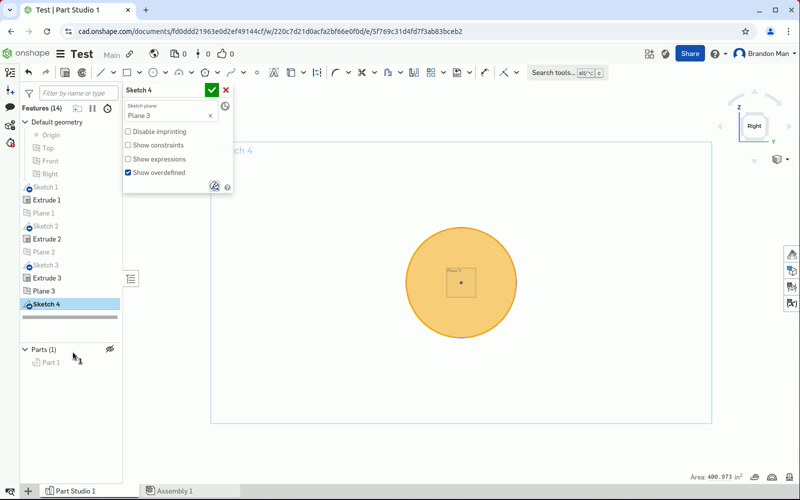
key(shift+y)
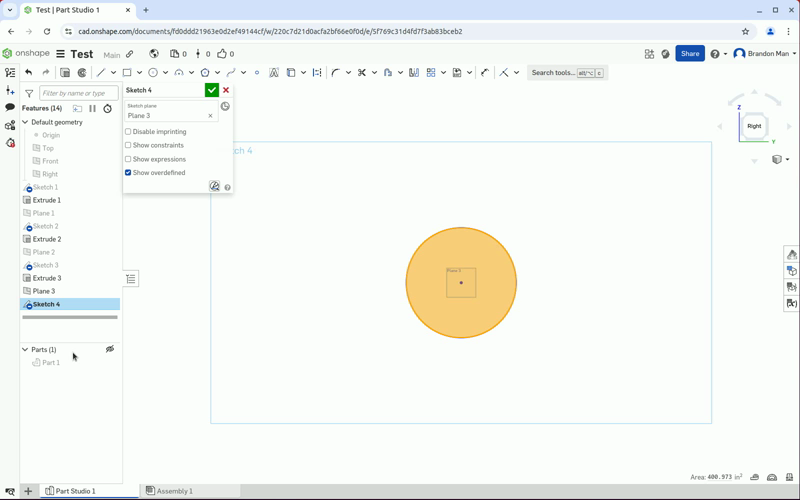
key(shift+e)
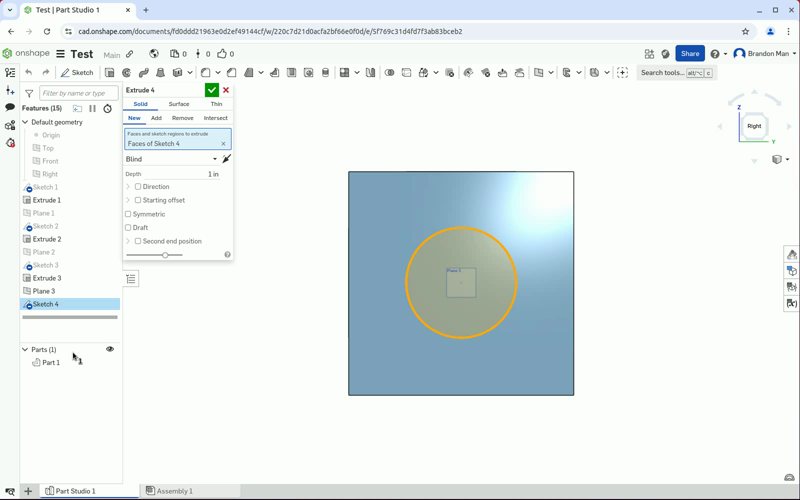
mouse_move(143, 106)
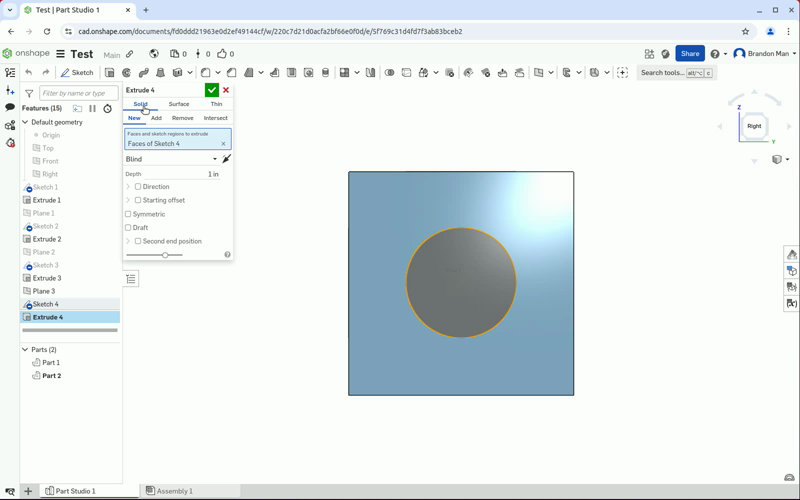
click(143, 106)
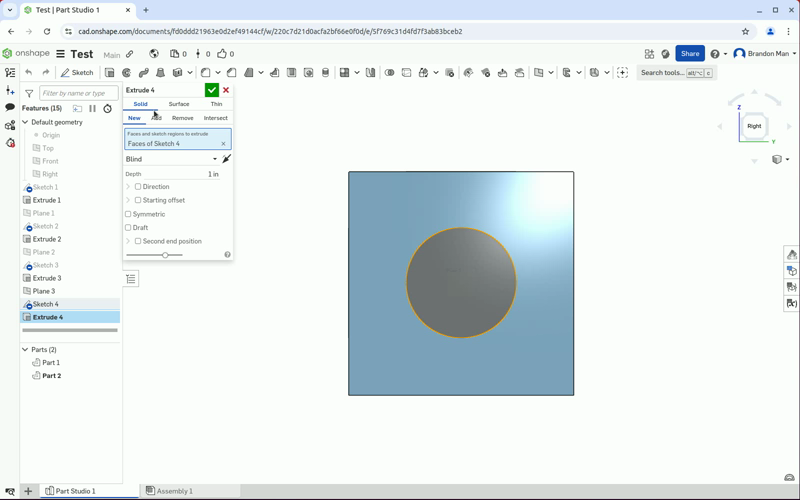
mouse_move(186, 120)
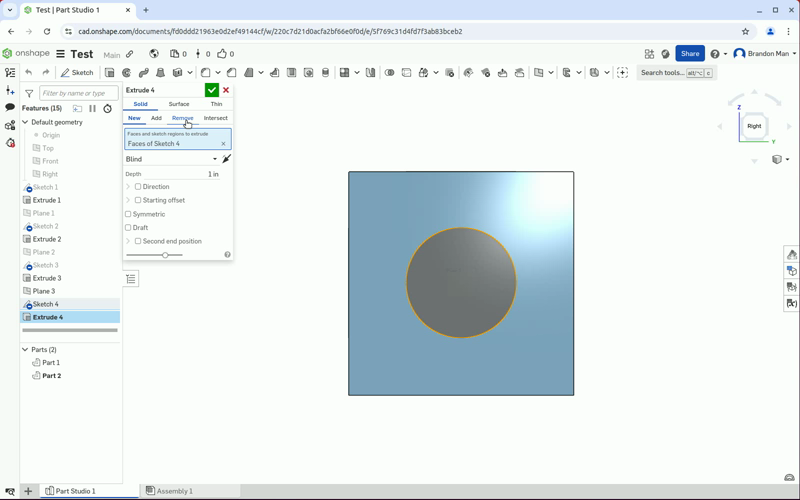
click(186, 120)
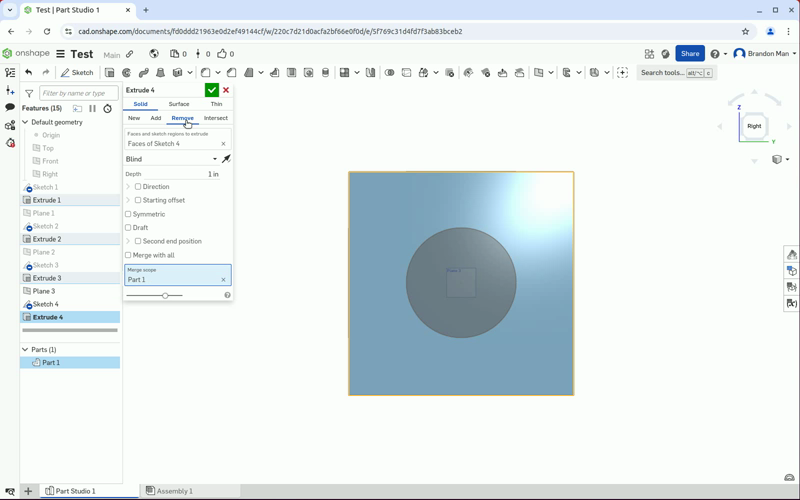
key(tab, 4)
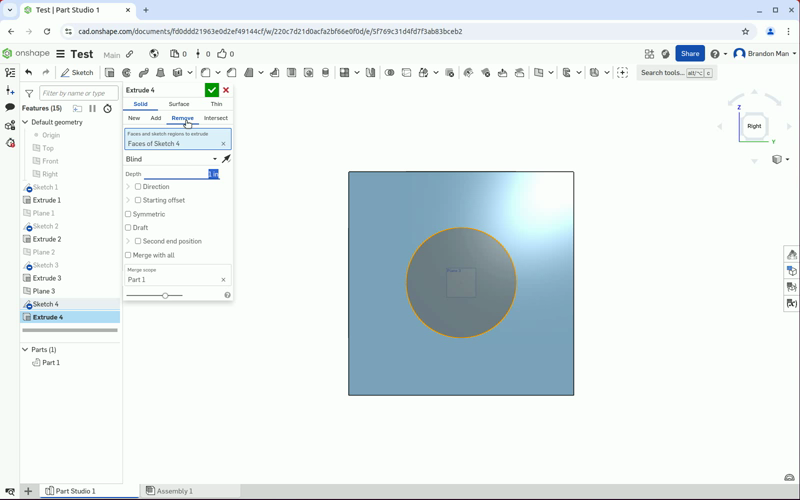
text(30.811)
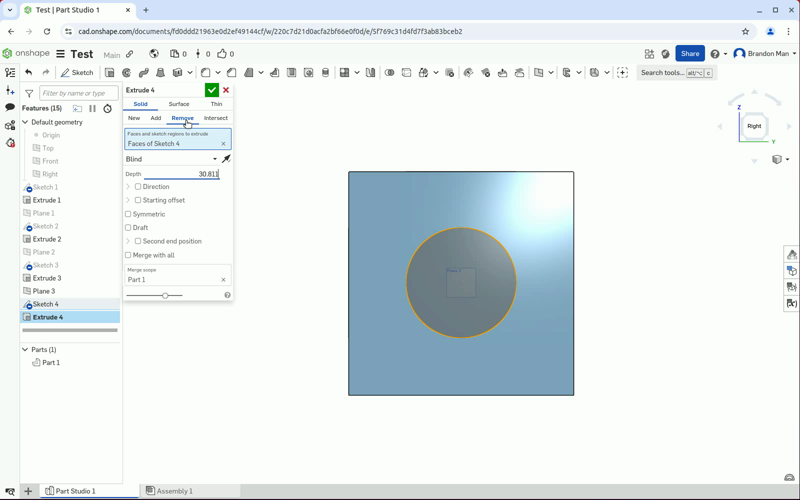
key(tab, 6)
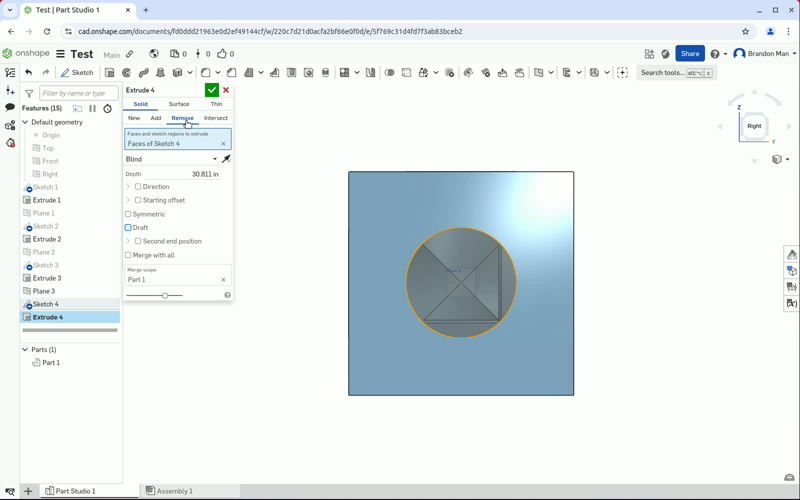
key(space)
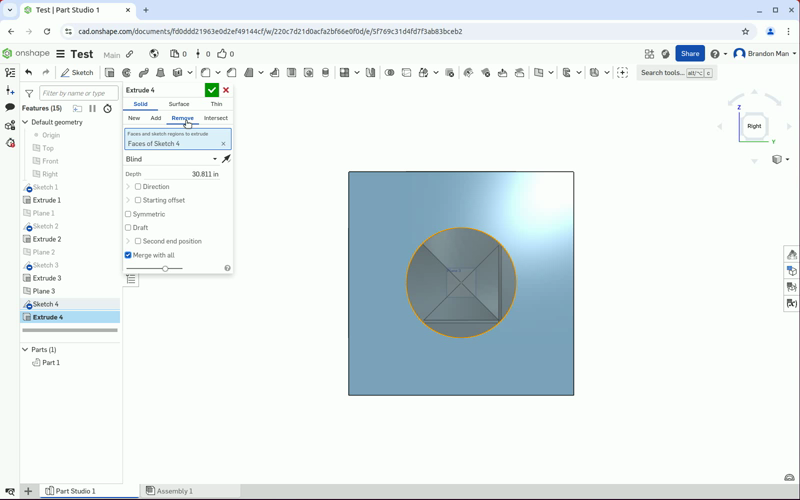
key(enter)
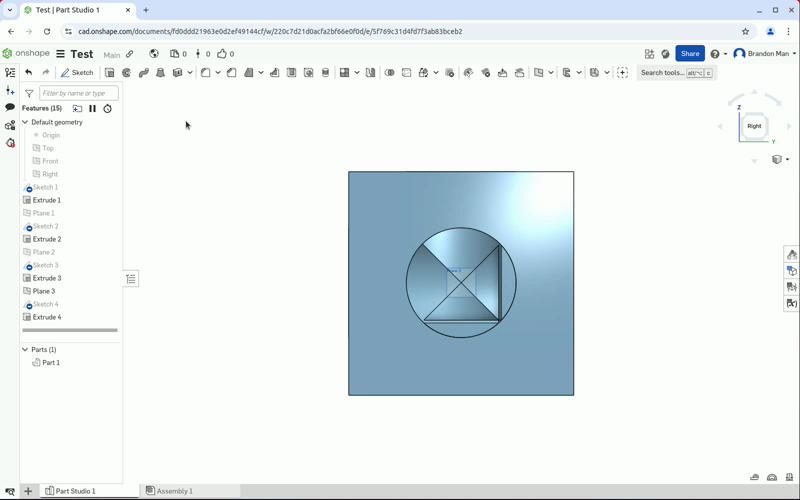
key(shift+h)
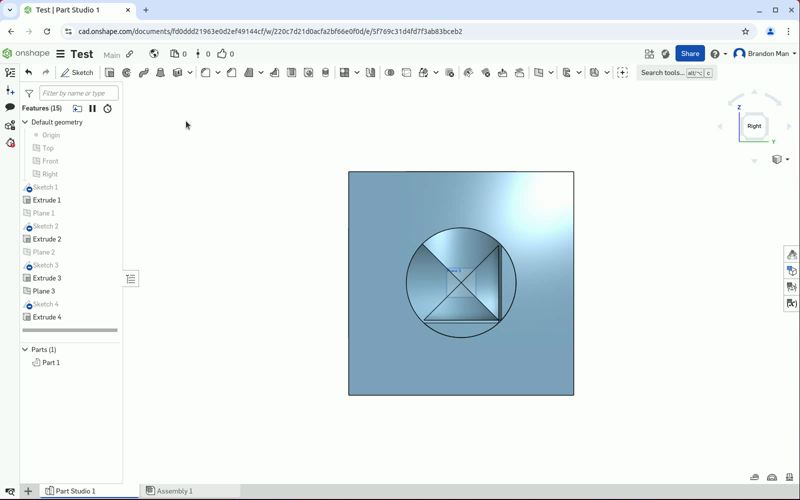
key(shift+h)
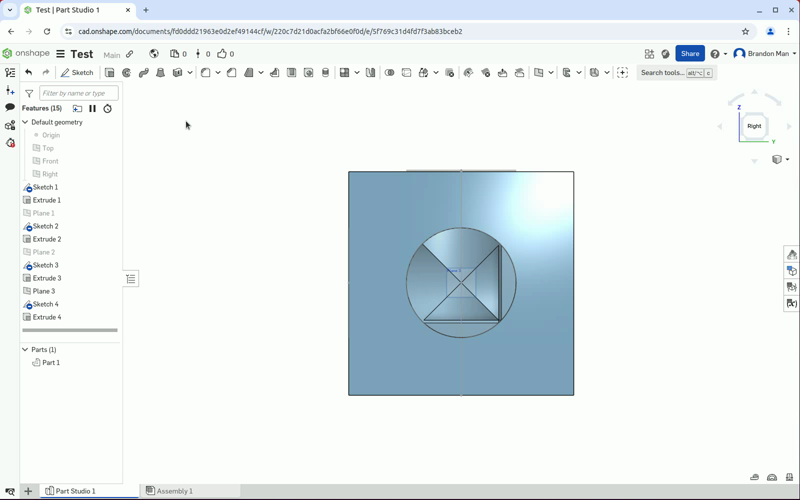
key(shift+7)
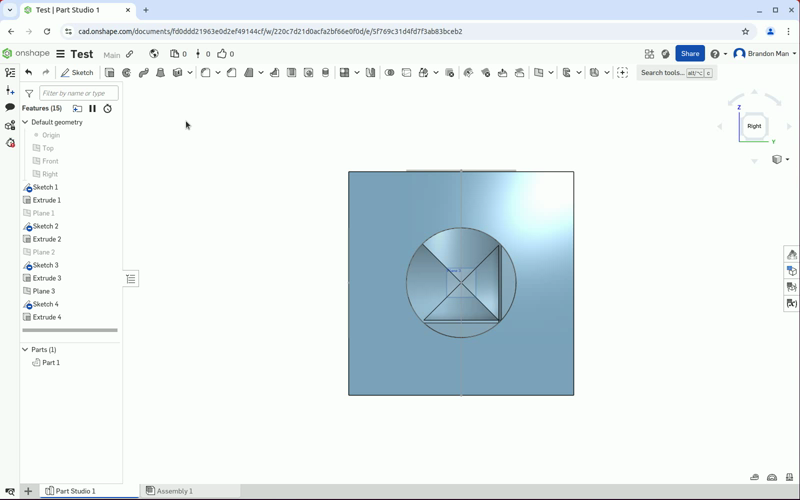
key(right, 2)
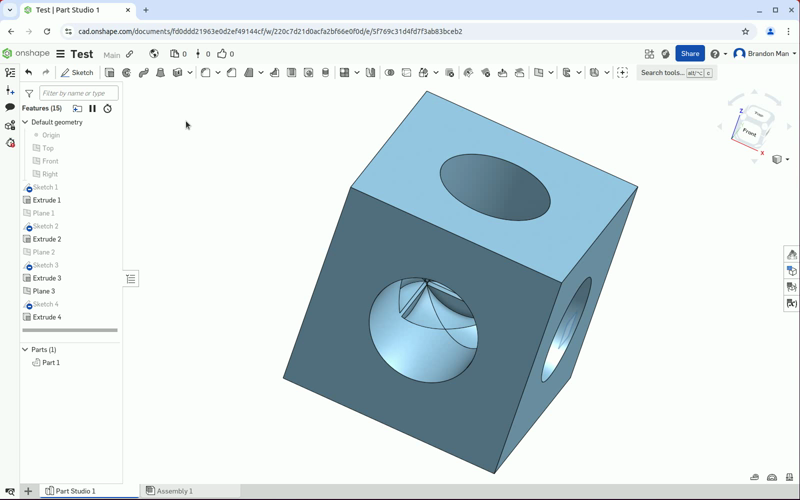
key(down, 2)
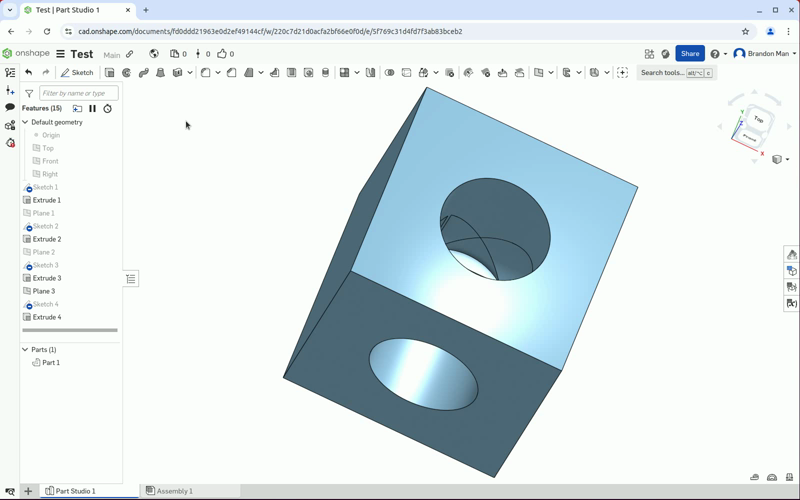
key(up, 2)
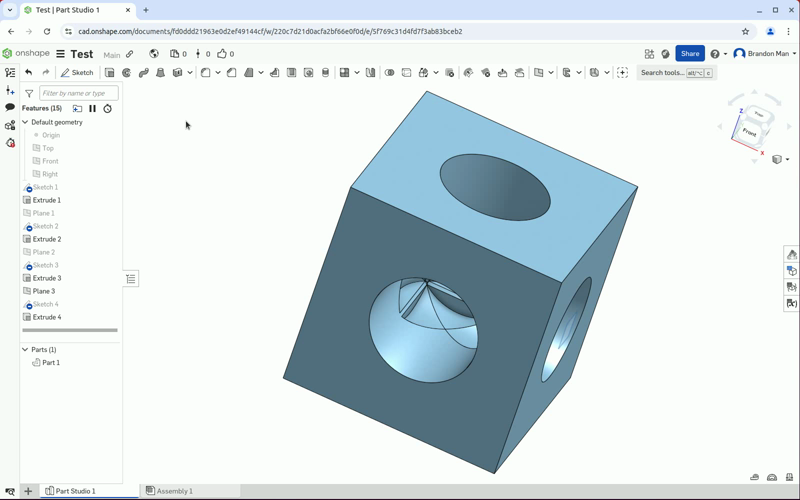
key(left, 2)
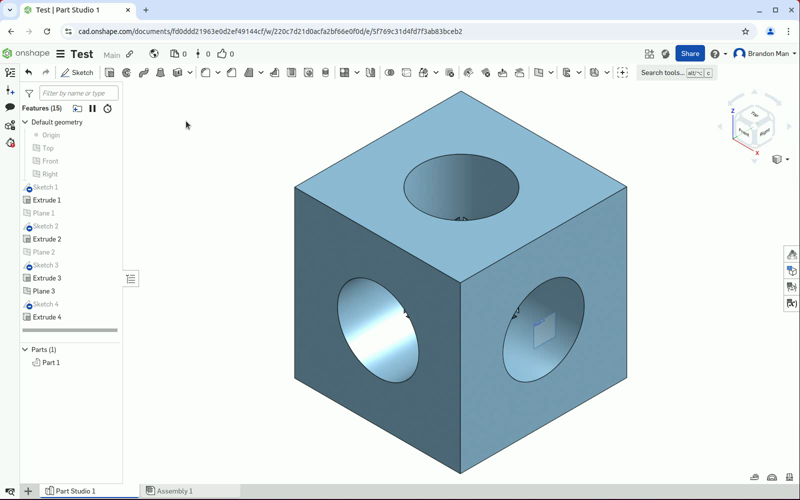
mouse_move(73, 189)
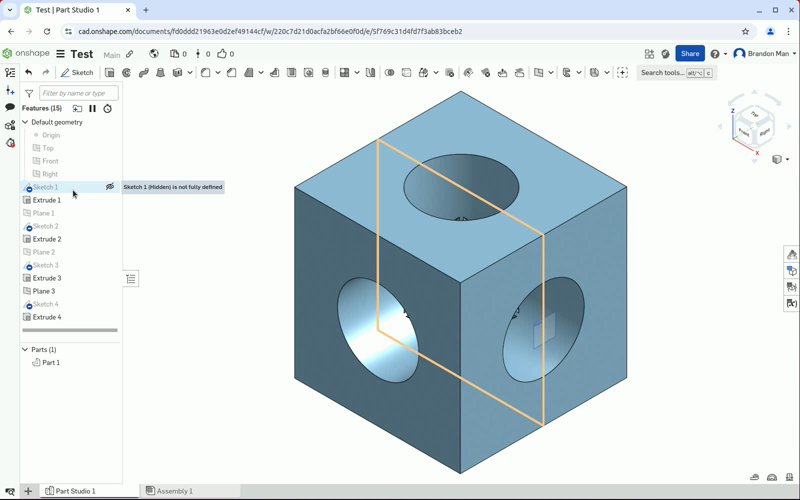
click(73, 189)